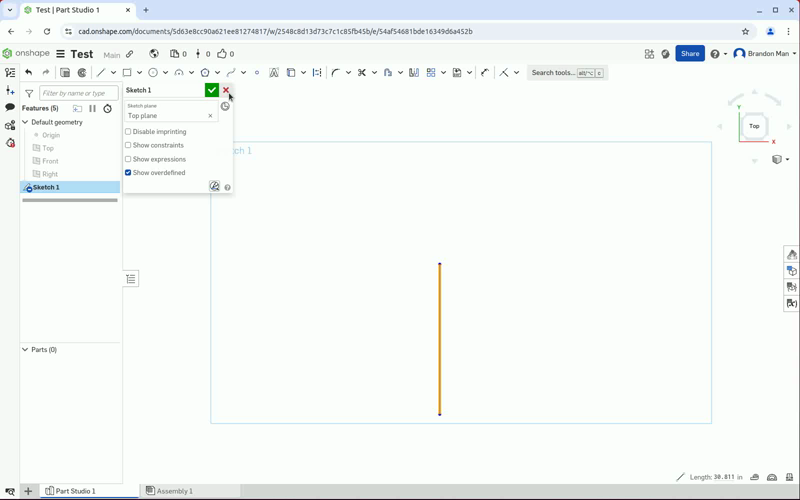
key(shift+h)
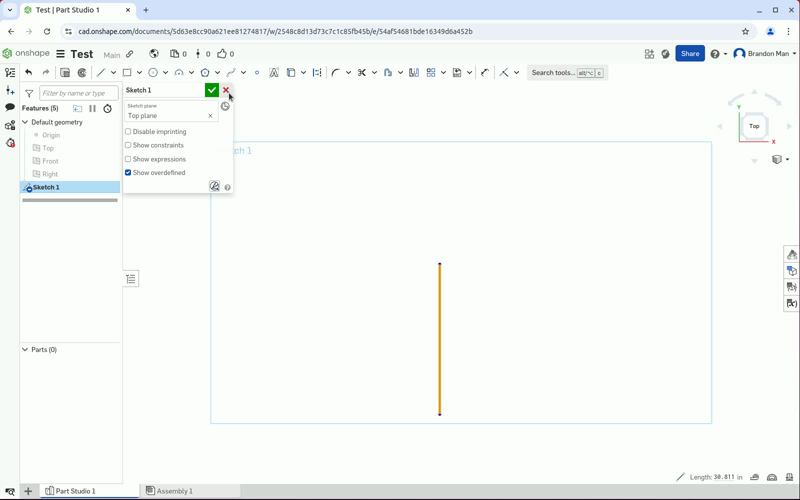
key(shift+s)
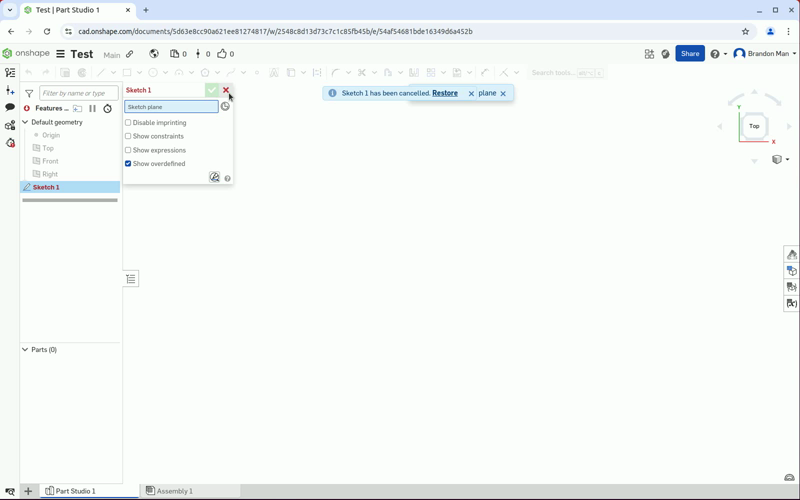
mouse_move(73, 150)
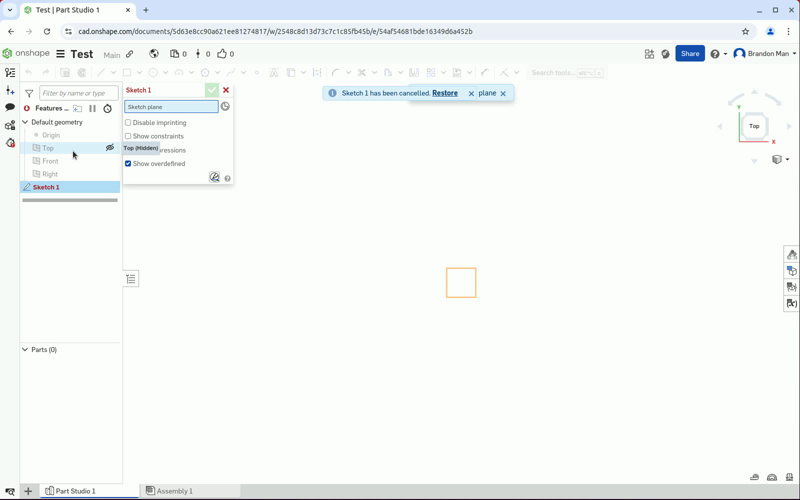
click(73, 150)
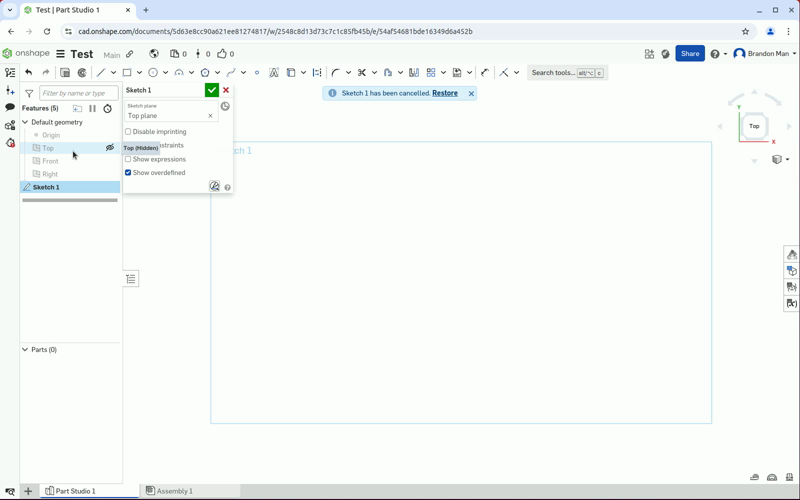
mouse_move(73, 352)
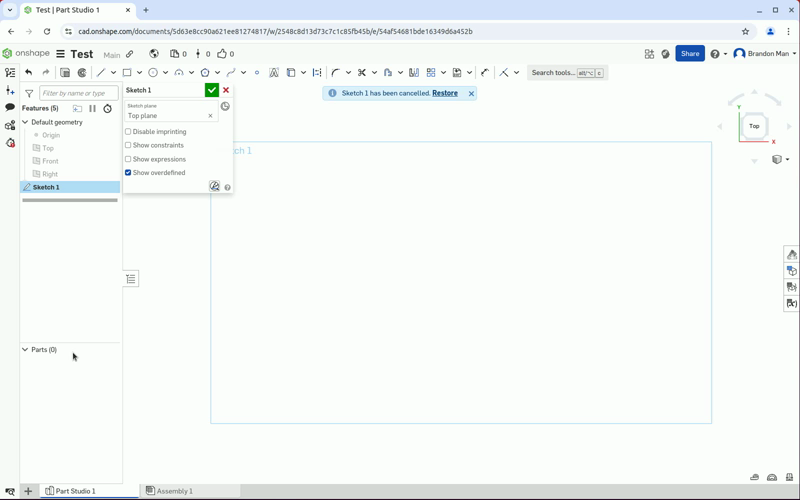
key(y)
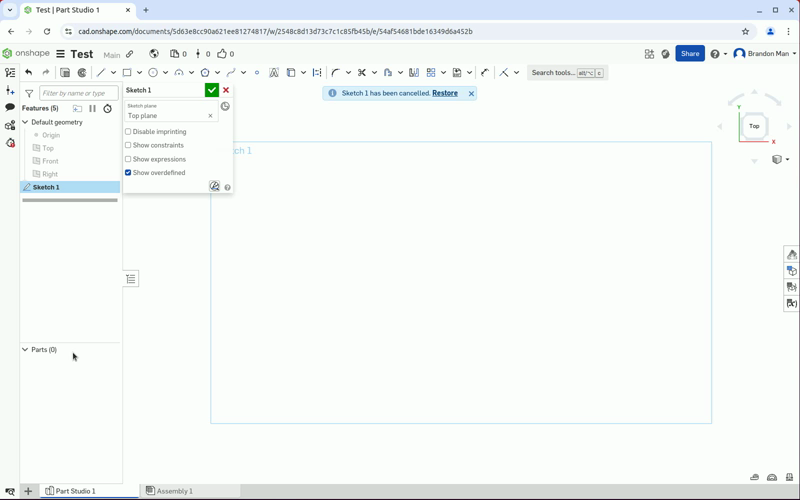
key(l)
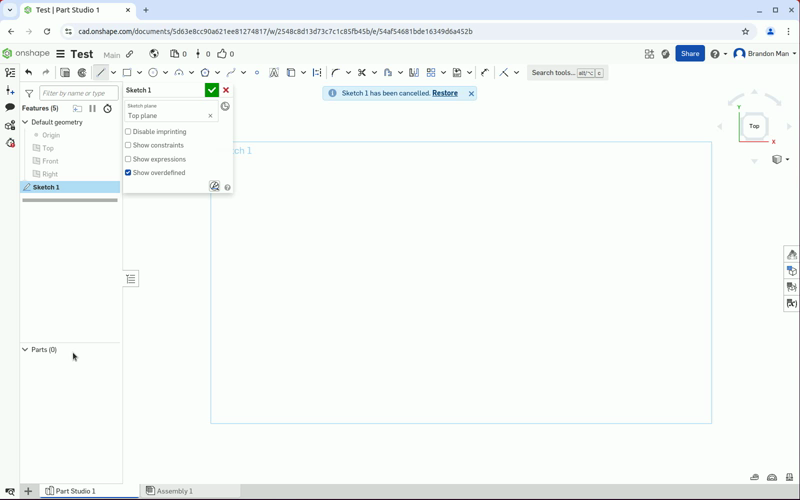
key_down(shift)
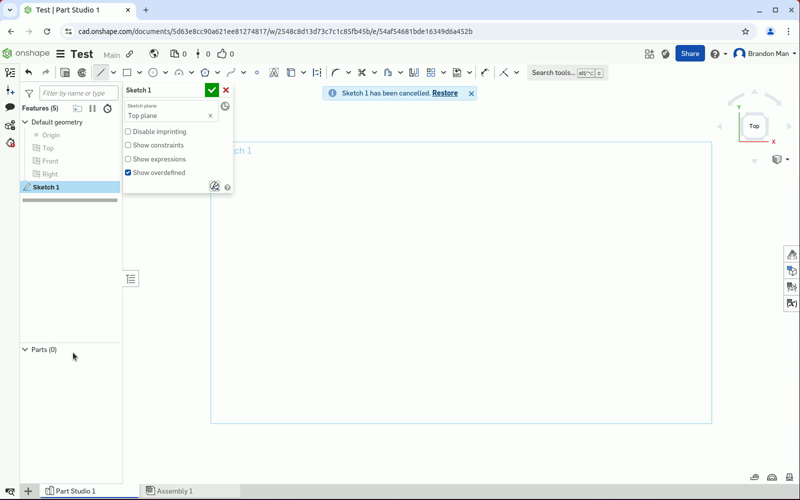
mouse_move(460, 282)
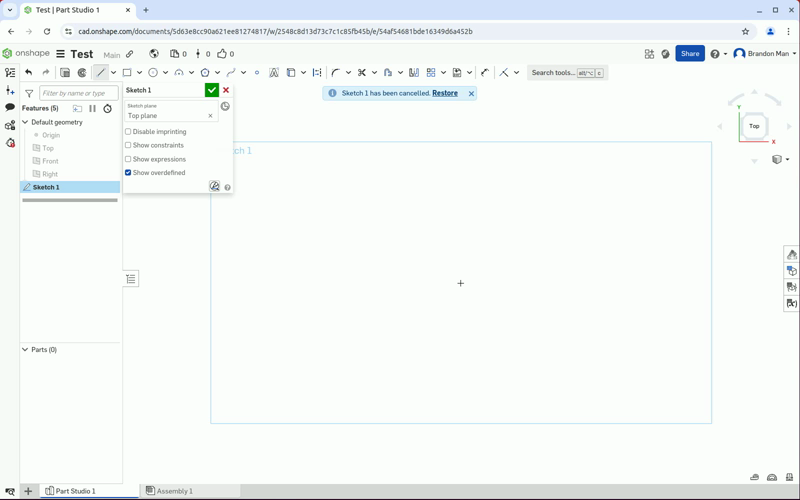
click(460, 282)
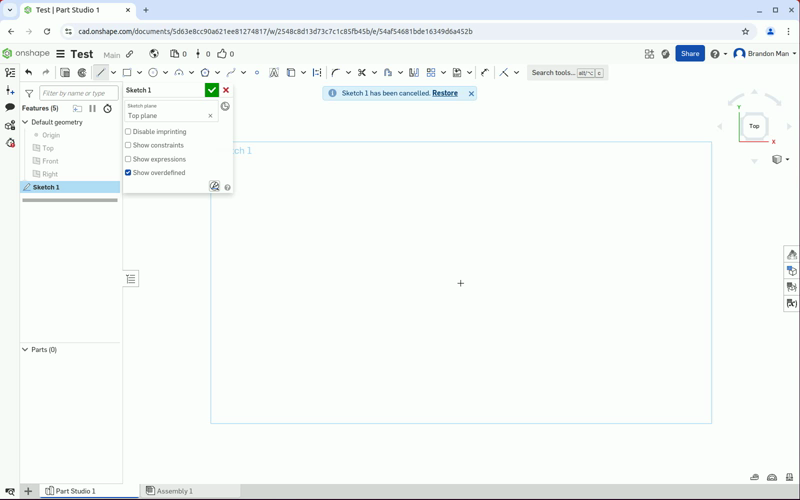
key_up(shift)
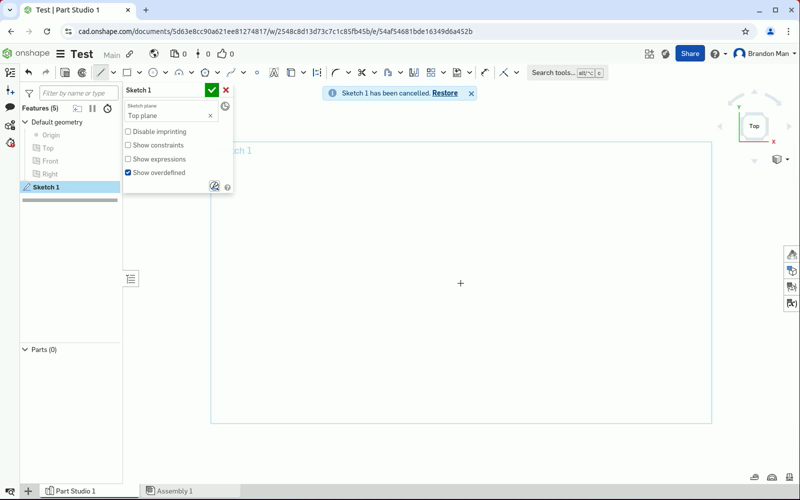
key_down(shift)
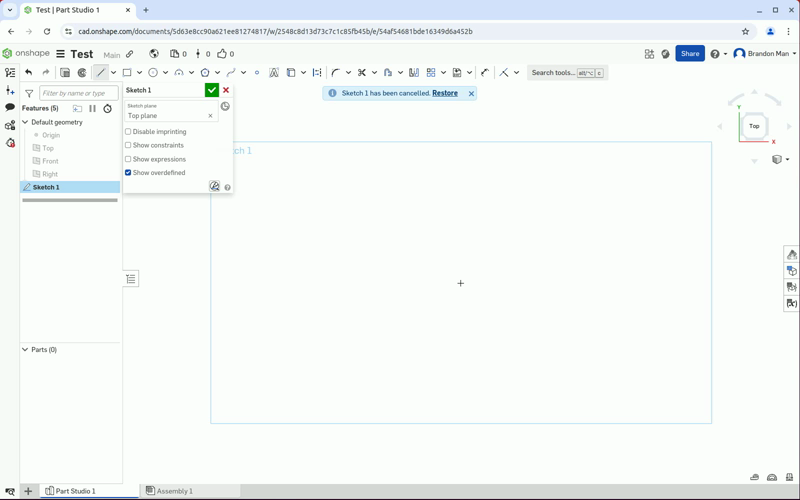
mouse_move(490, 282)
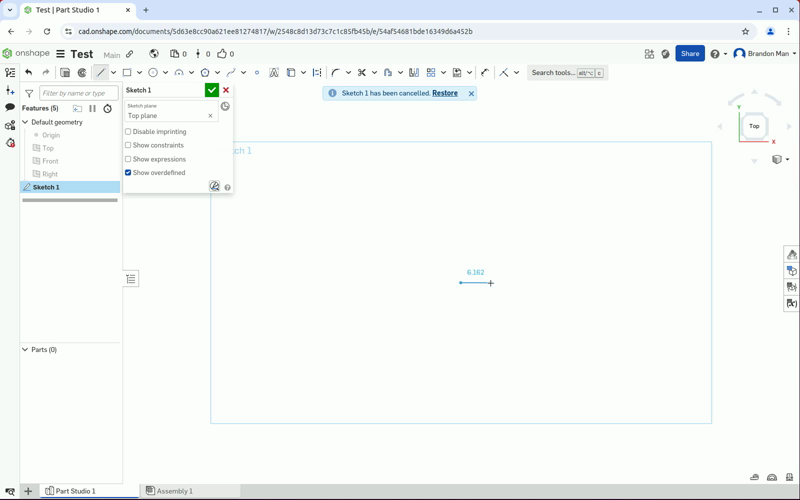
mouse_move(498, 282)
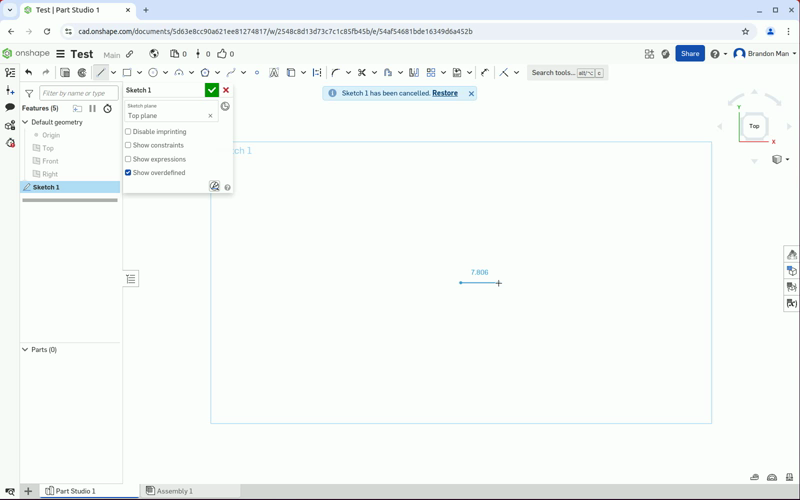
click(498, 282)
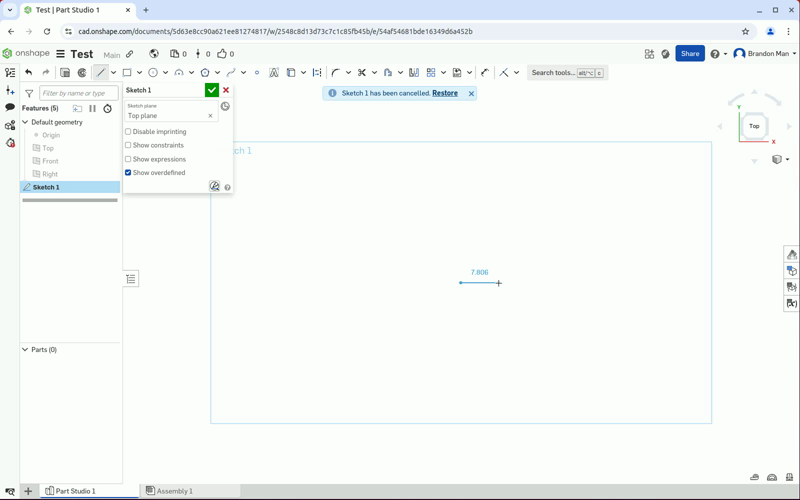
key_up(shift)
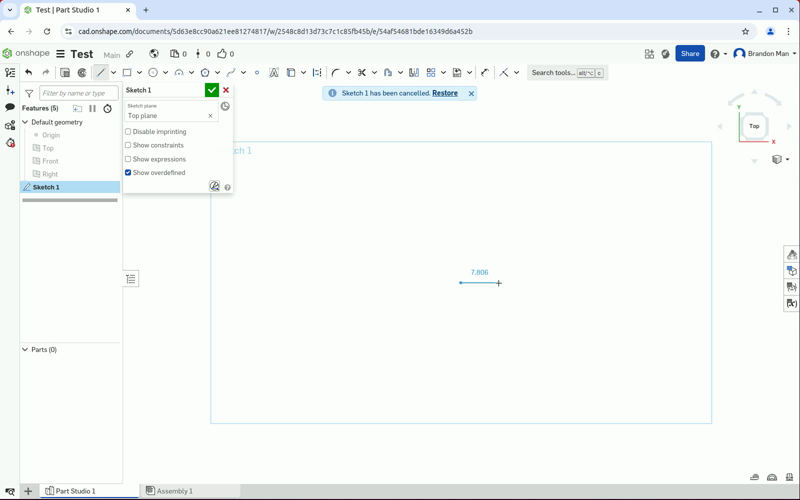
key_down(shift)
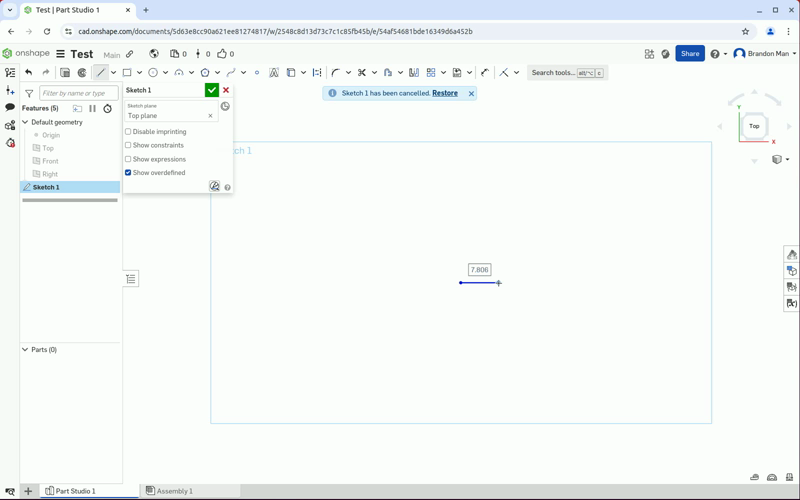
mouse_move(528, 282)
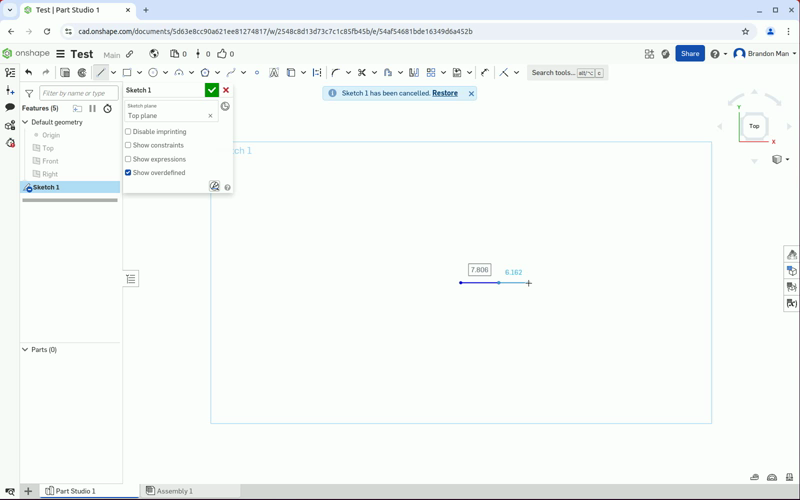
mouse_move(498, 245)
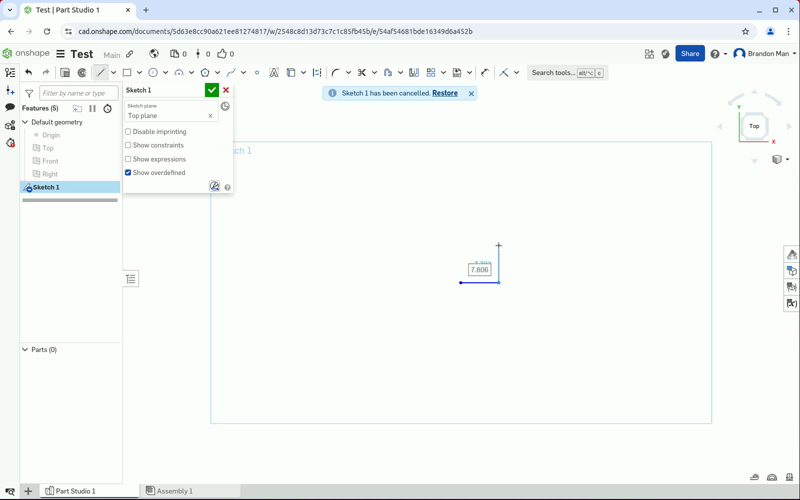
click(498, 245)
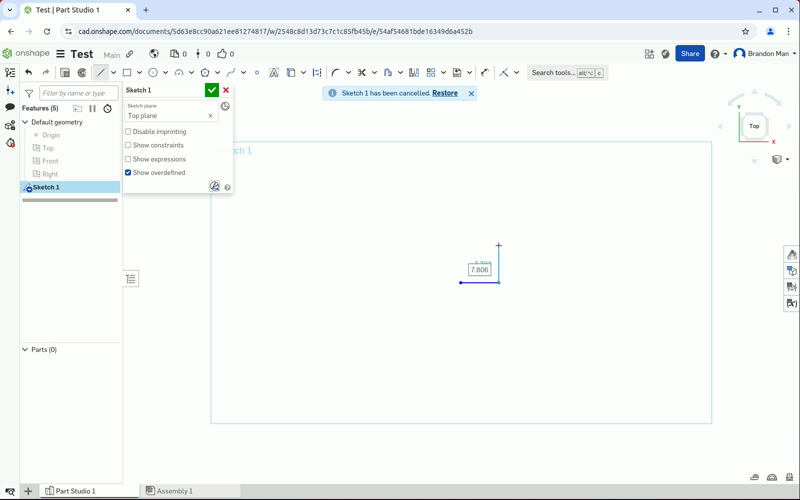
key_up(shift)
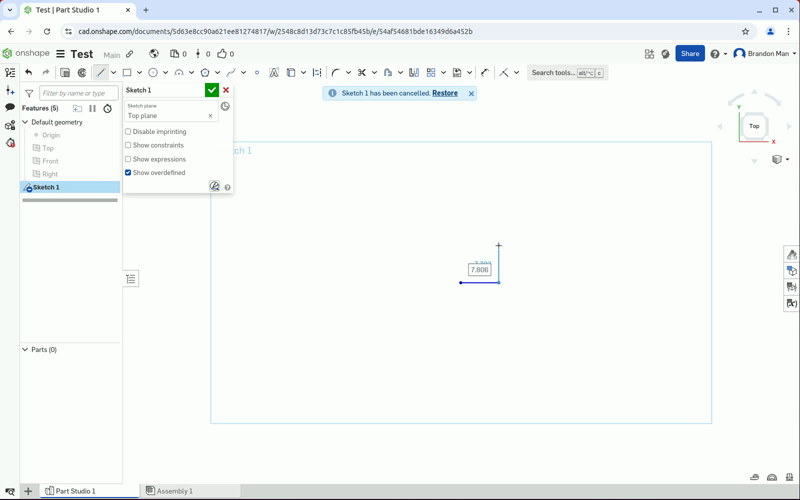
key_down(shift)
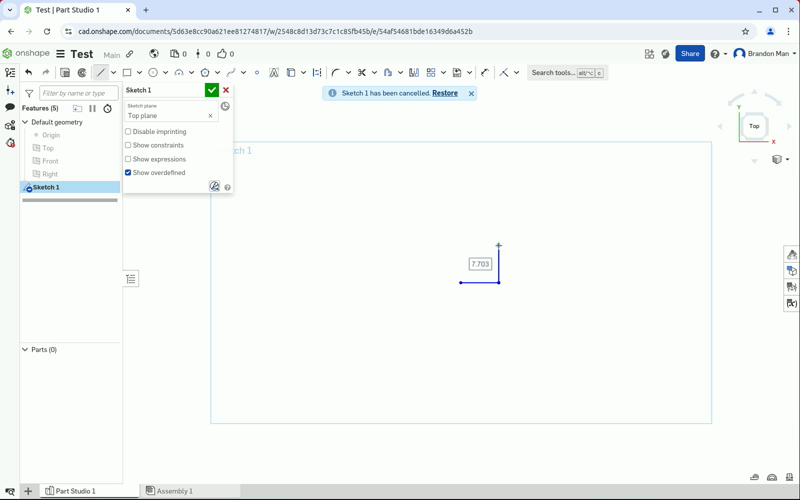
mouse_move(528, 245)
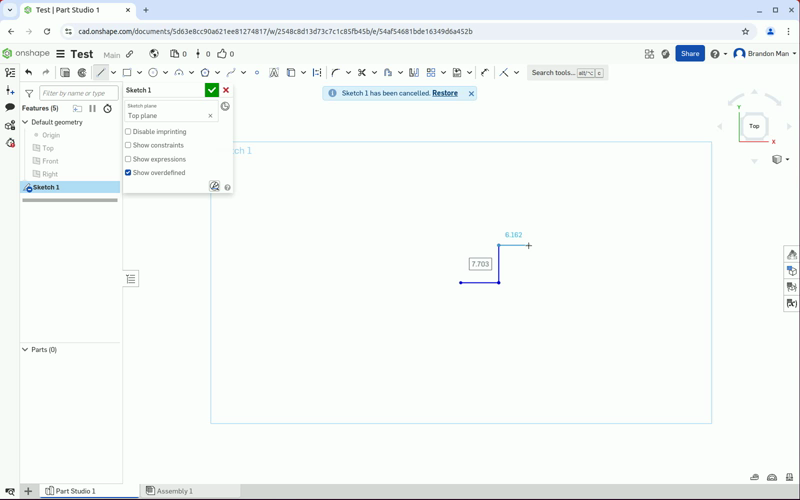
mouse_move(535, 245)
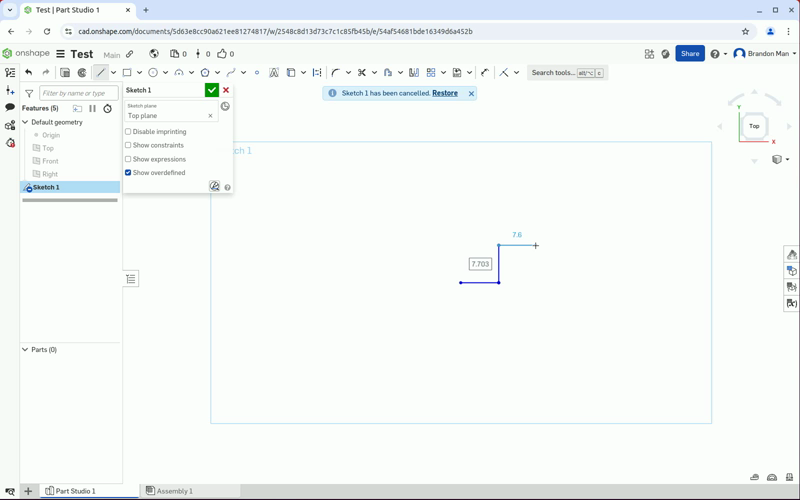
click(535, 245)
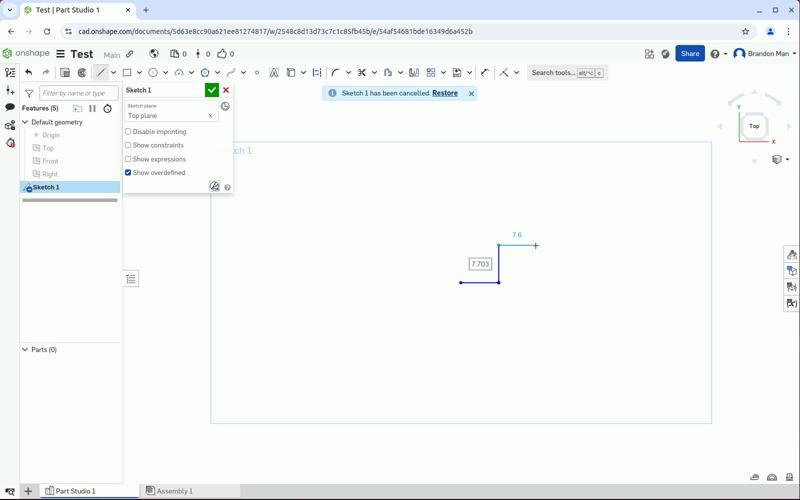
key_up(shift)
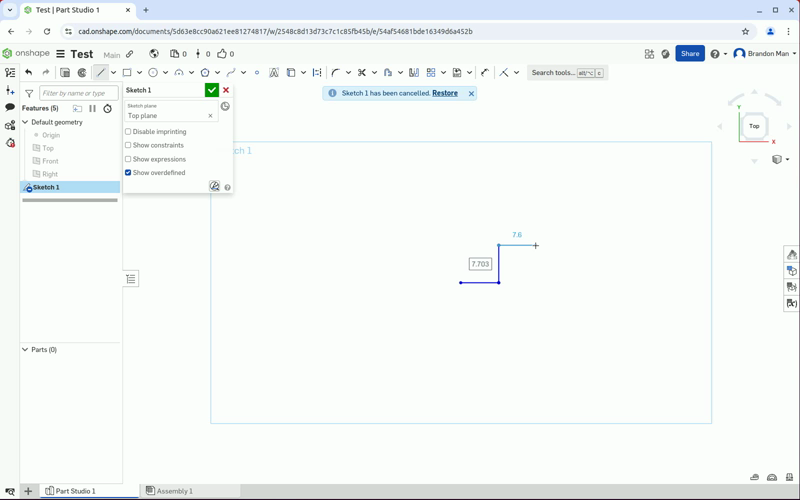
key_down(shift)
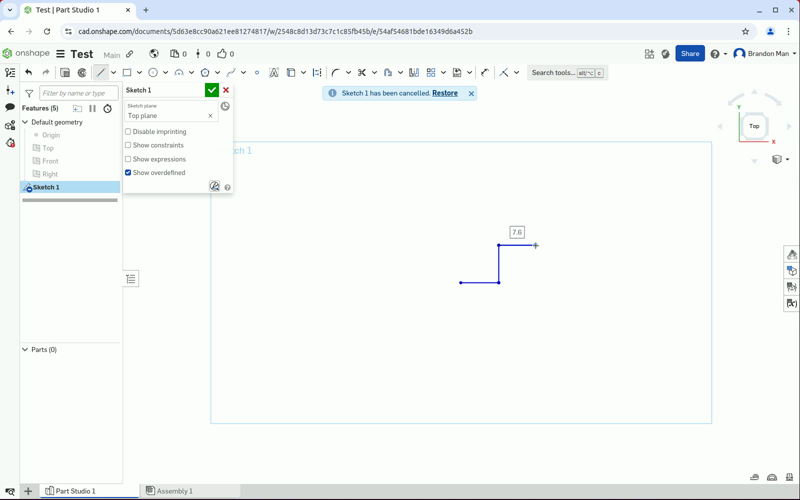
mouse_move(565, 245)
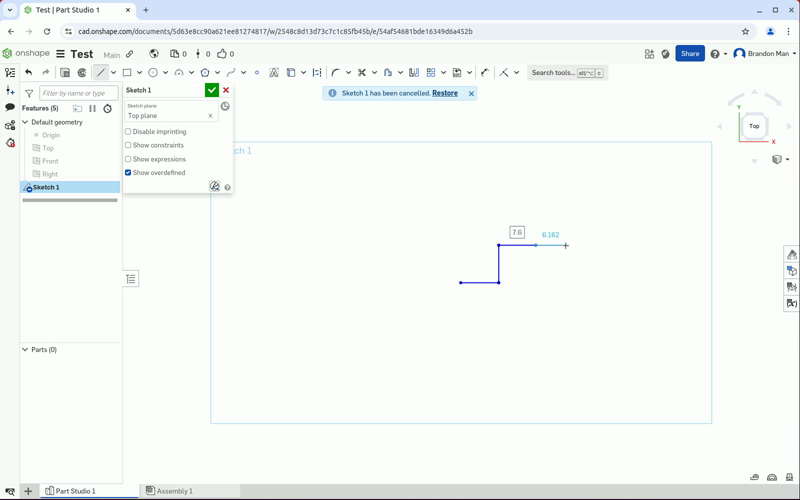
mouse_move(573, 245)
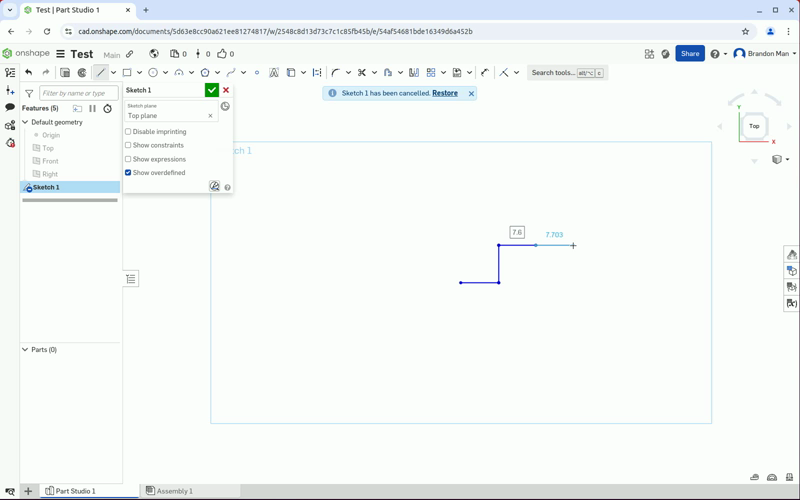
click(573, 245)
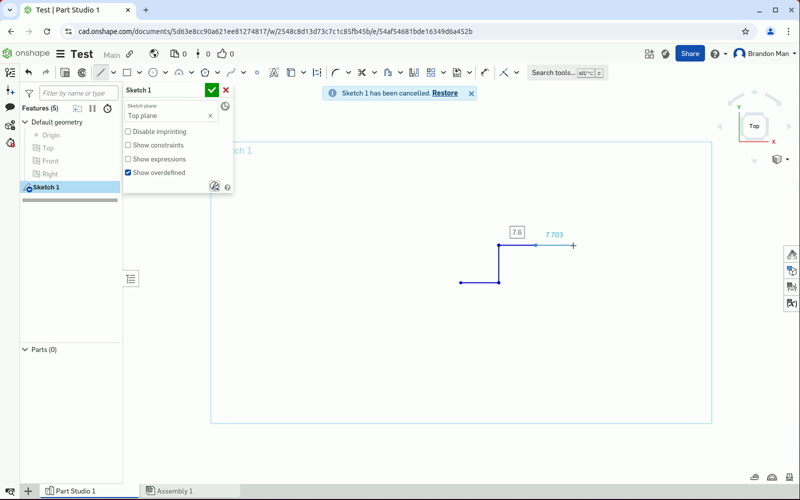
key_up(shift)
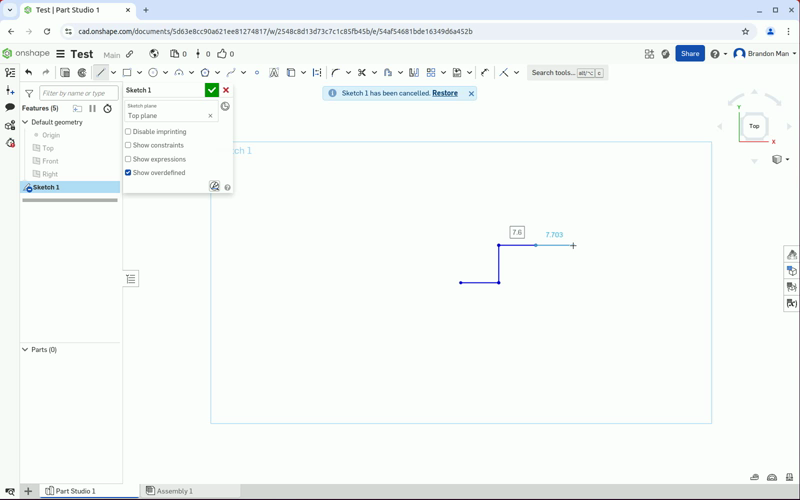
key_down(shift)
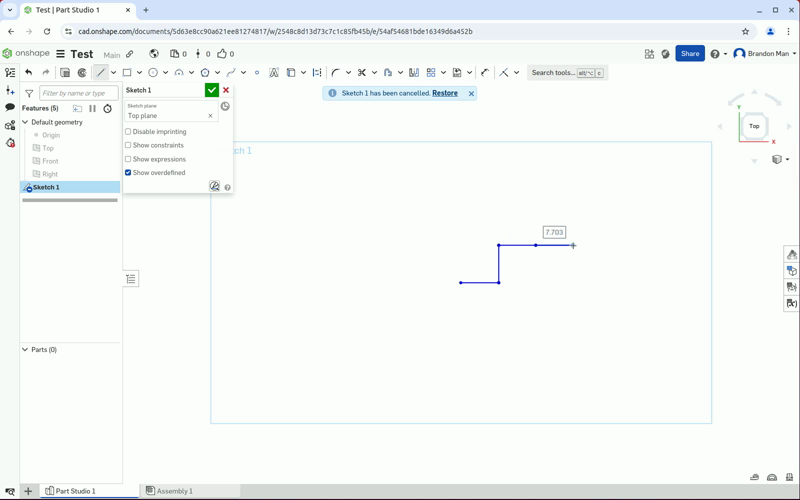
mouse_move(589, 245)
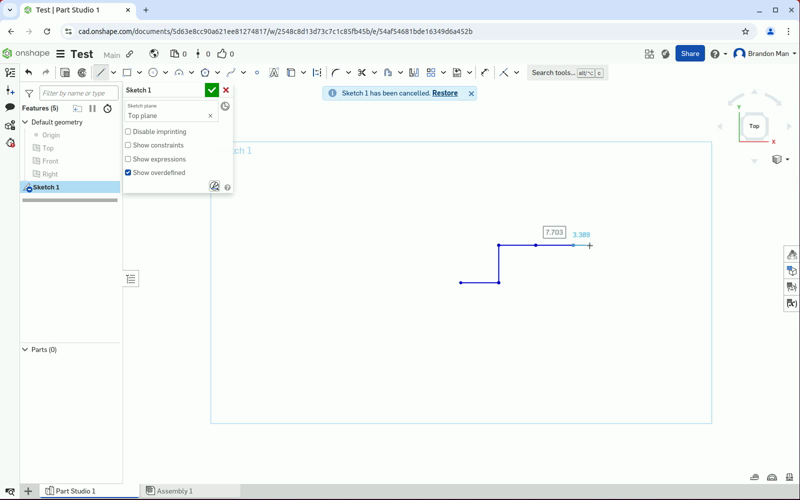
mouse_move(573, 208)
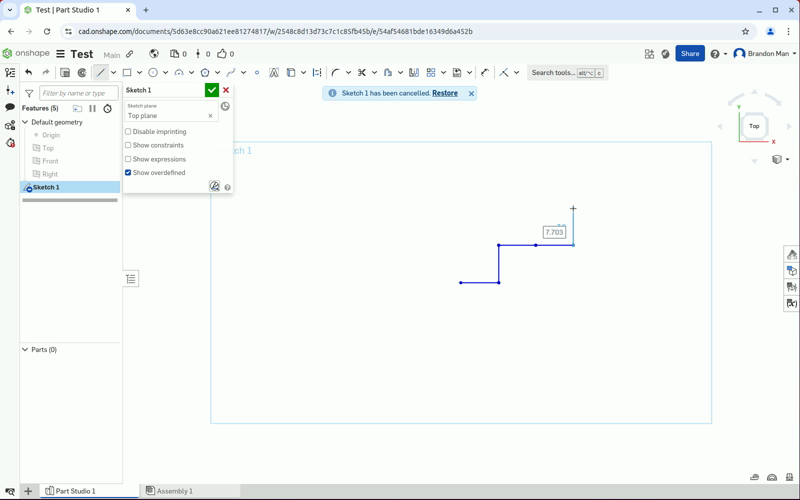
click(573, 208)
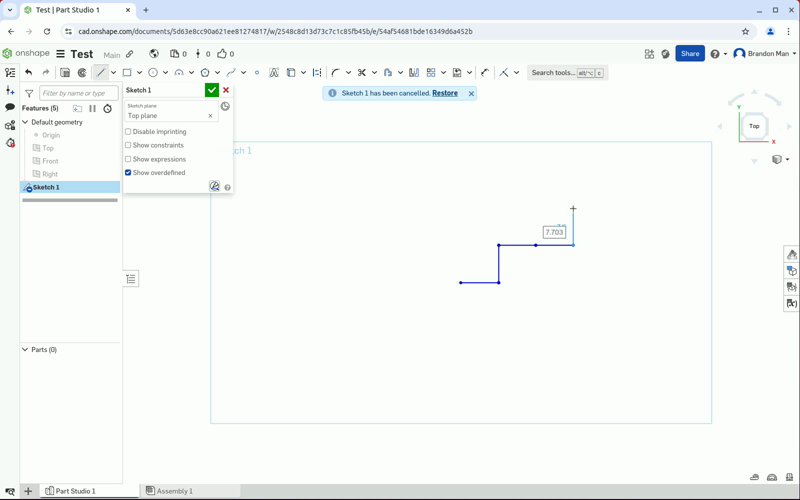
key_up(shift)
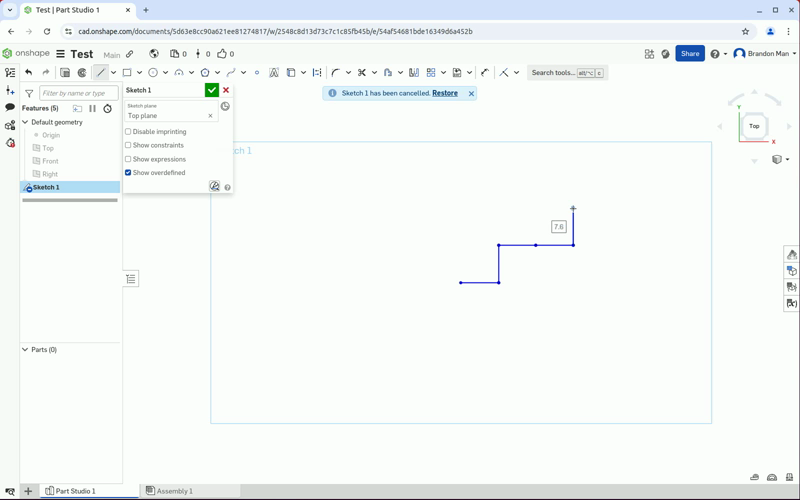
key_down(shift)
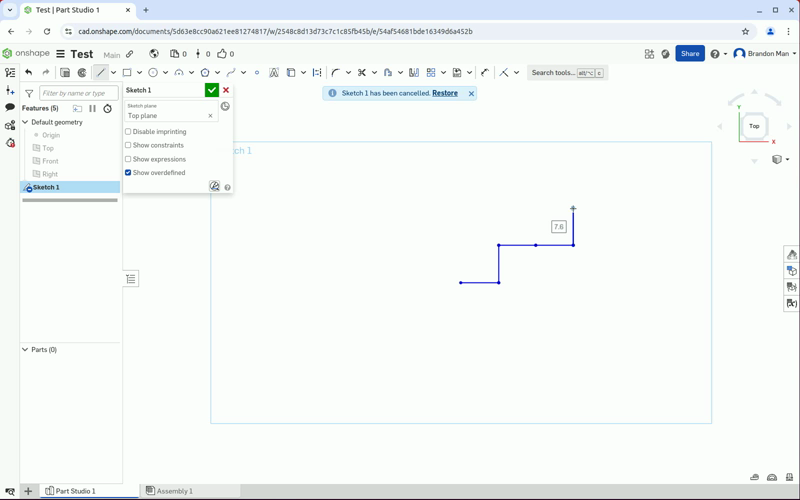
mouse_move(460, 208)
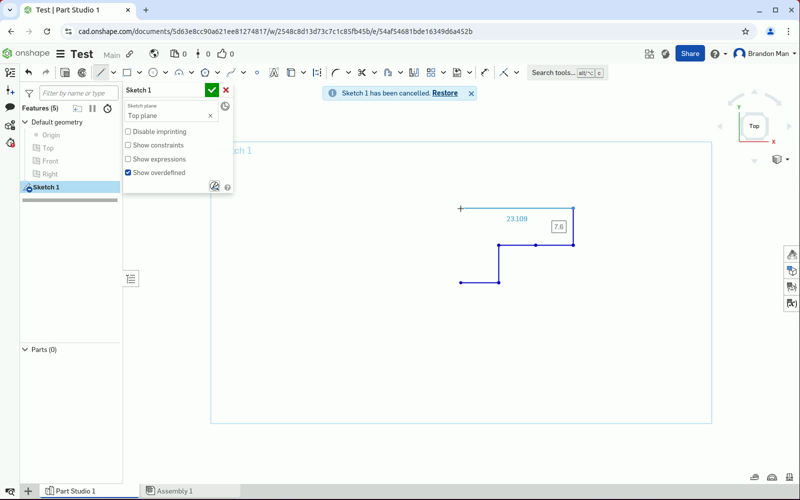
click(460, 208)
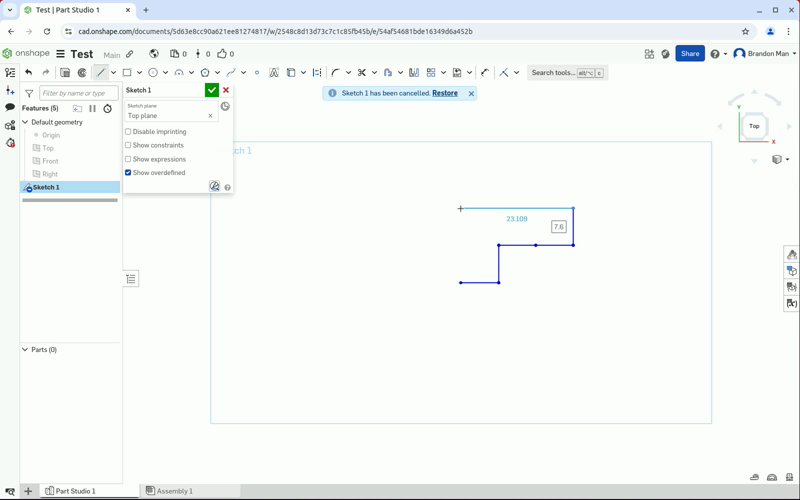
key_up(shift)
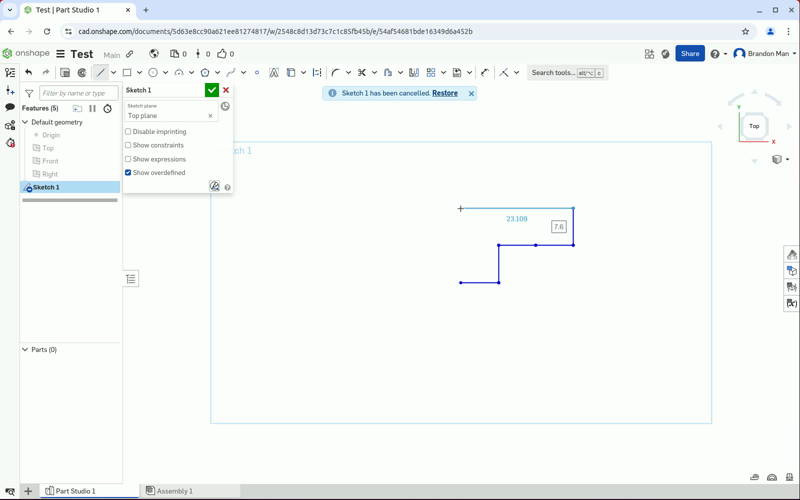
key_down(shift)
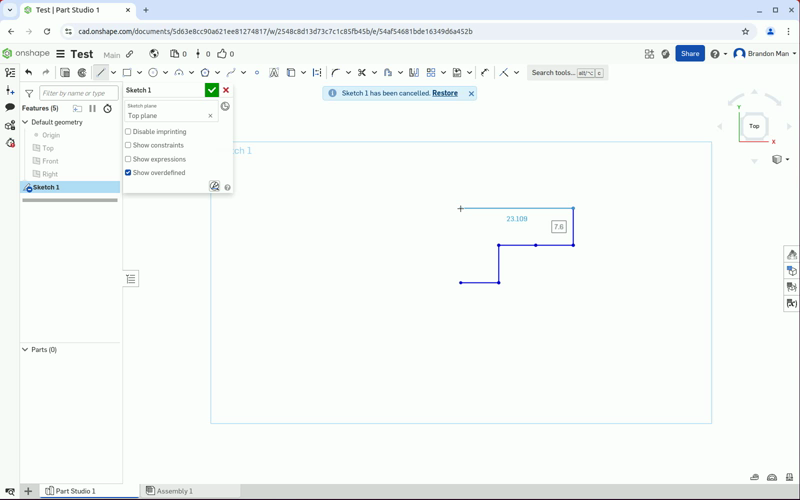
mouse_move(460, 282)
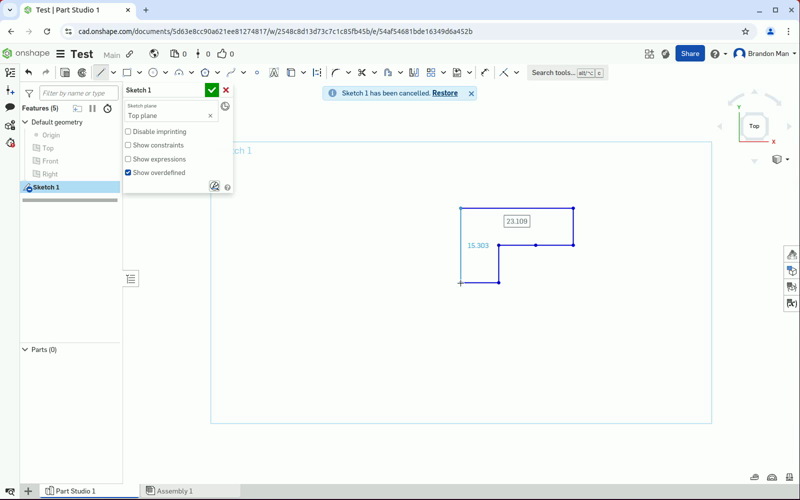
key_up(shift)
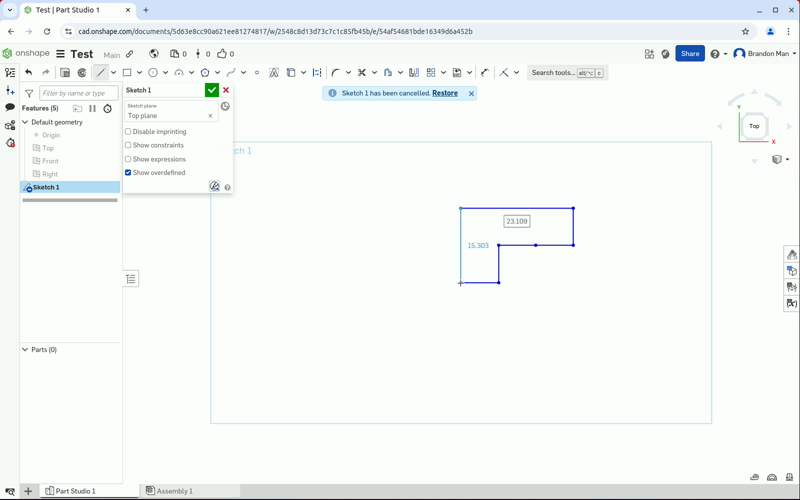
click(460, 282)
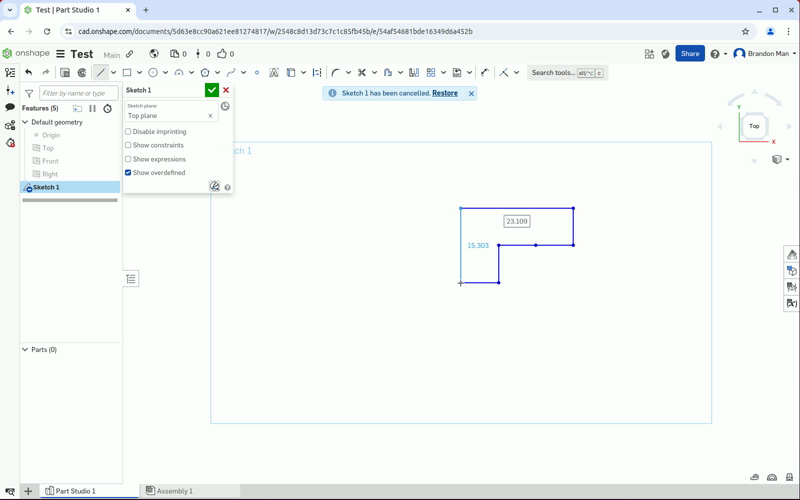
key(esc)
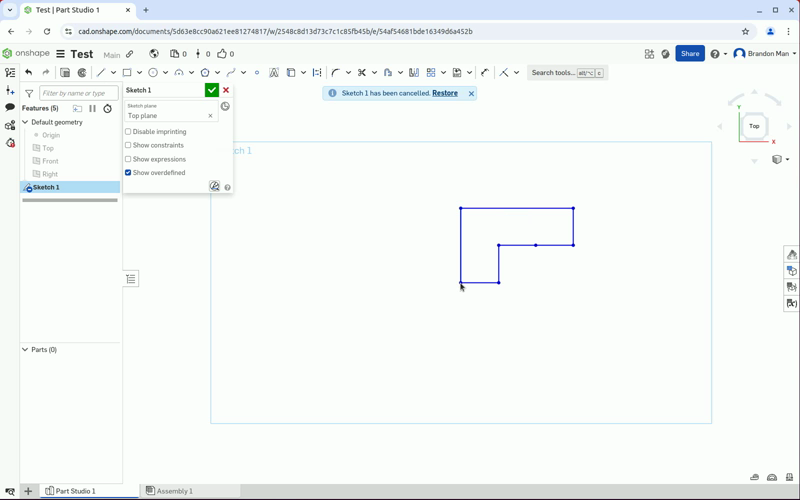
mouse_move(486, 213)
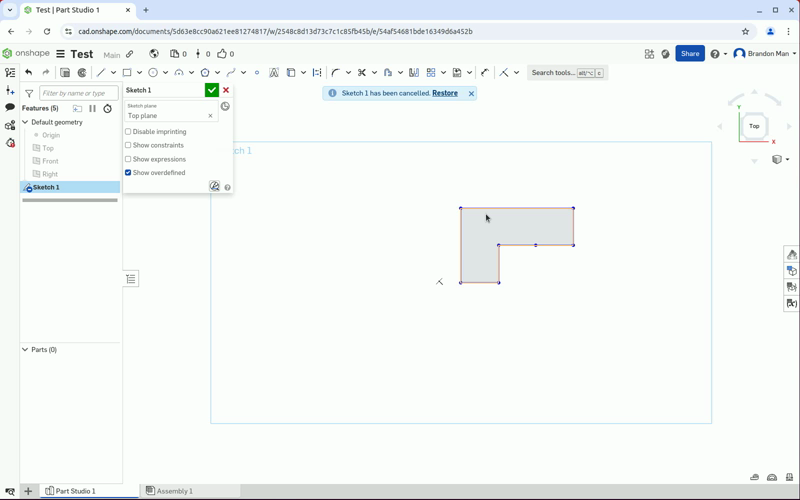
click(486, 213)
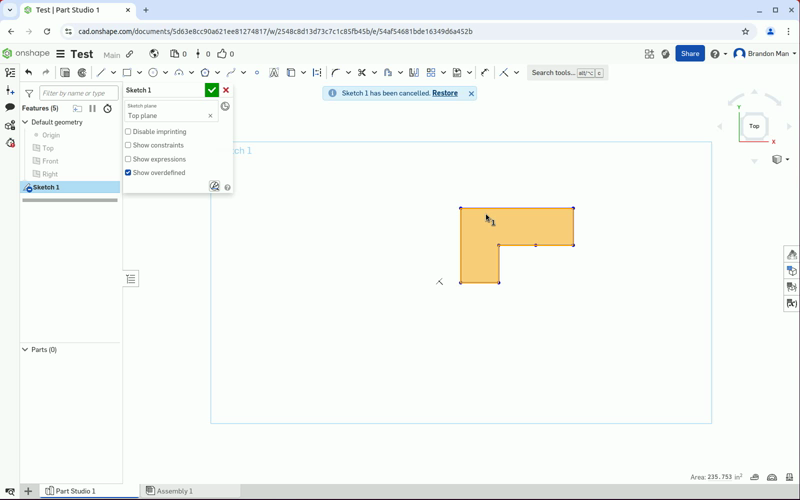
mouse_move(73, 352)
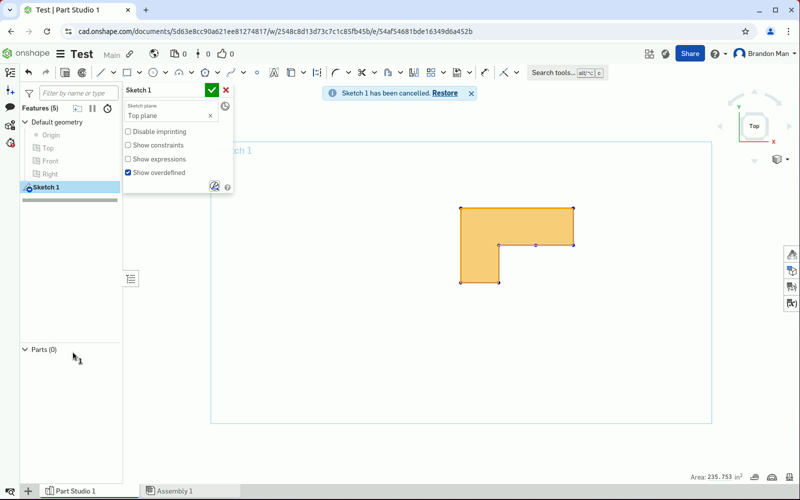
key(shift+y)
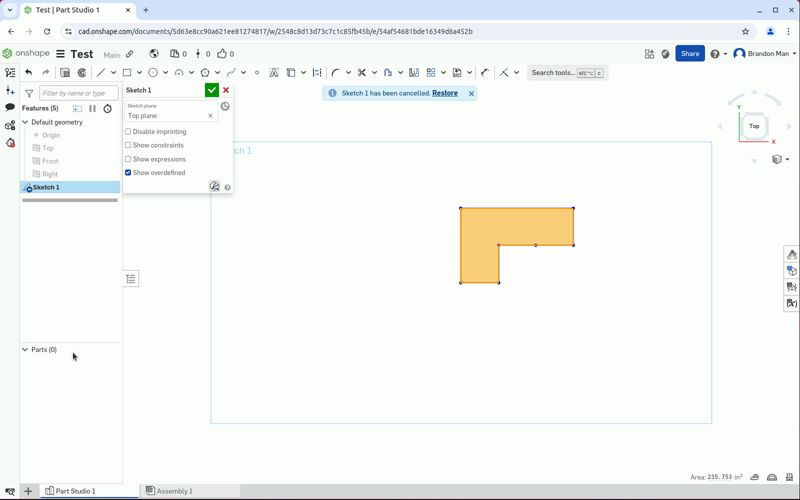
key(shift+e)
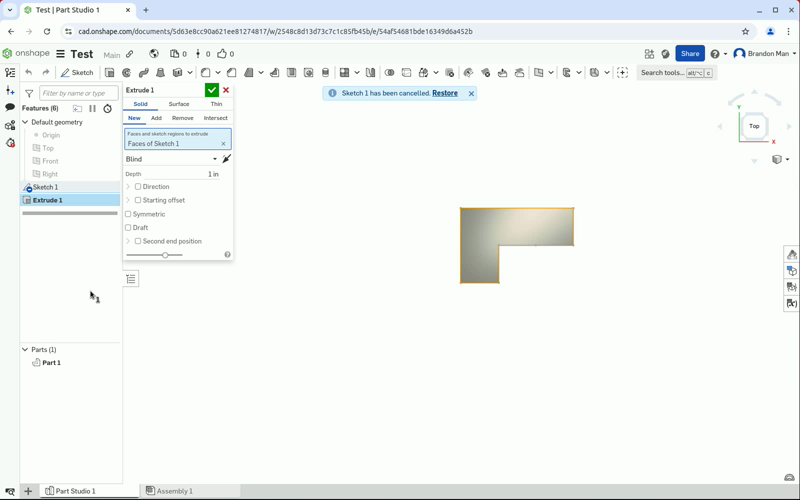
mouse_move(143, 106)
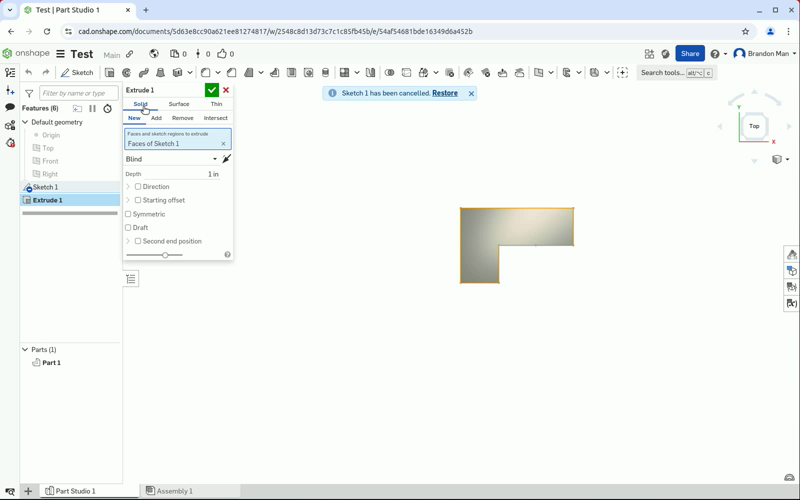
click(143, 106)
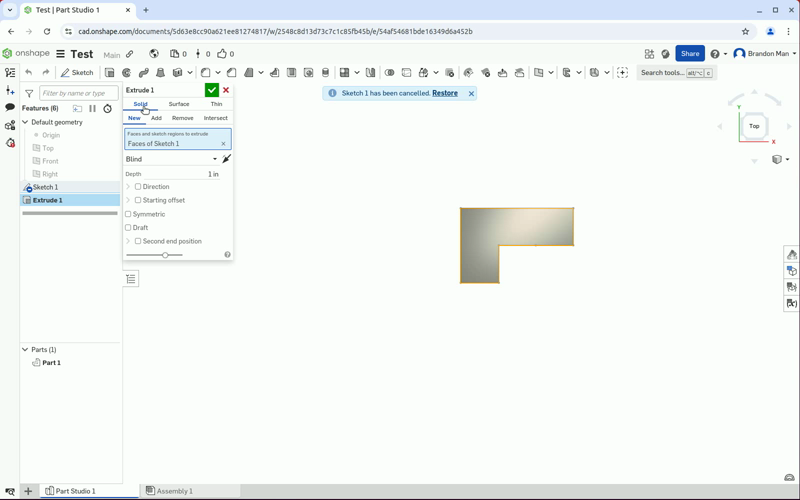
mouse_move(137, 120)
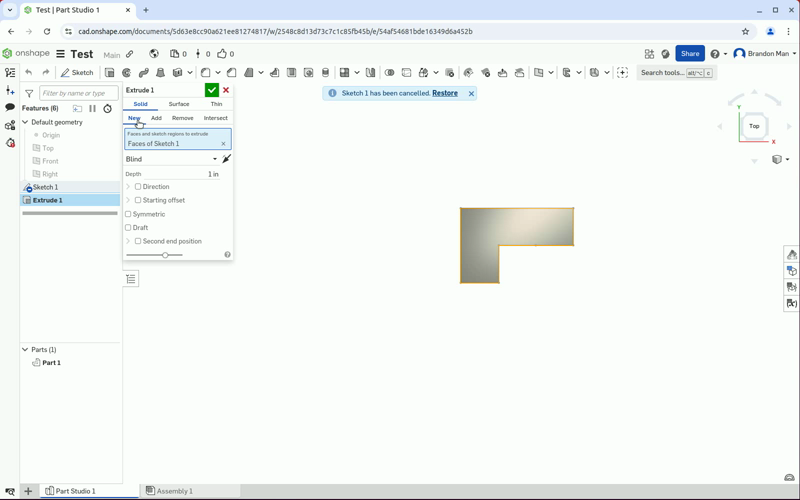
click(137, 120)
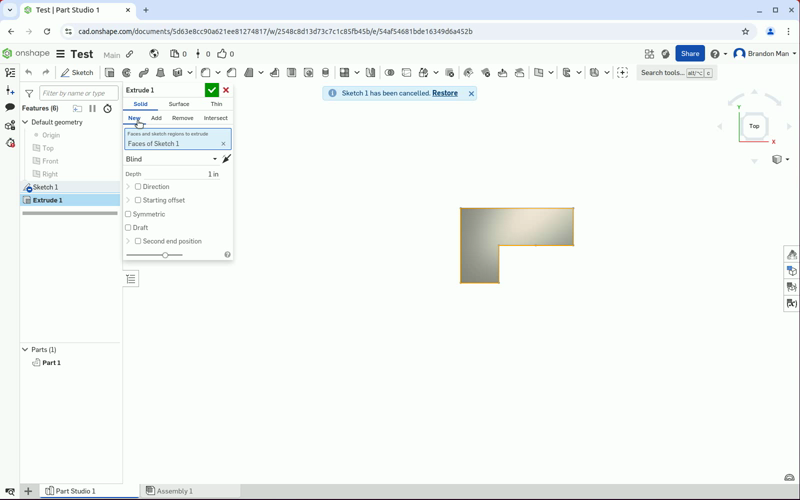
key(tab, 4)
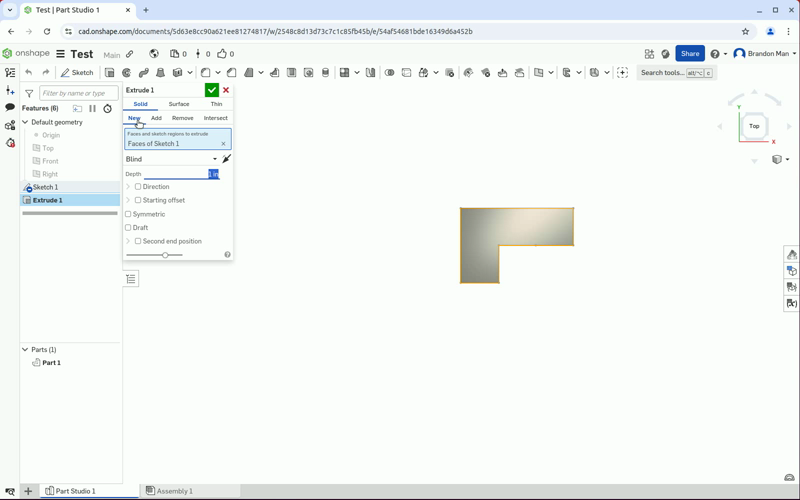
text(15.405)
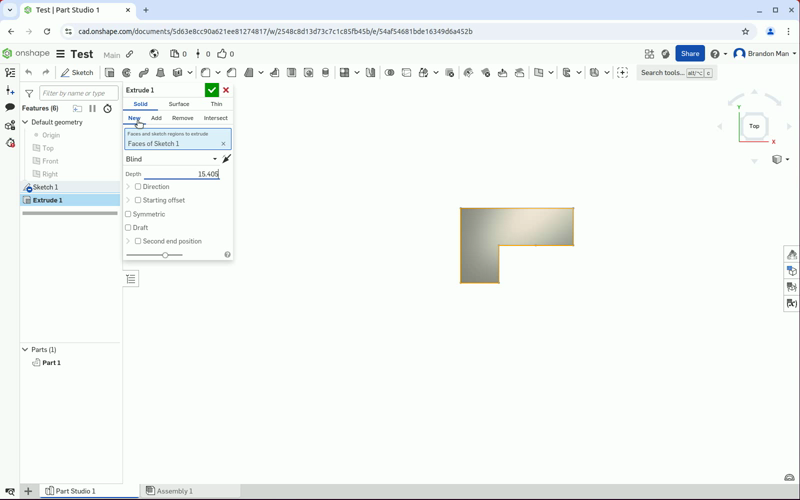
key(enter)
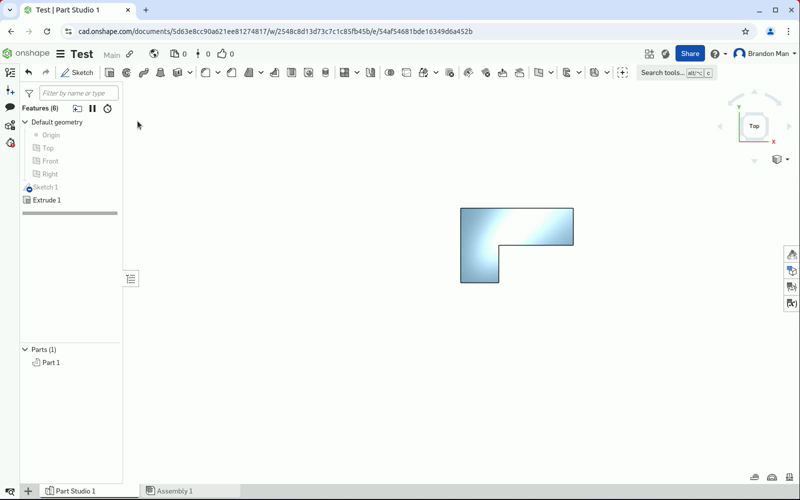
key(shift+h)
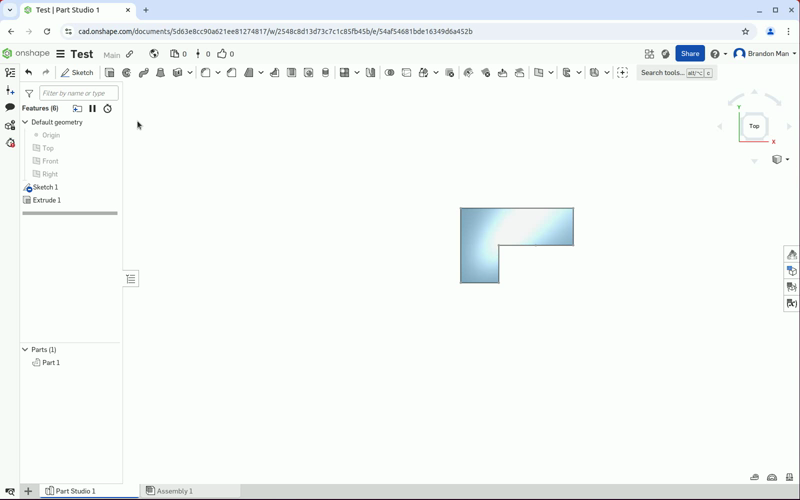
key(shift+h)
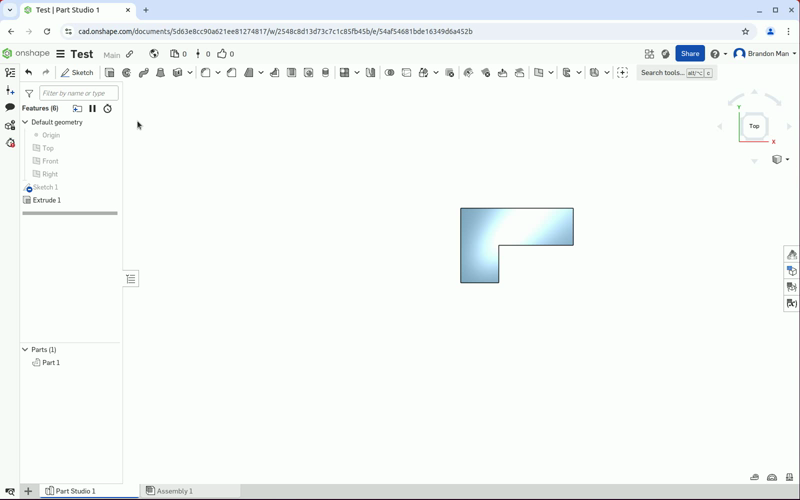
mouse_move(73, 189)
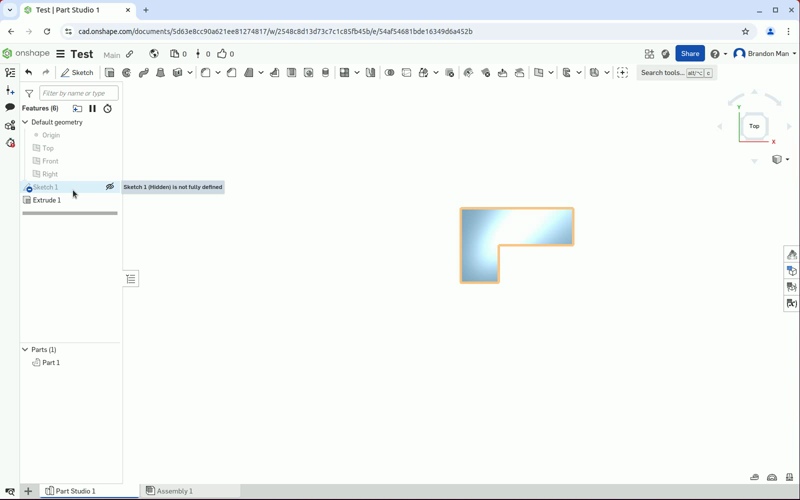
click(73, 189)
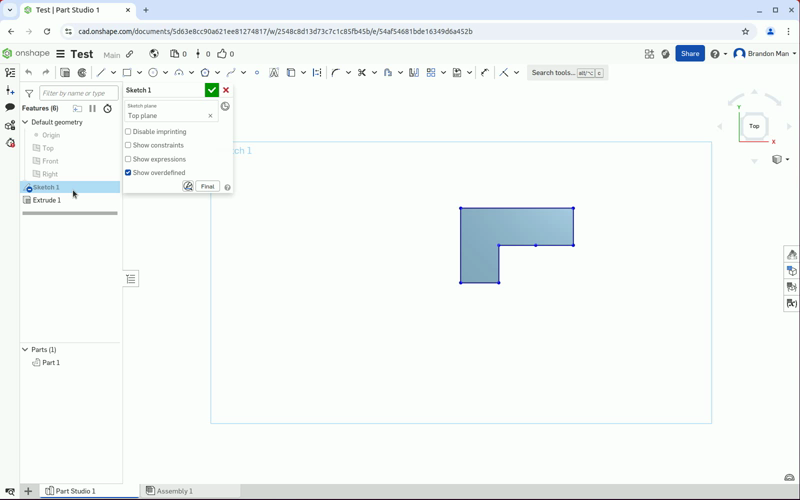
mouse_move(229, 92)
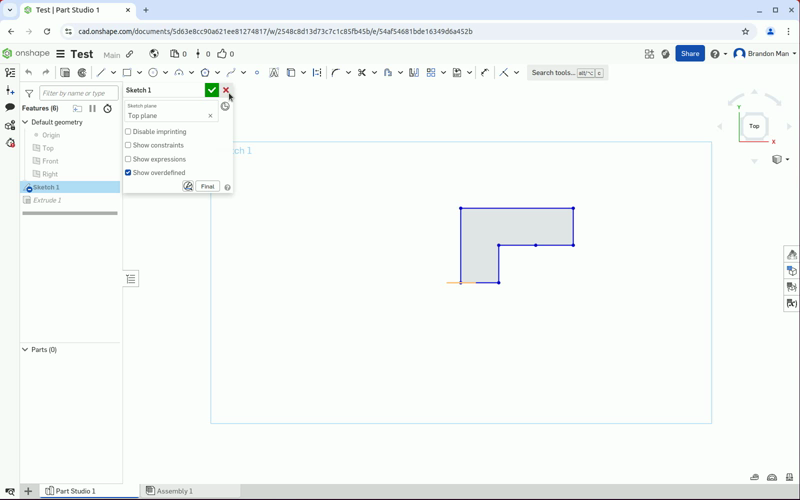
click(229, 92)
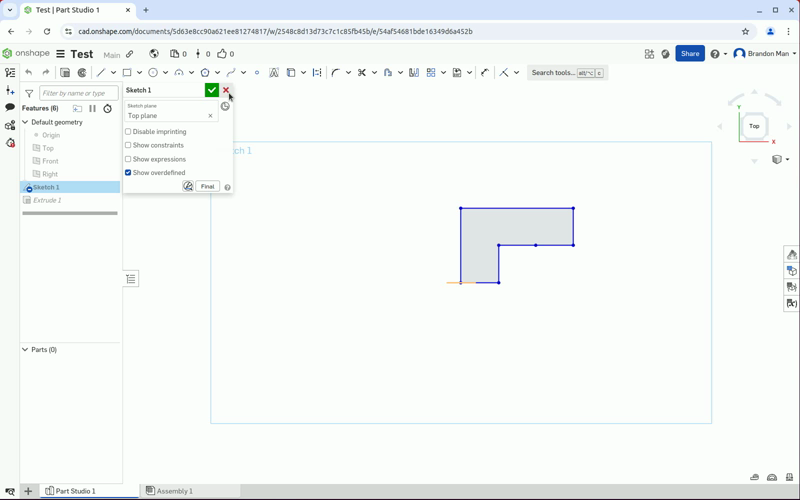
key(shift+s)
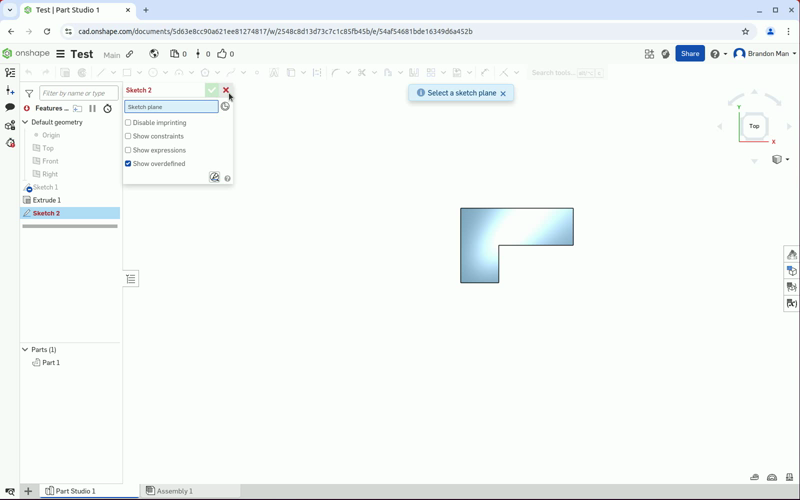
mouse_move(73, 150)
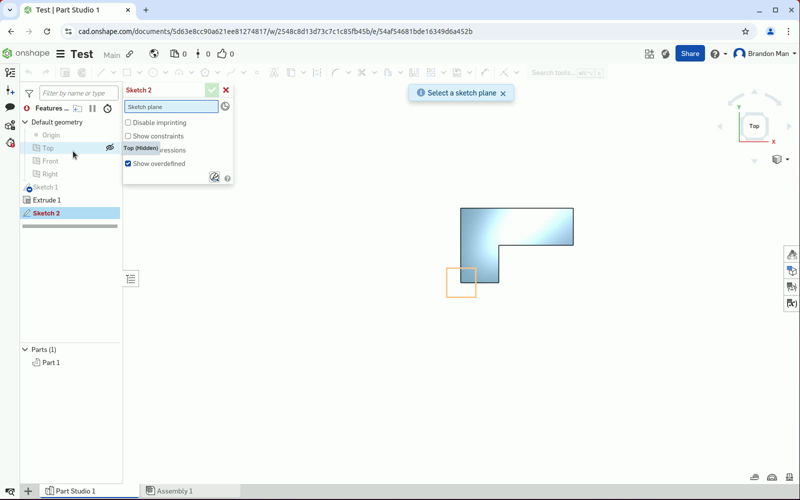
click(73, 150)
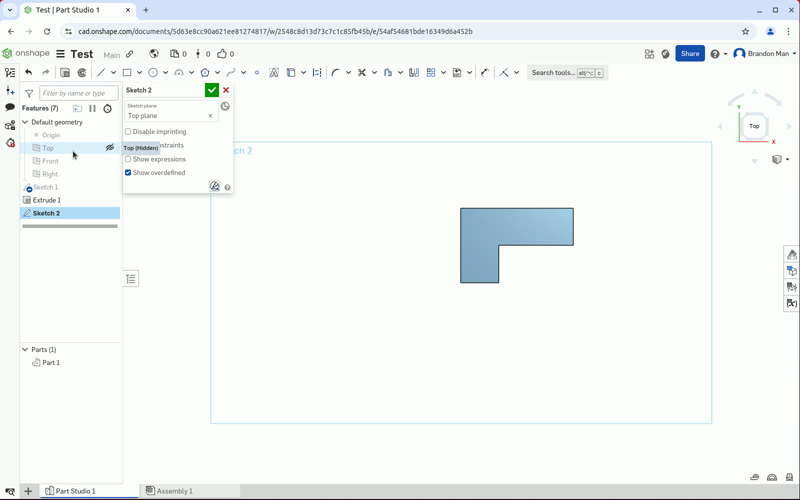
mouse_move(73, 352)
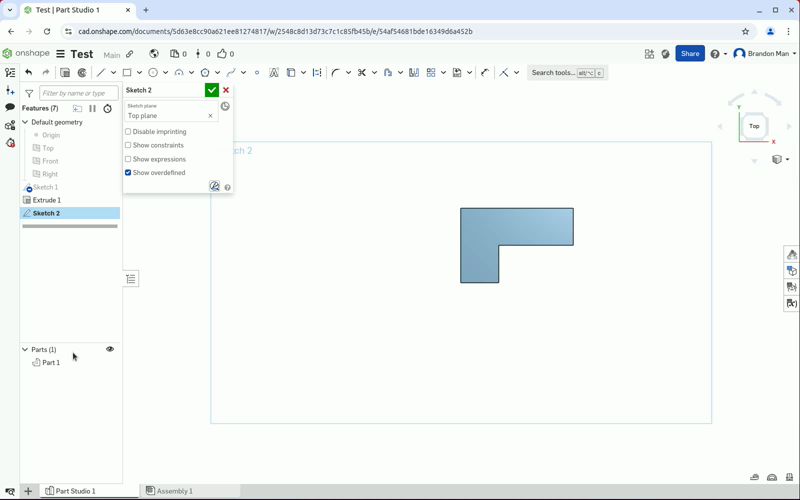
key(y)
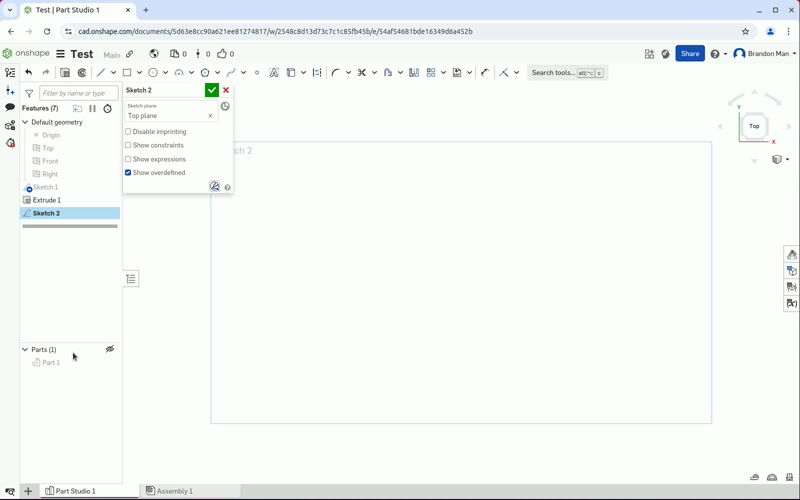
key(l)
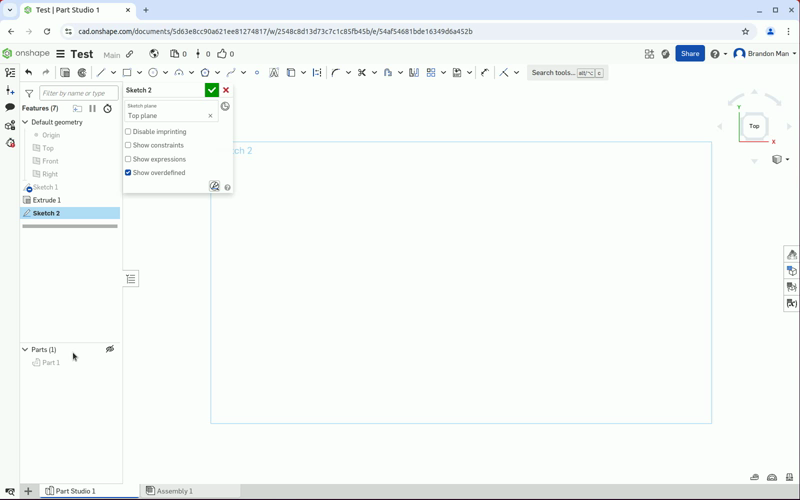
key_down(shift)
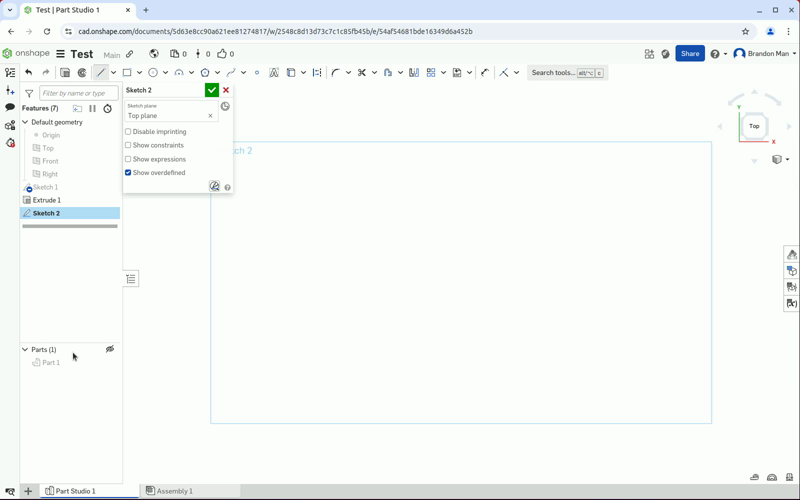
mouse_move(460, 282)
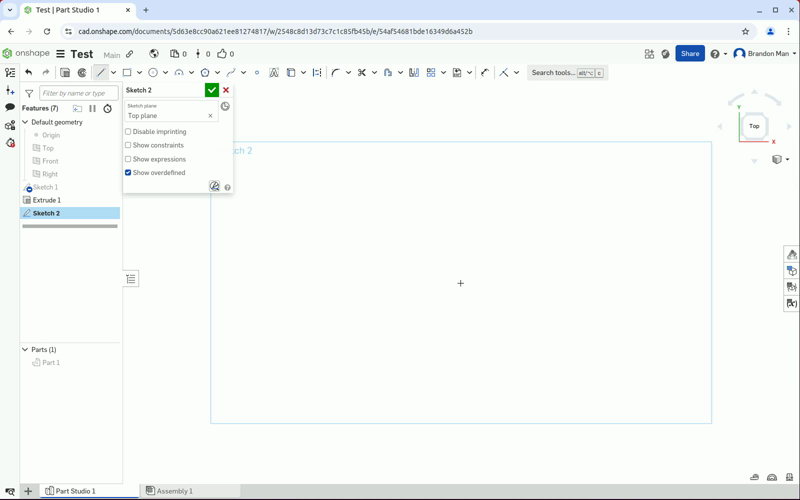
click(460, 282)
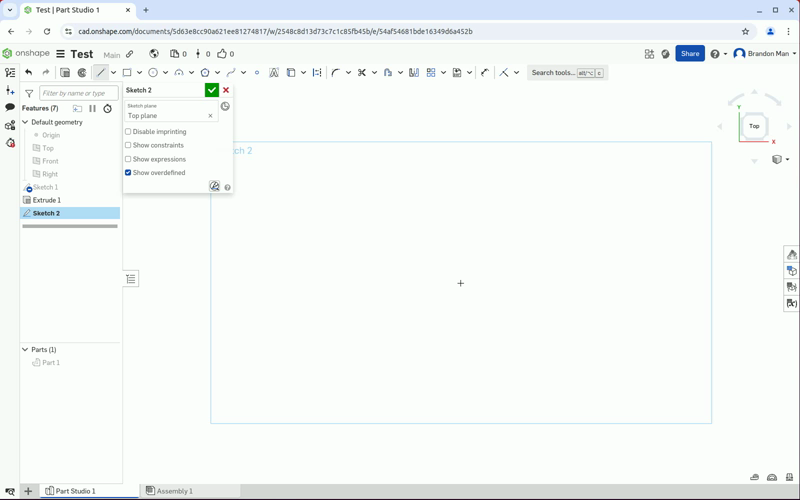
key_up(shift)
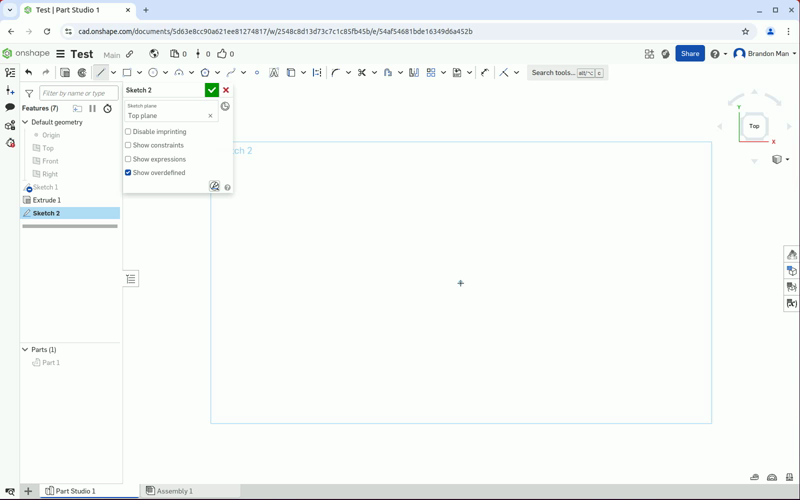
key_down(shift)
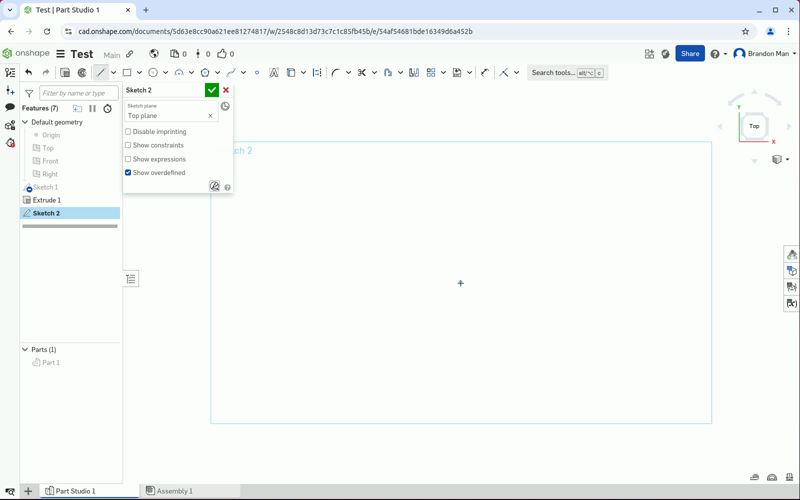
mouse_move(490, 282)
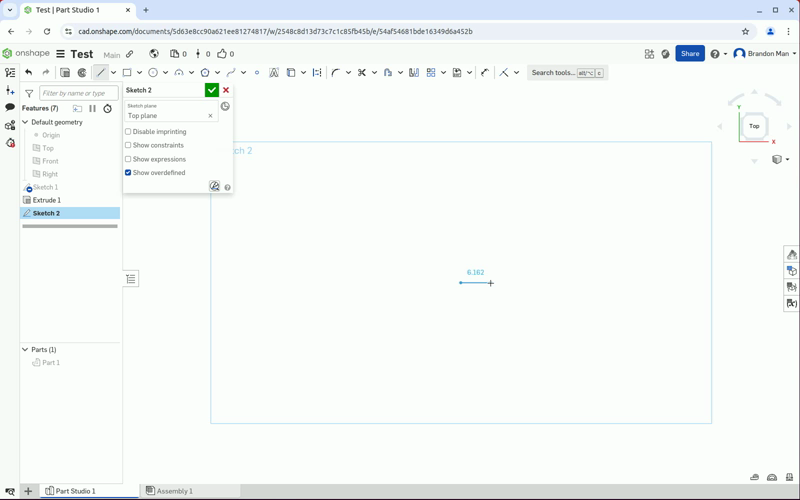
mouse_move(498, 282)
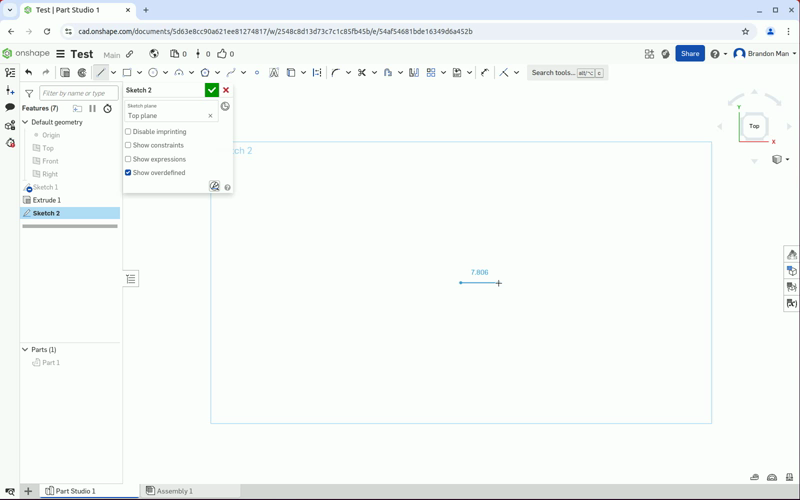
click(498, 282)
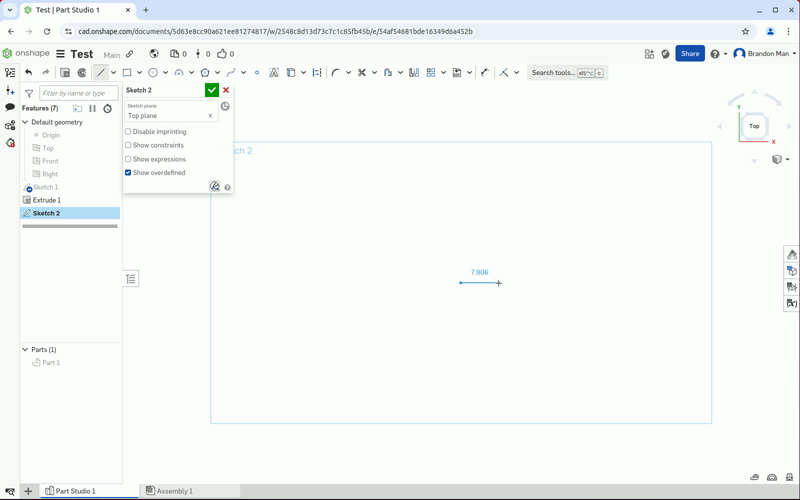
key_up(shift)
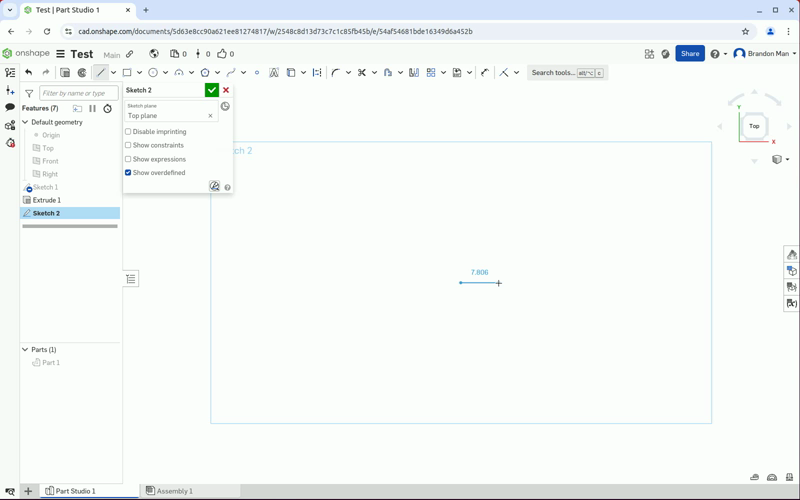
key_down(shift)
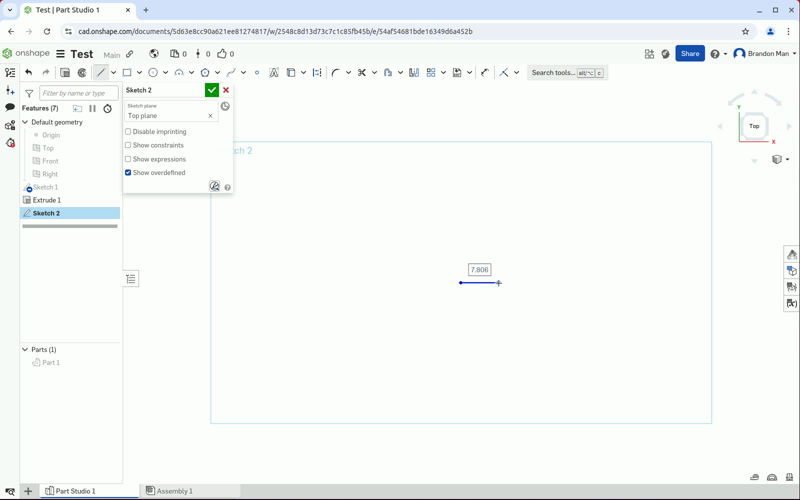
mouse_move(528, 282)
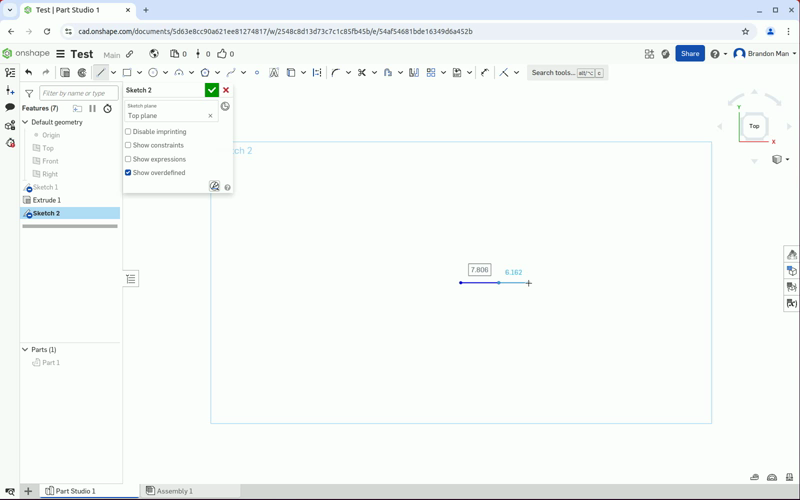
mouse_move(498, 245)
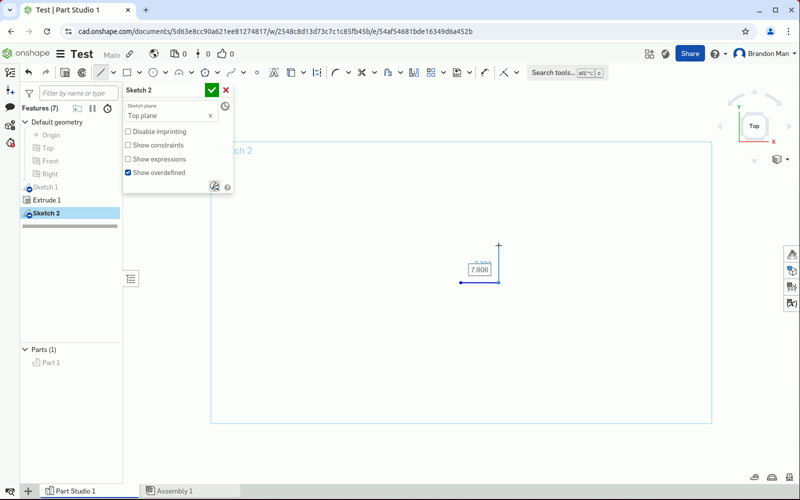
click(498, 245)
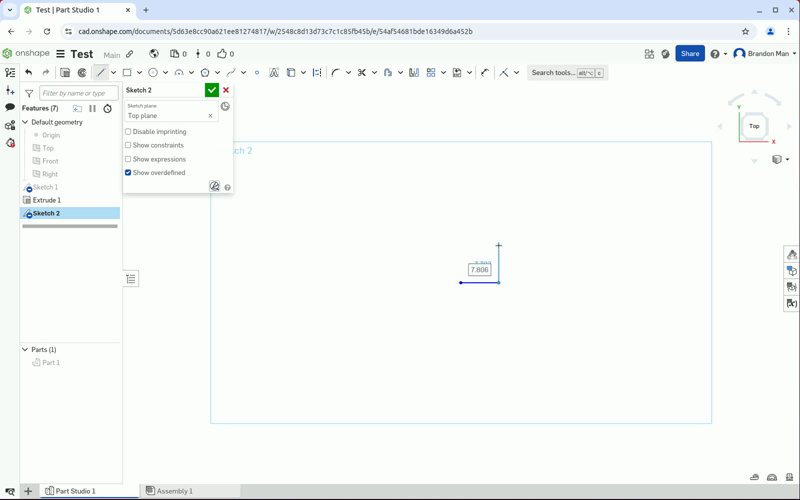
key_up(shift)
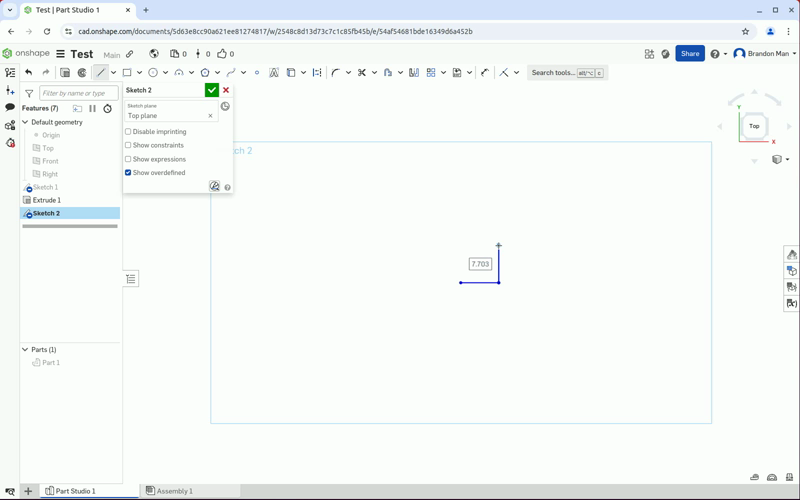
key_down(shift)
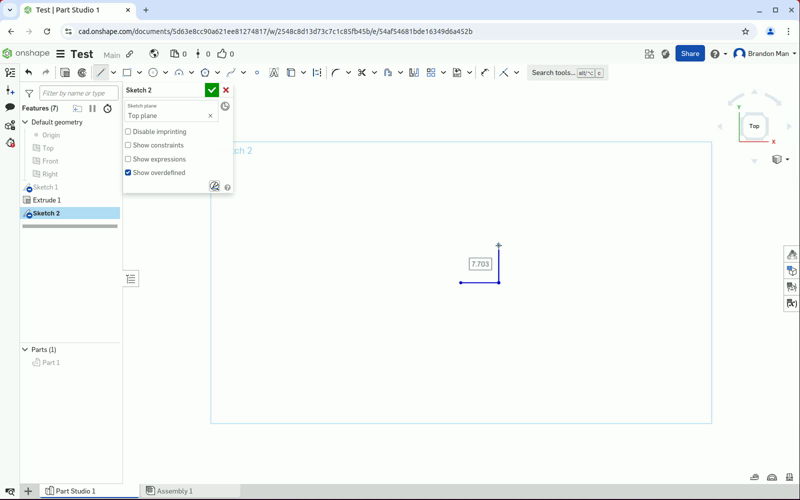
mouse_move(528, 245)
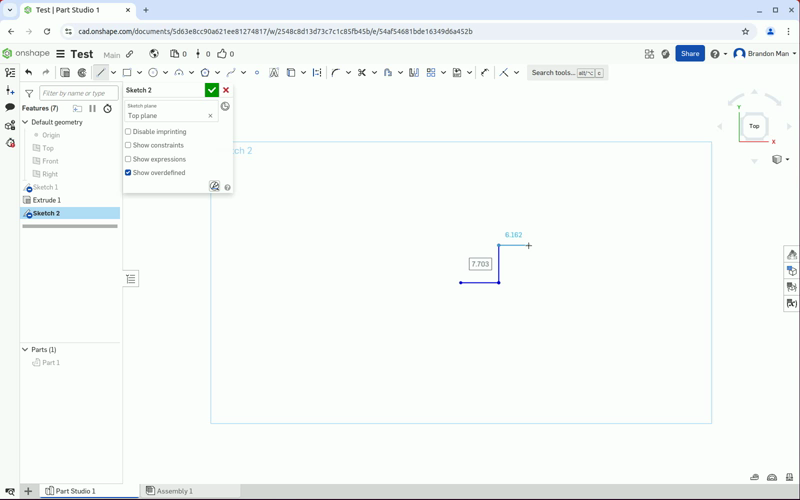
mouse_move(535, 245)
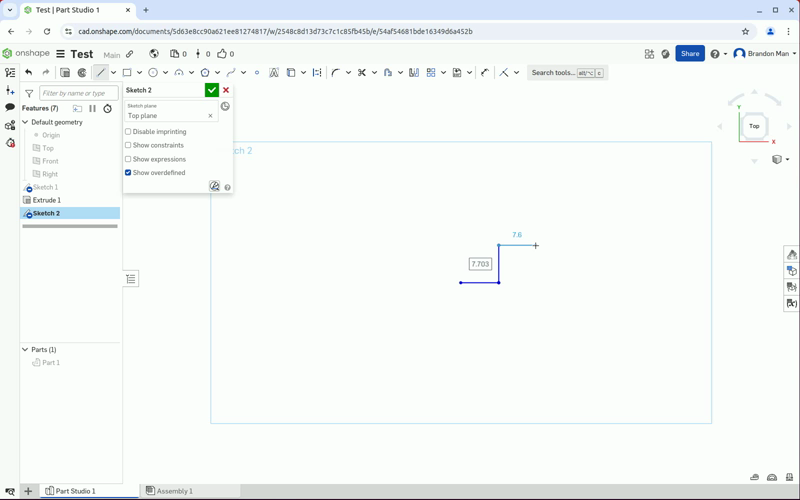
click(535, 245)
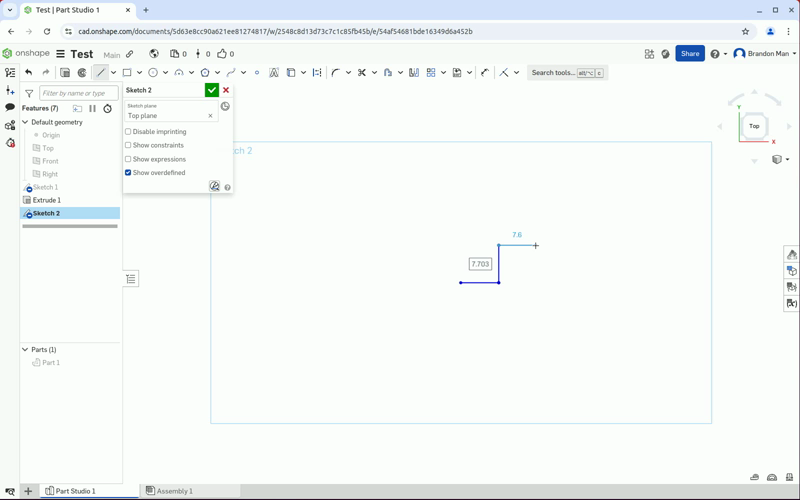
key_up(shift)
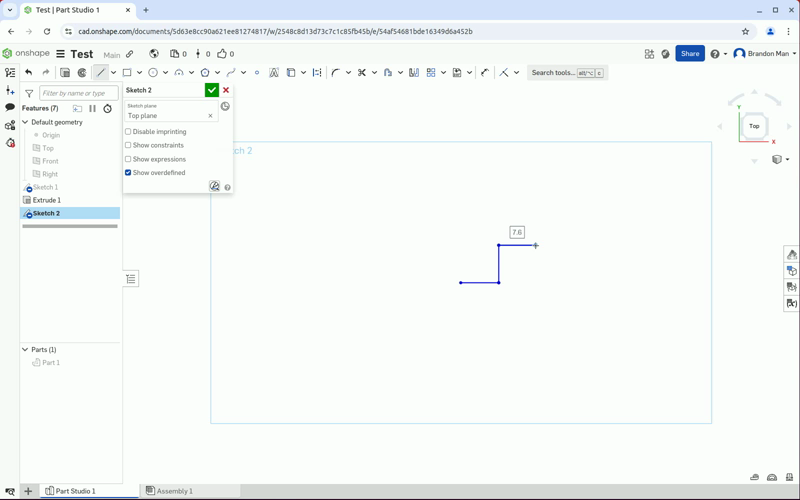
key_down(shift)
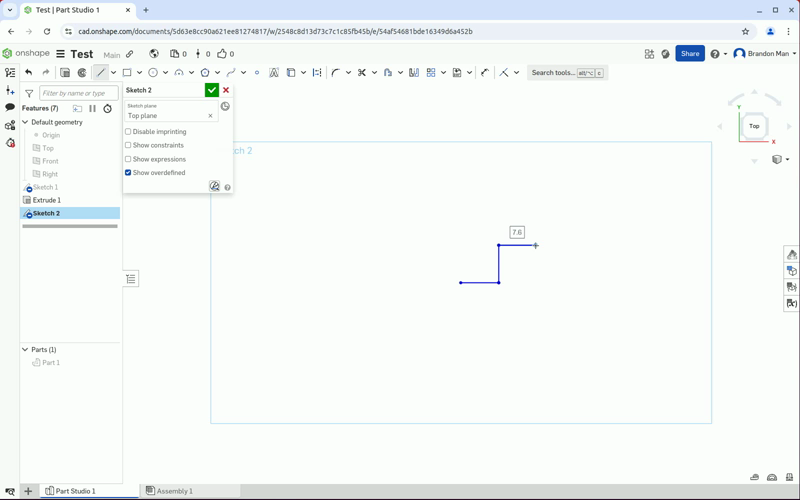
mouse_move(565, 245)
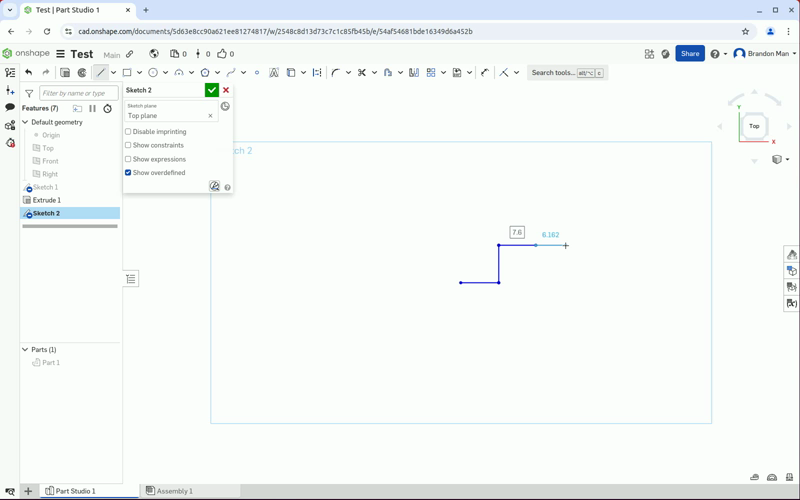
mouse_move(573, 245)
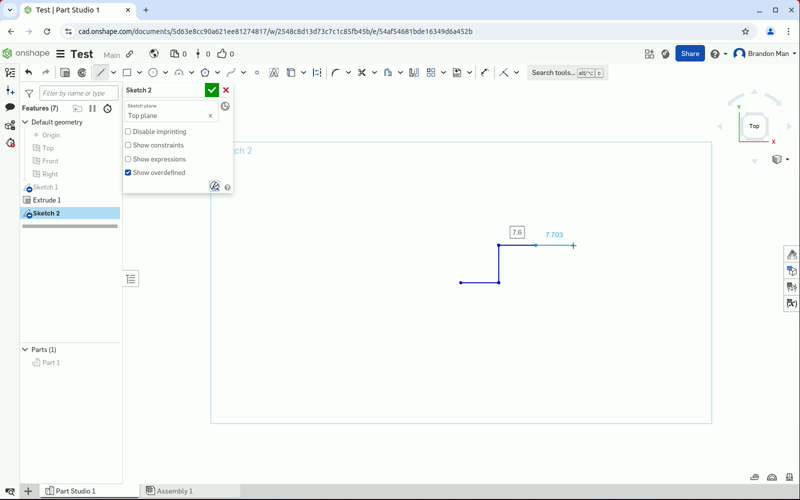
click(573, 245)
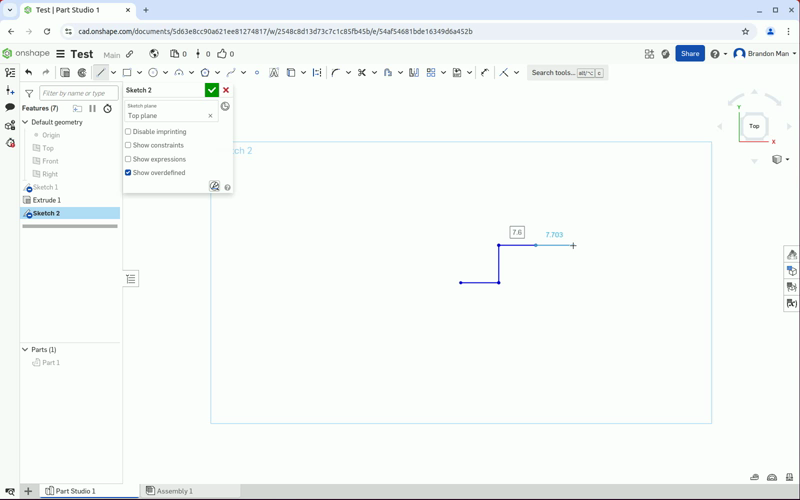
key_up(shift)
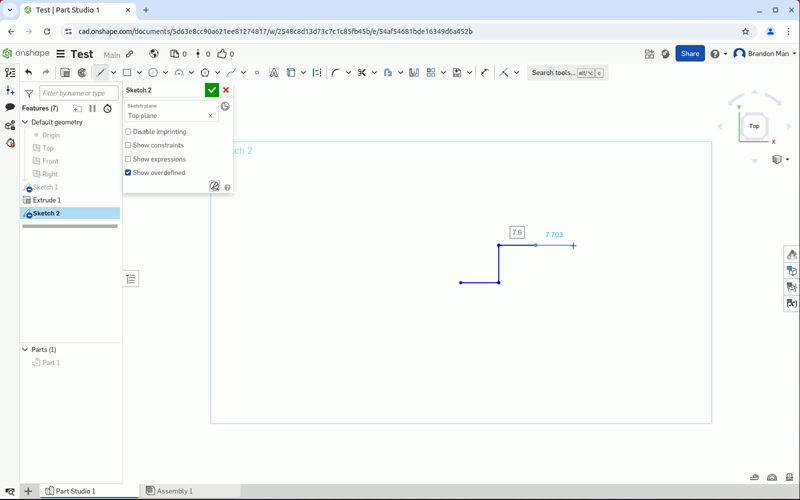
key_down(shift)
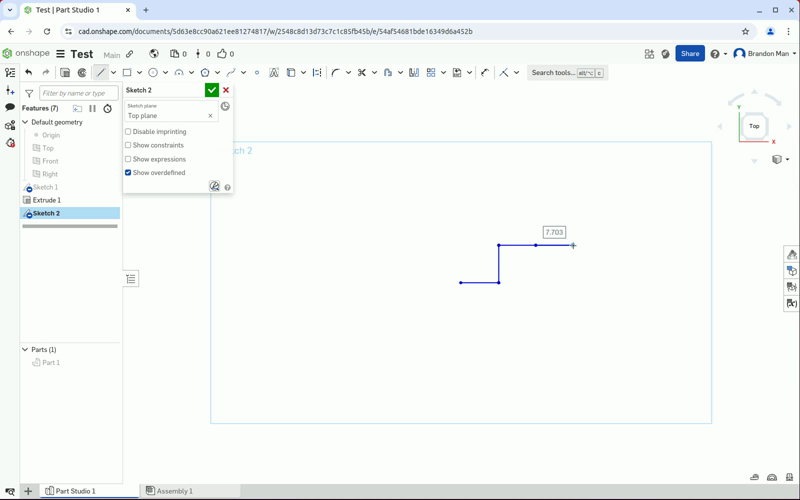
mouse_move(589, 245)
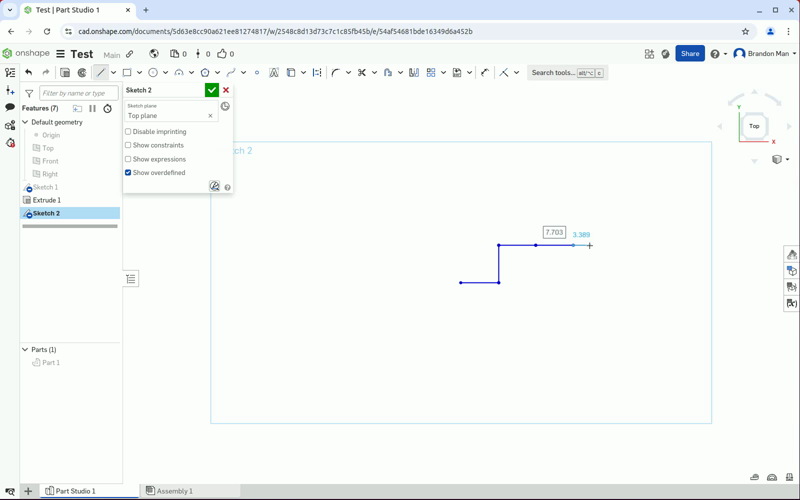
mouse_move(573, 208)
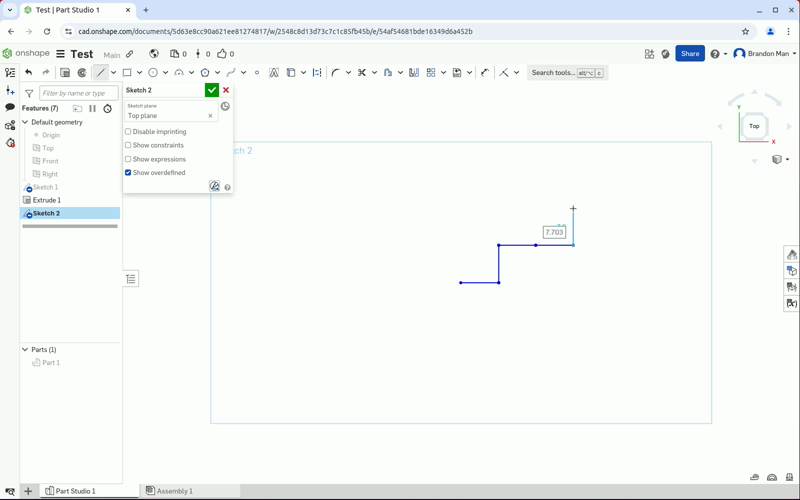
click(573, 208)
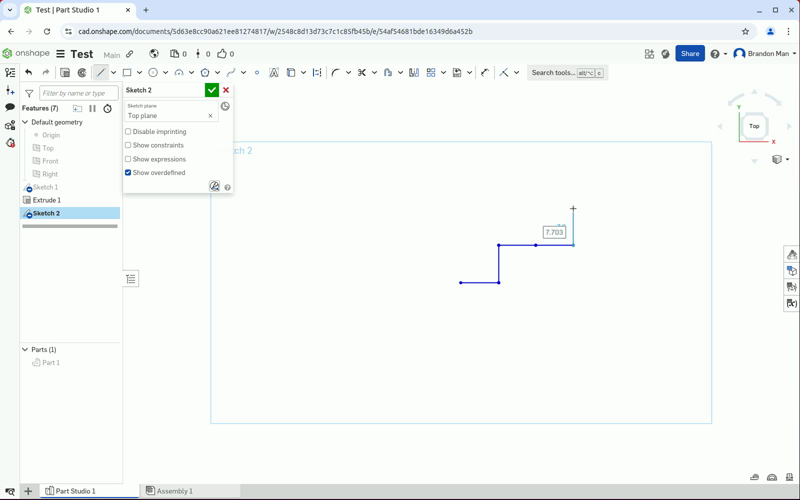
key_up(shift)
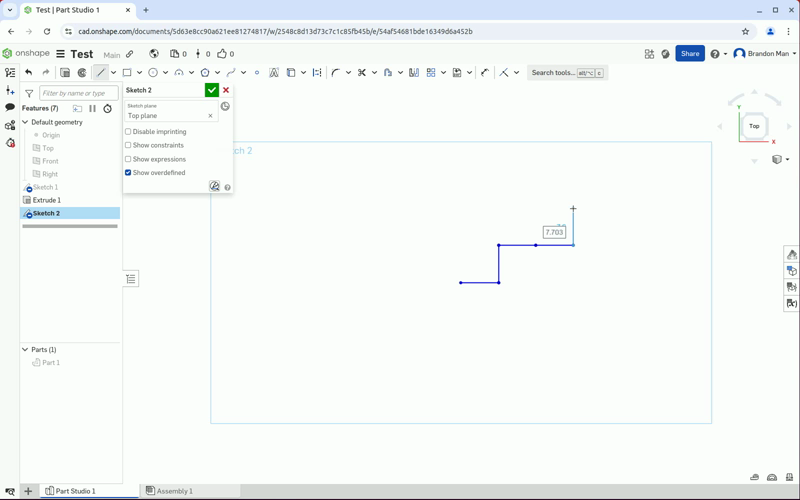
key_down(shift)
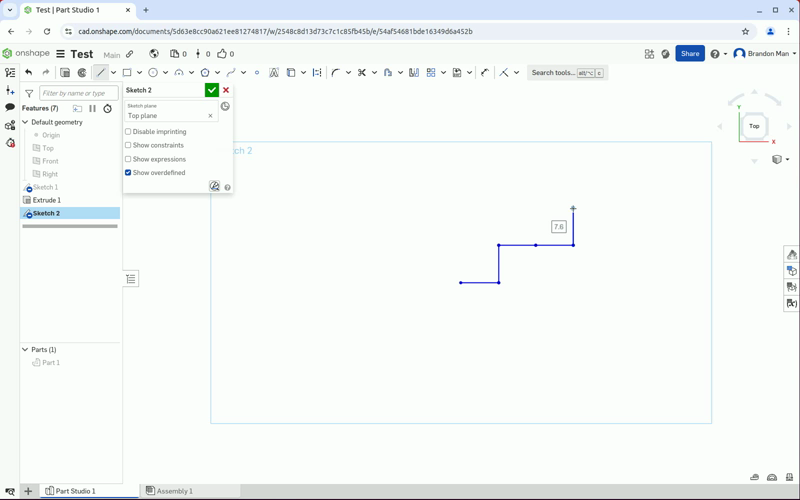
mouse_move(460, 208)
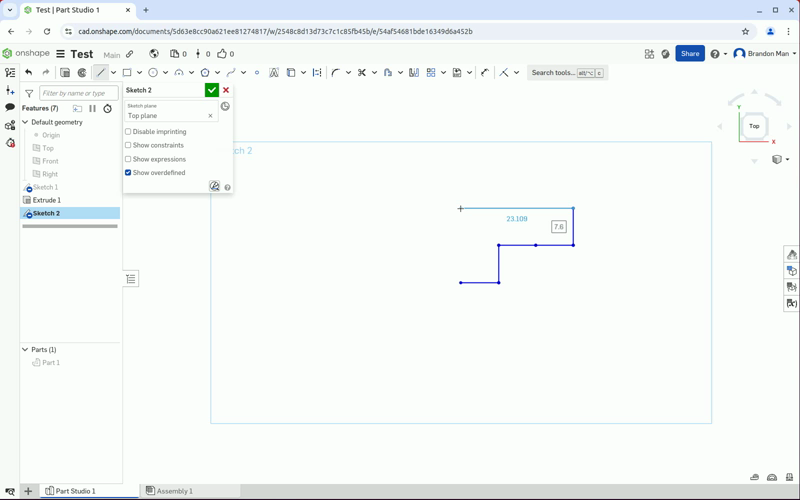
click(460, 208)
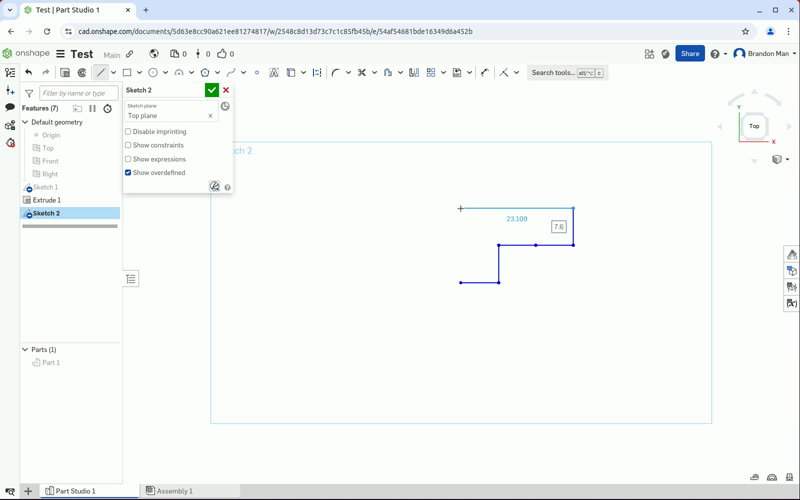
key_up(shift)
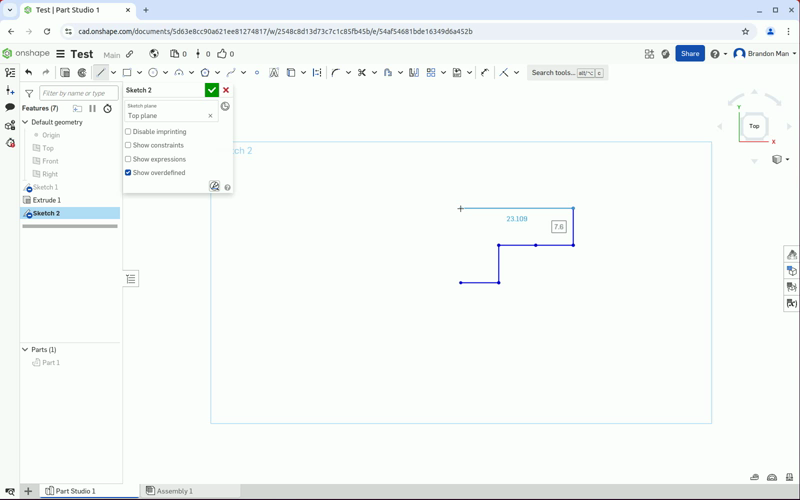
key_down(shift)
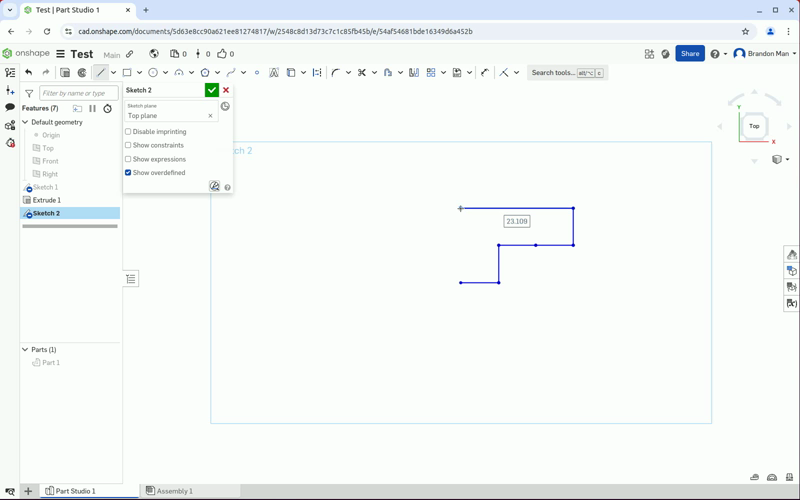
mouse_move(460, 282)
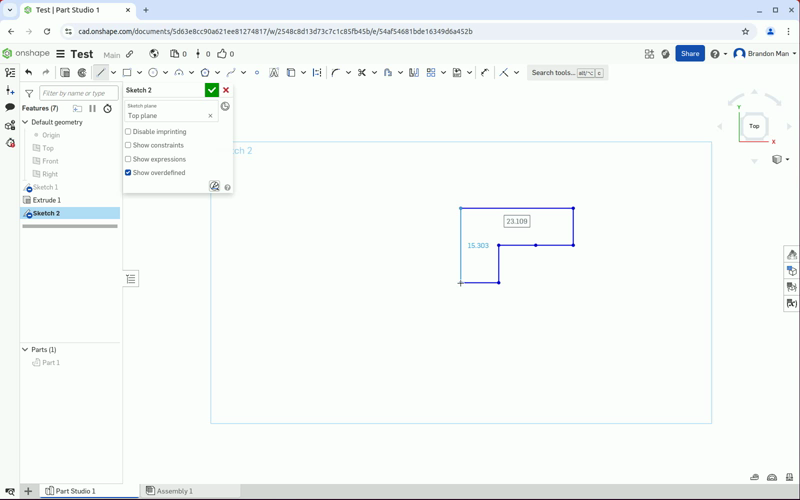
key_up(shift)
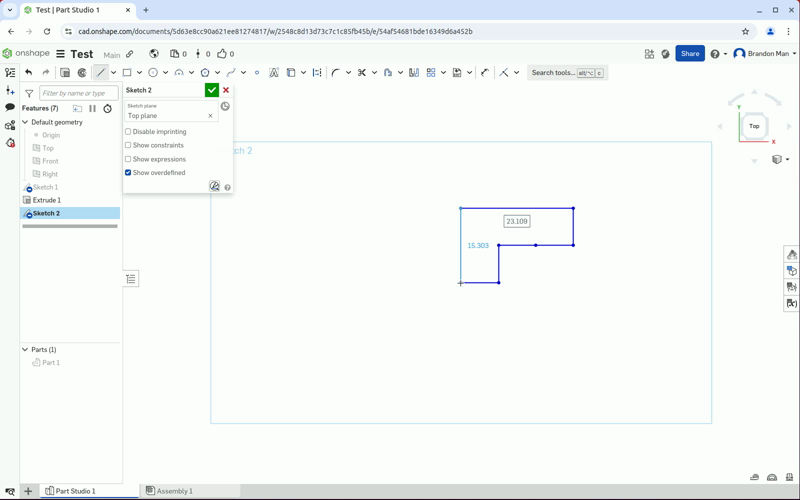
click(460, 282)
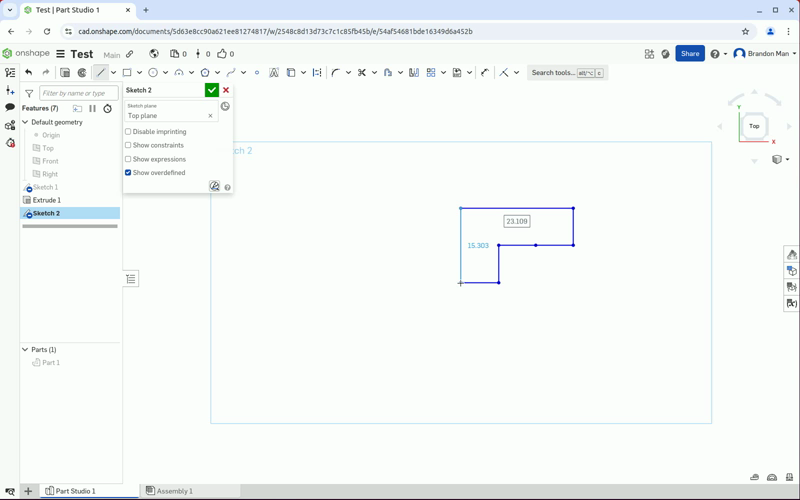
key(esc)
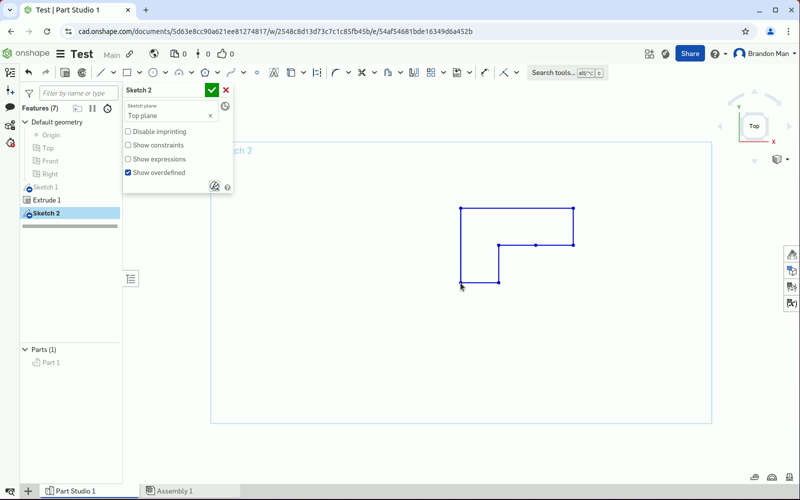
mouse_move(516, 236)
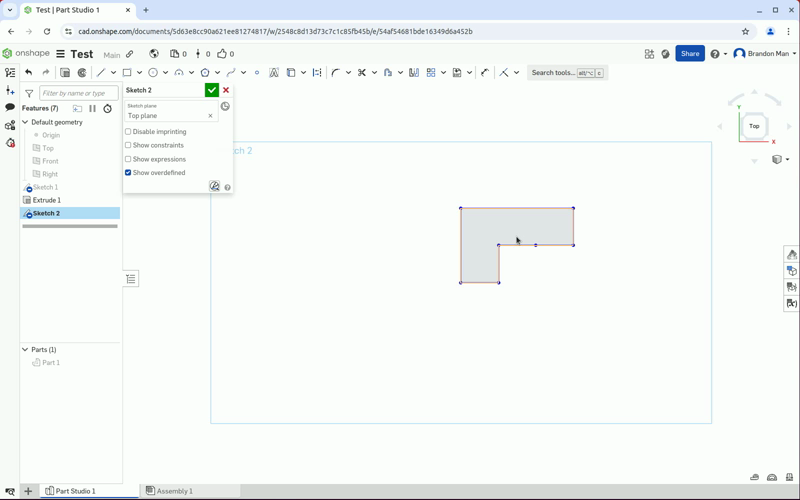
click(516, 236)
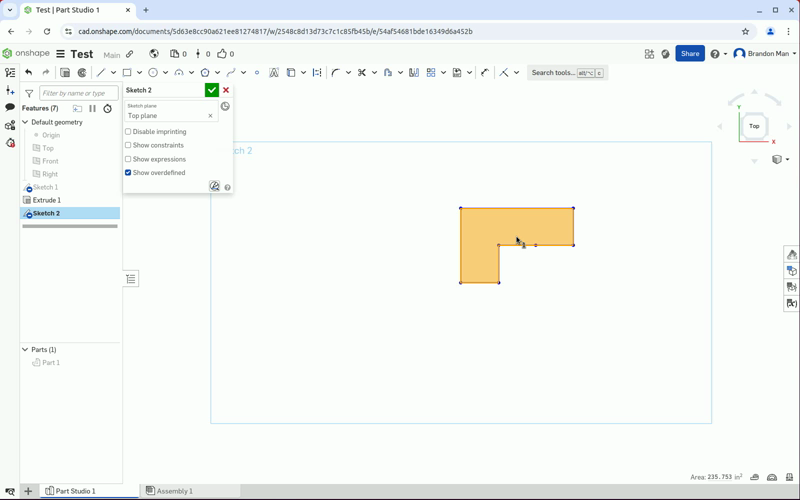
mouse_move(73, 352)
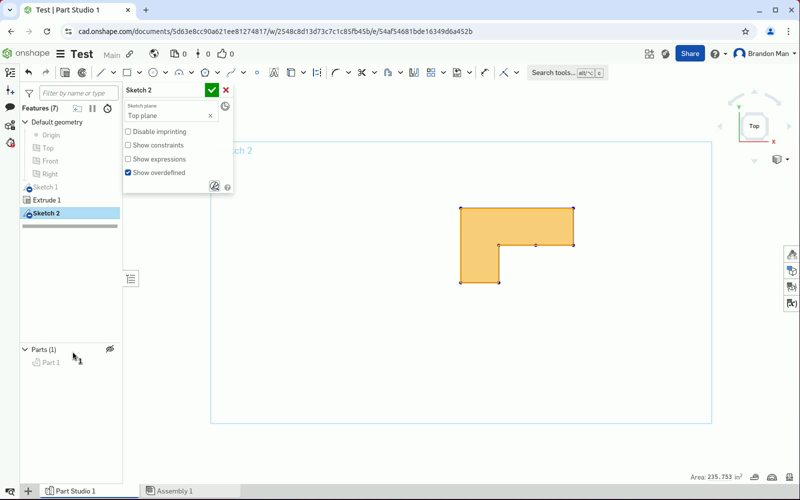
key(shift+y)
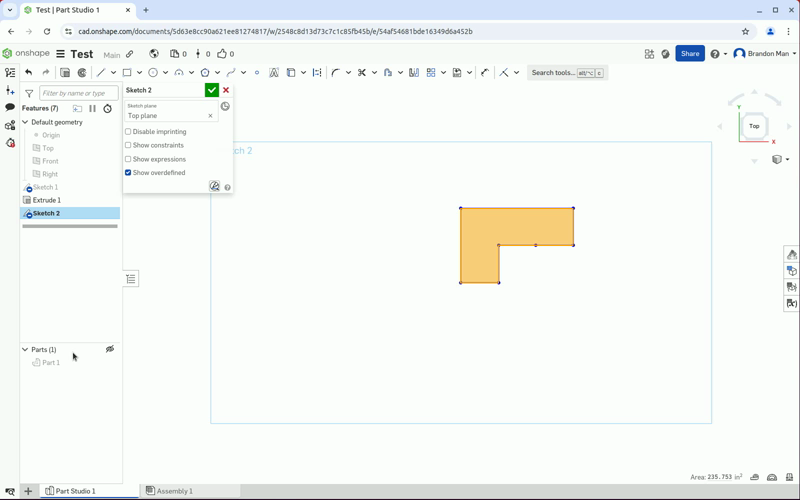
key(shift+e)
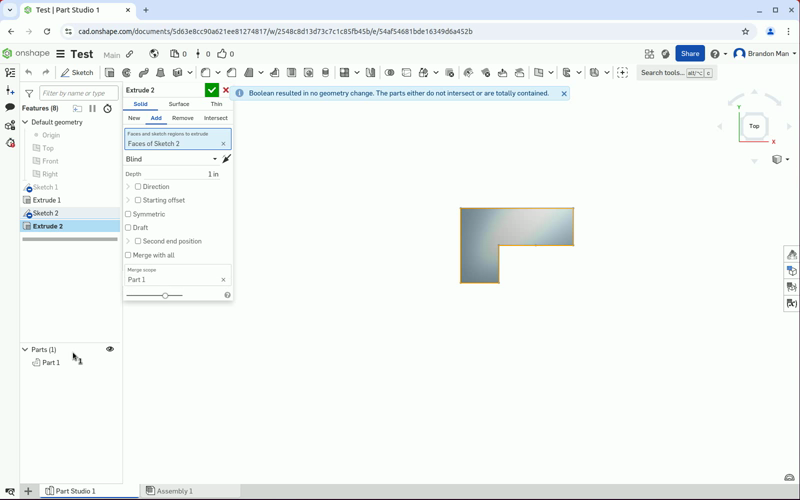
mouse_move(143, 106)
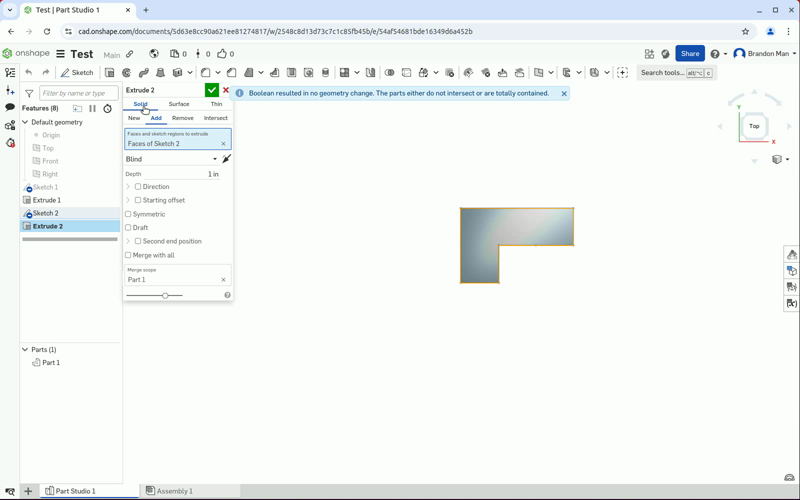
click(143, 106)
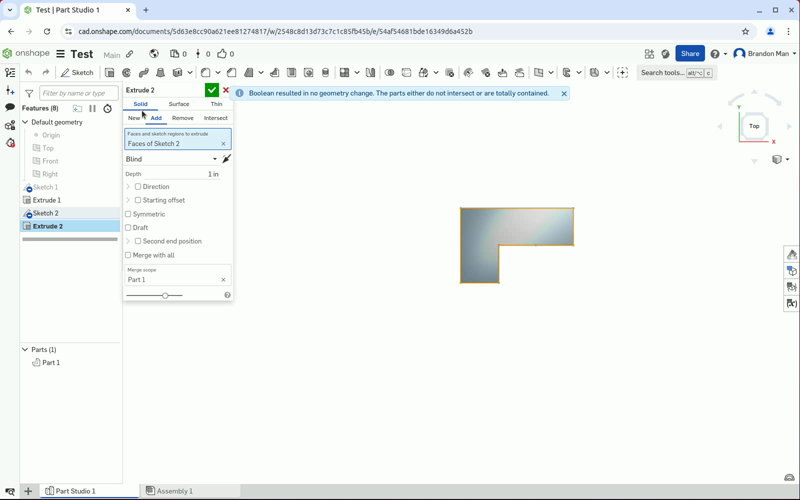
mouse_move(137, 120)
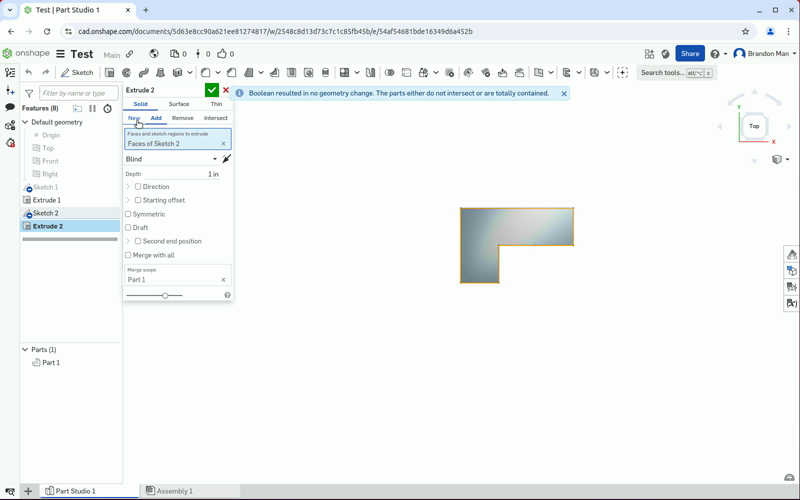
click(137, 120)
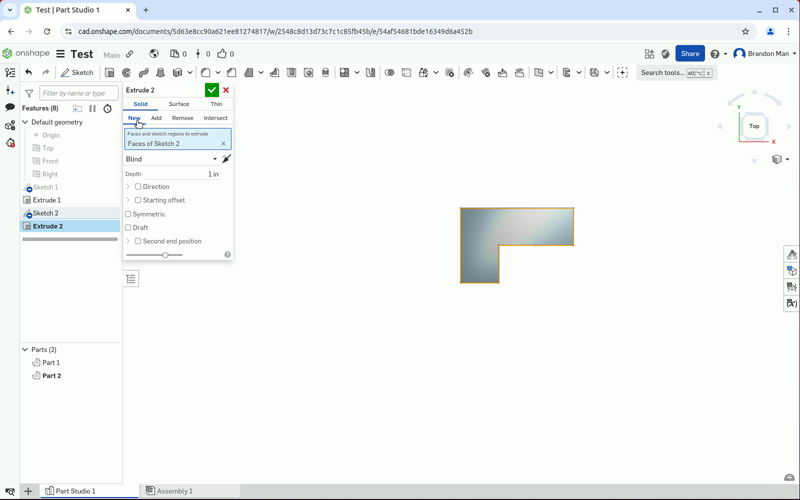
key(tab, 4)
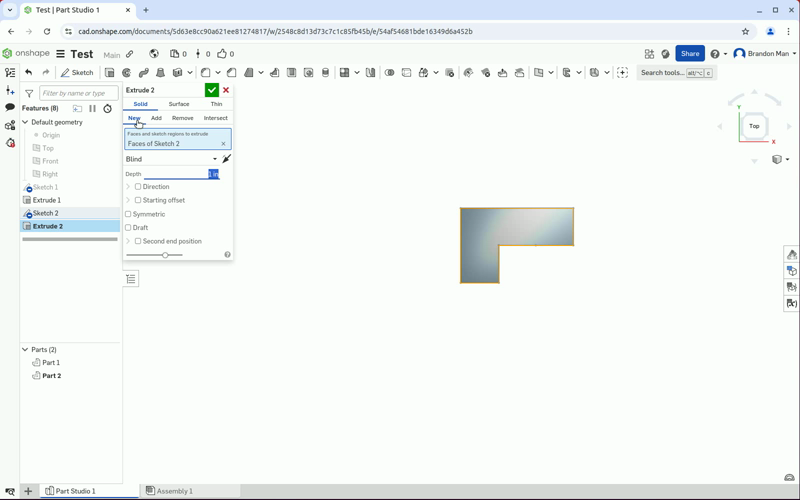
text(7.703)
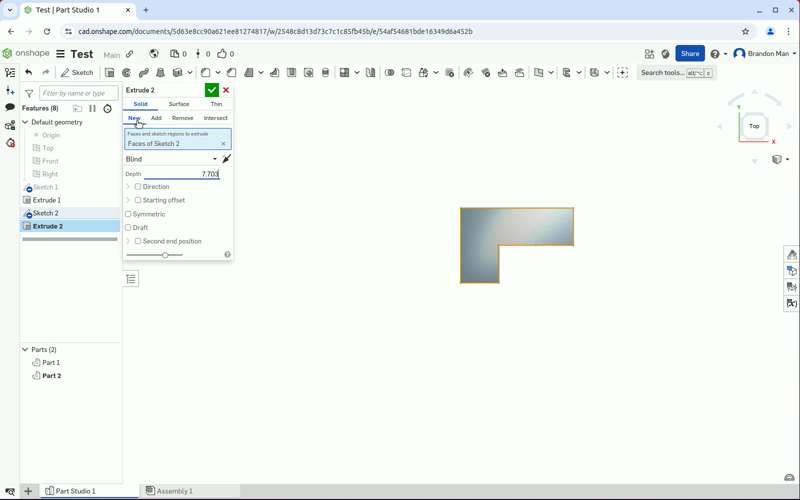
key(enter)
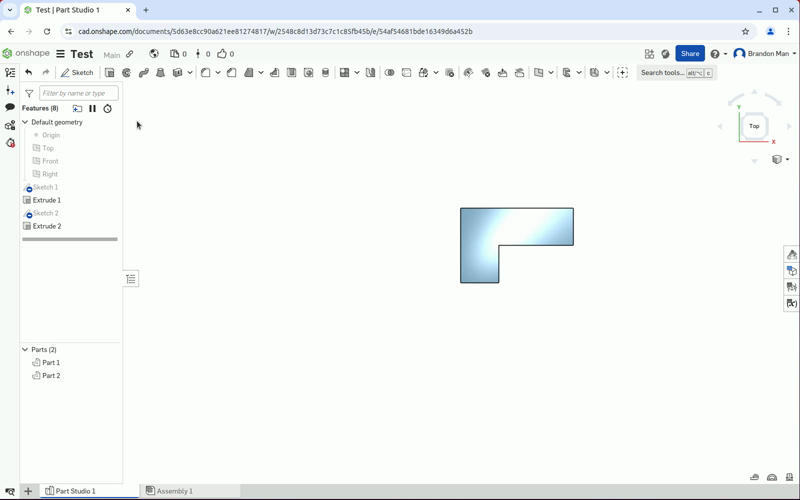
key(shift+h)
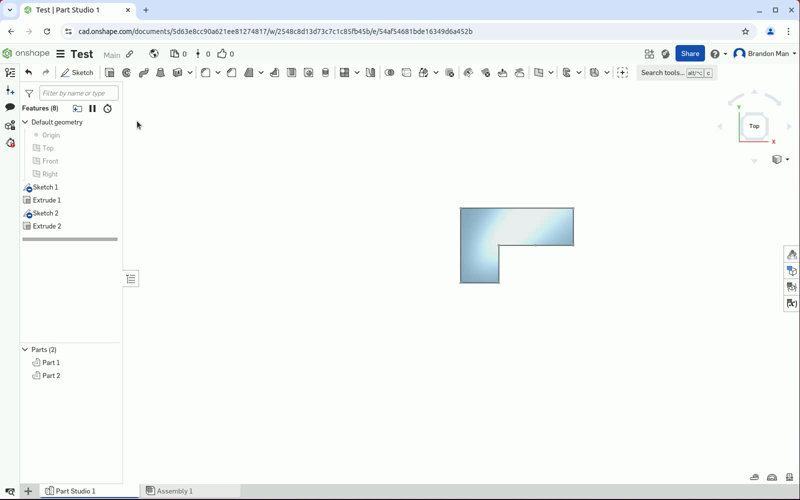
key(shift+h)
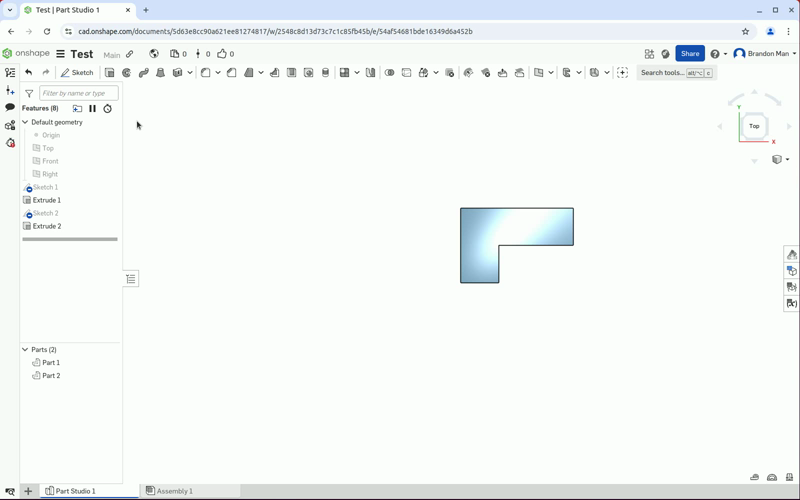
mouse_move(73, 189)
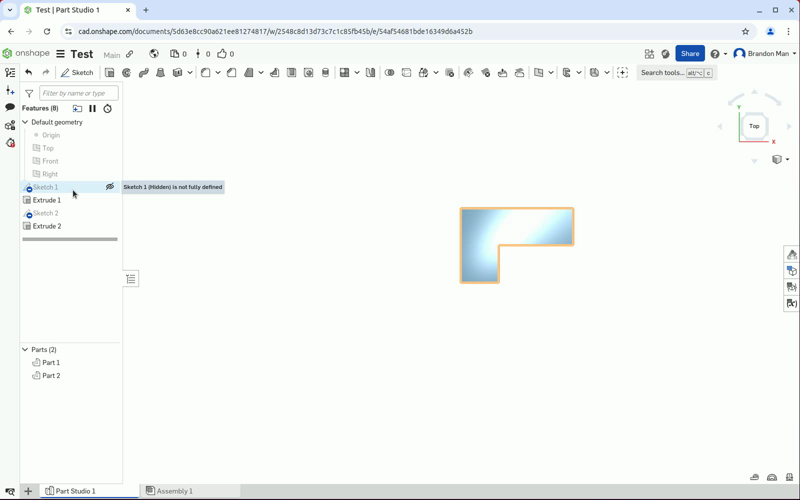
click(73, 189)
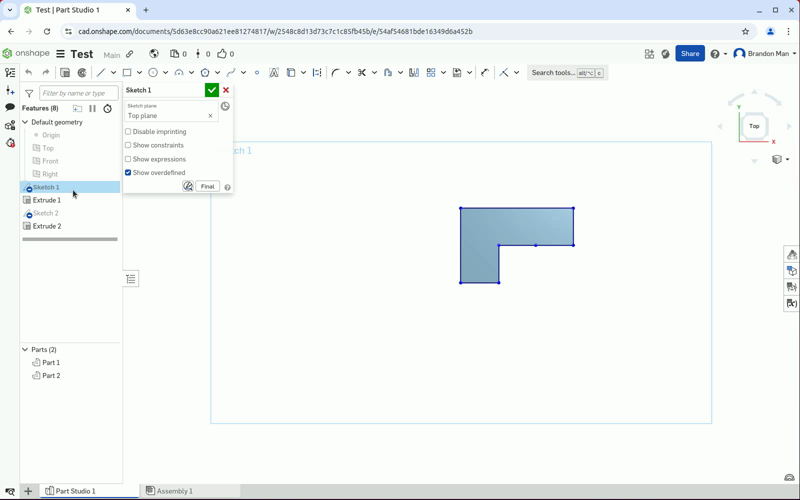
mouse_move(229, 92)
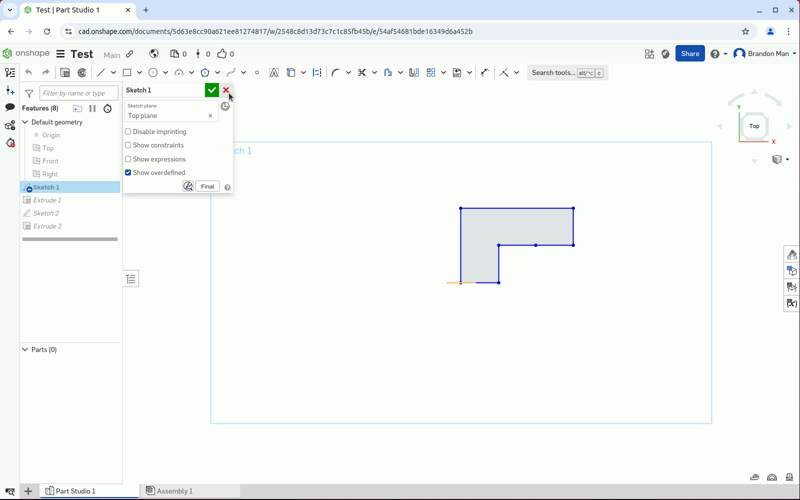
click(229, 92)
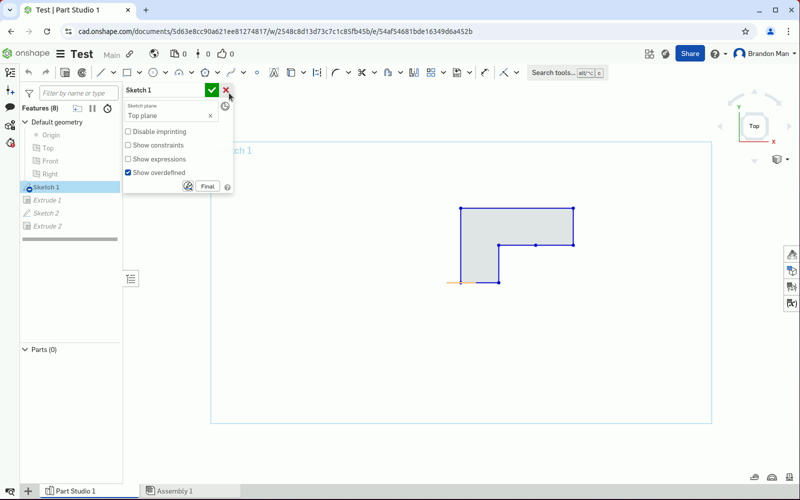
key(shift+s)
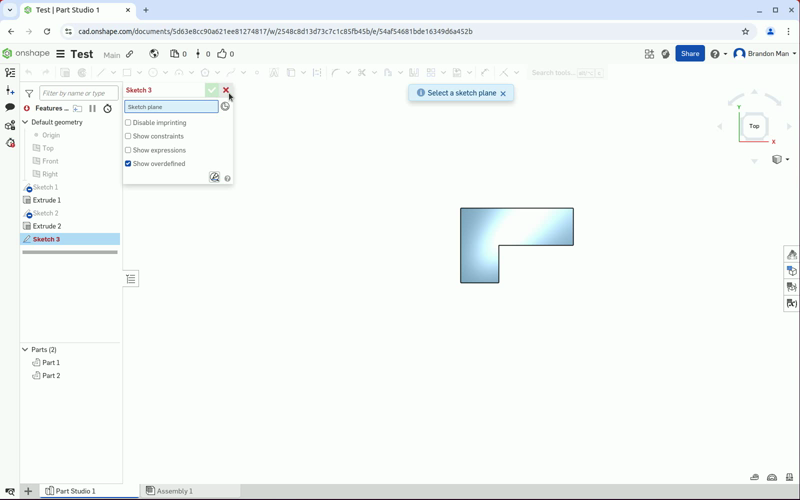
mouse_move(73, 150)
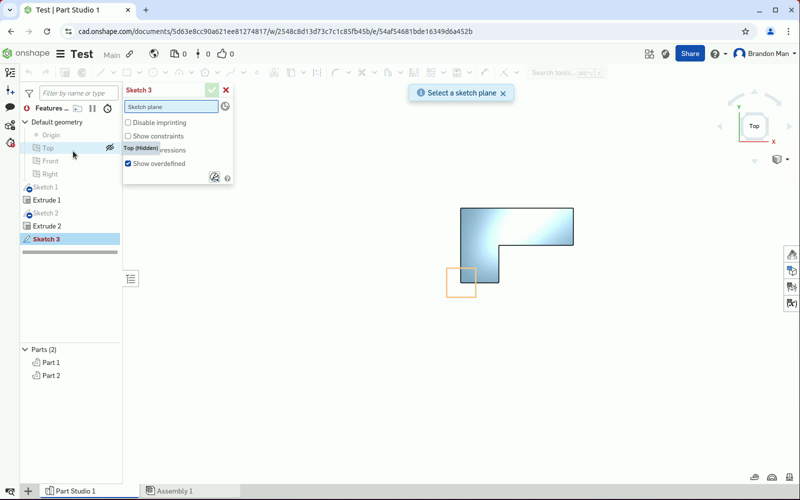
click(73, 150)
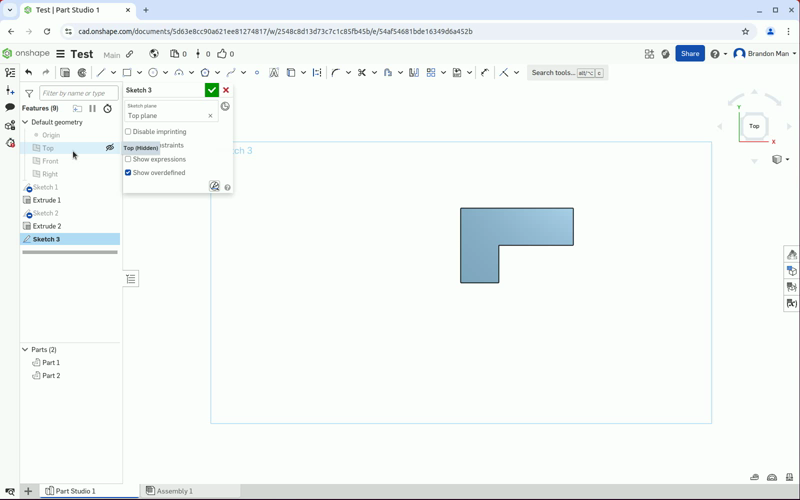
mouse_move(73, 352)
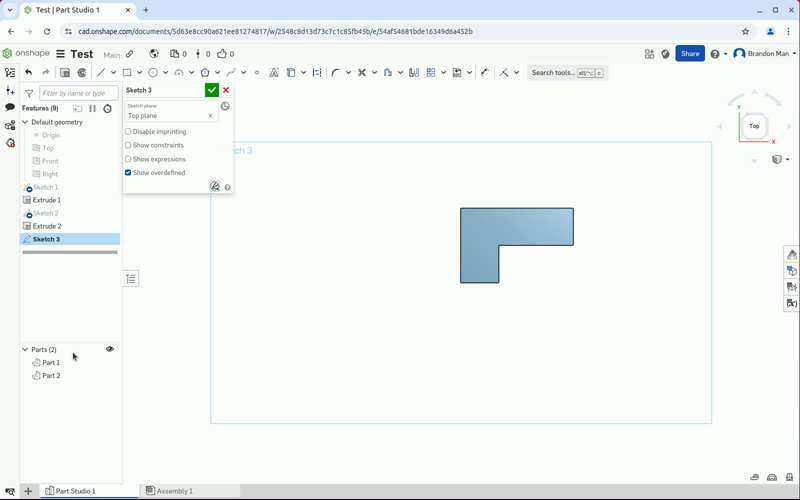
key(y)
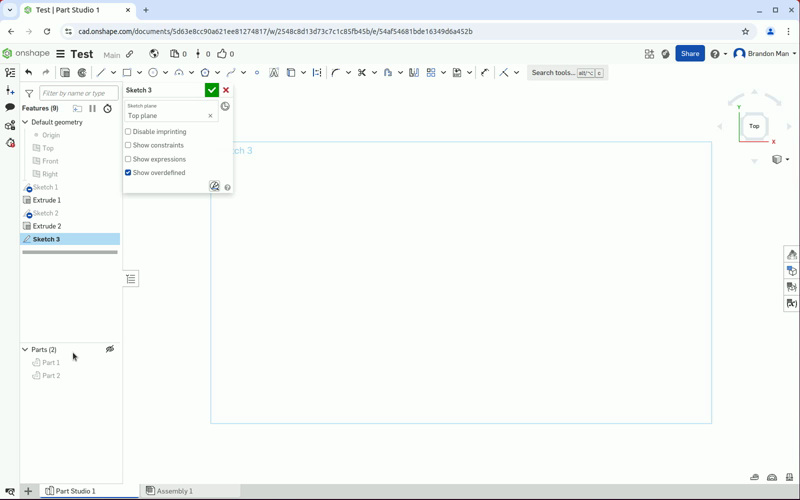
key(l)
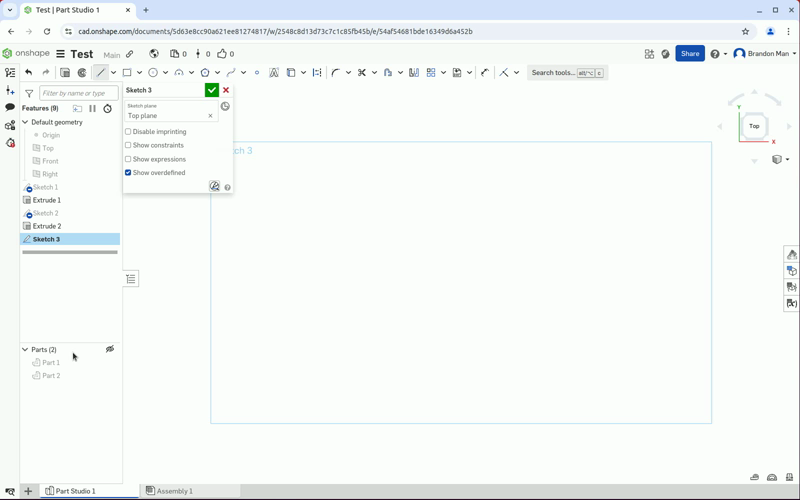
key_down(shift)
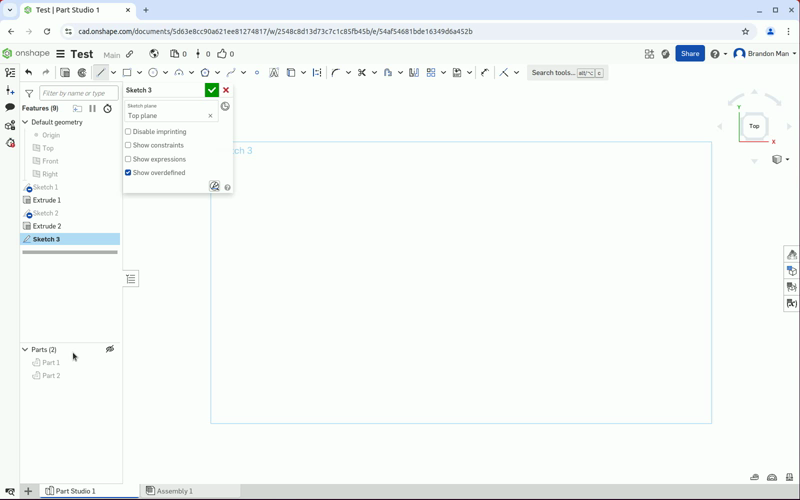
mouse_move(535, 264)
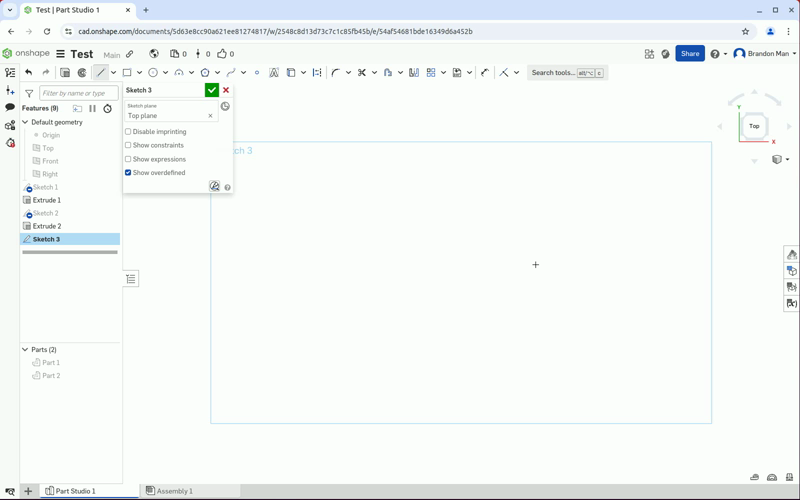
click(535, 264)
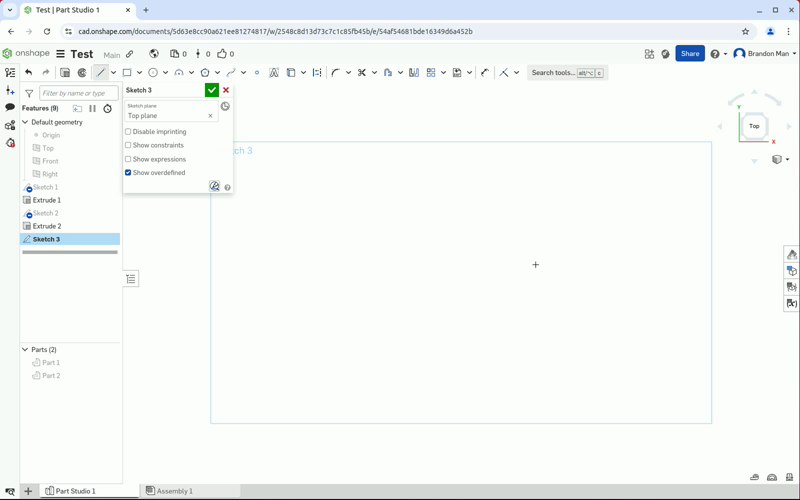
key_up(shift)
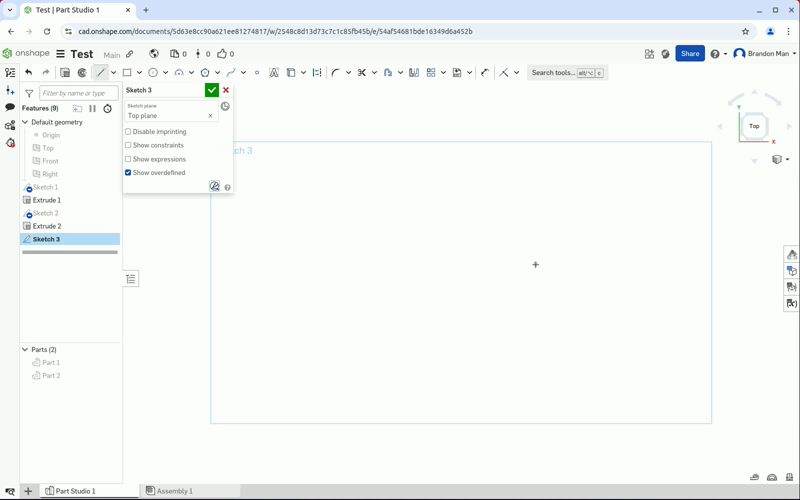
key_down(shift)
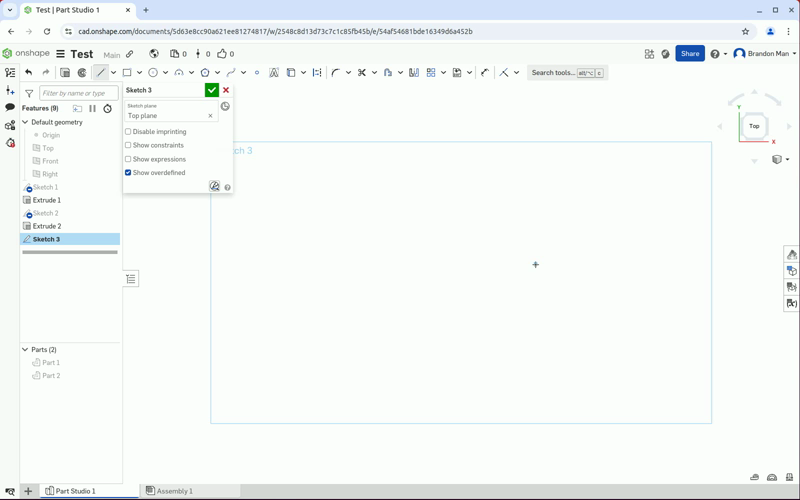
mouse_move(565, 264)
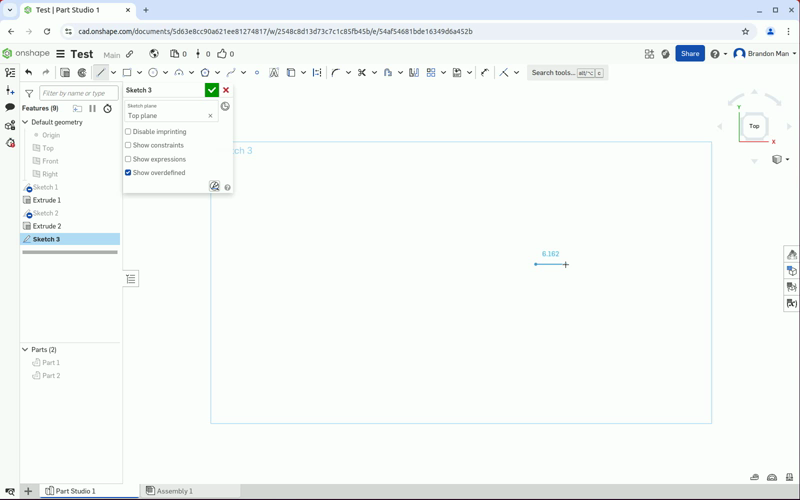
mouse_move(574, 264)
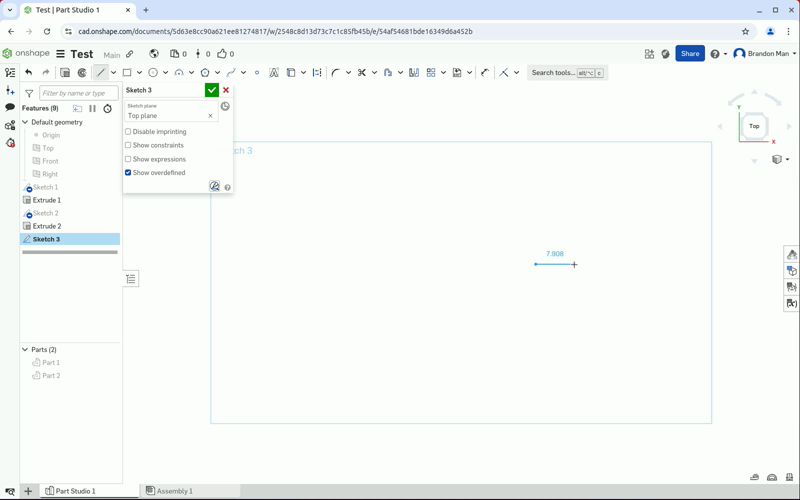
click(574, 264)
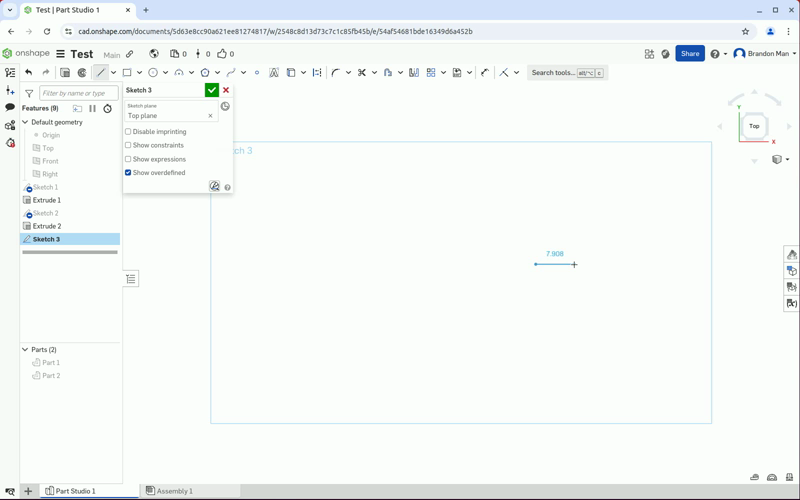
key_up(shift)
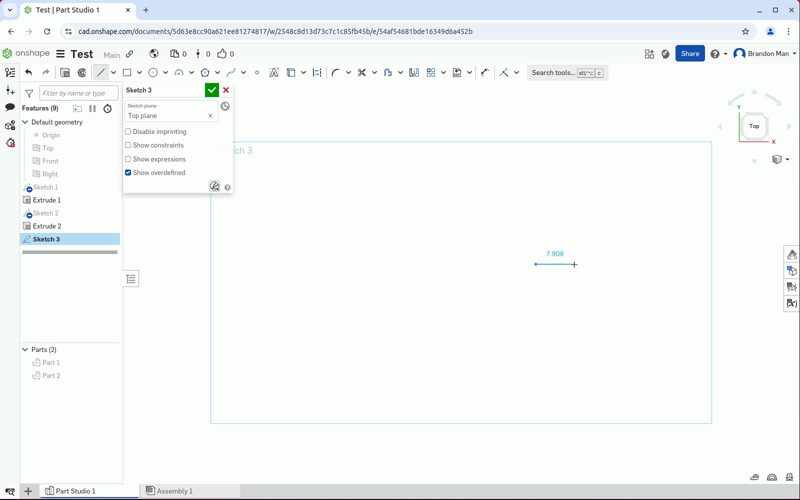
key_down(shift)
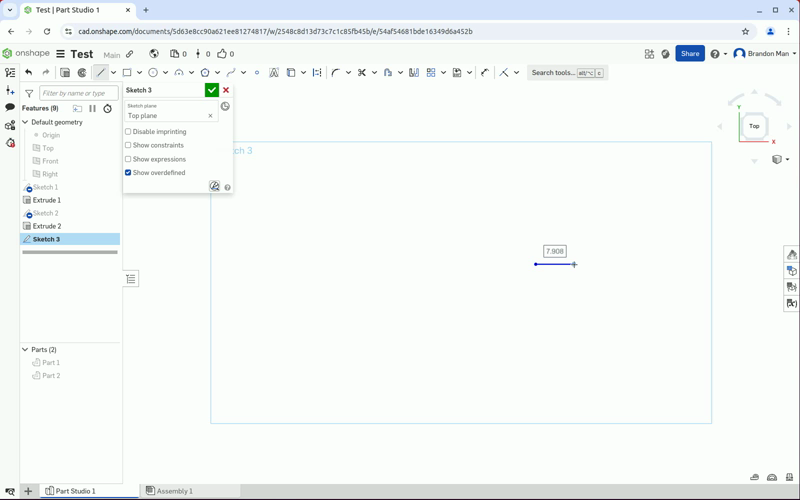
mouse_move(589, 264)
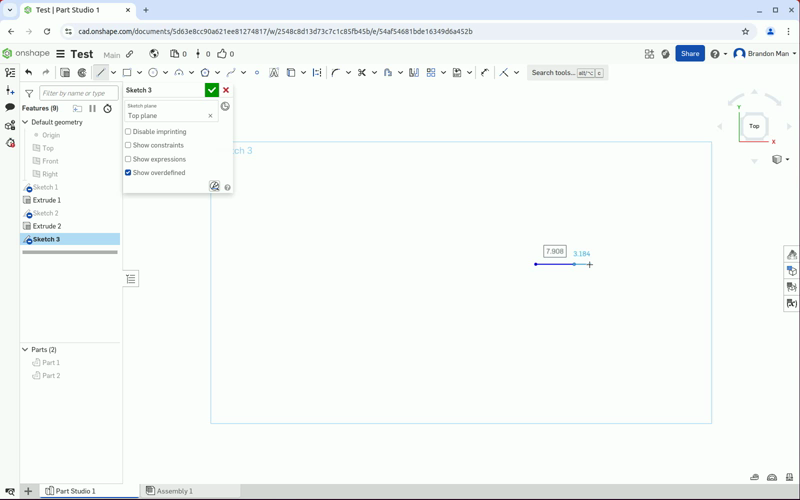
mouse_move(574, 244)
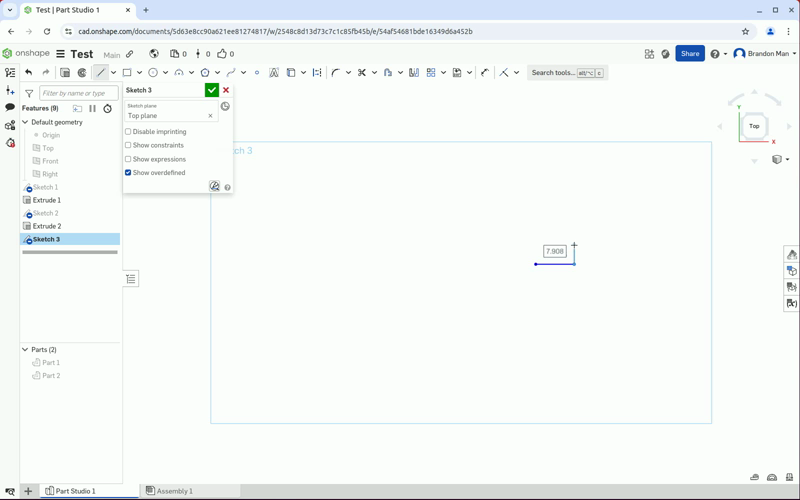
click(574, 244)
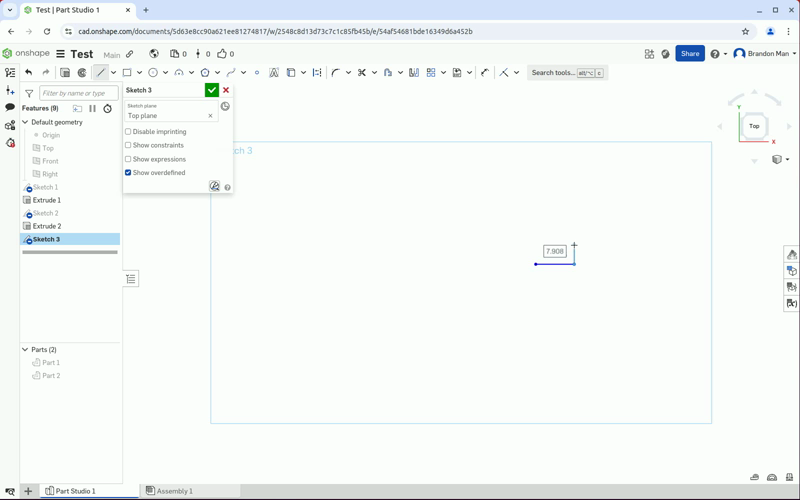
key_up(shift)
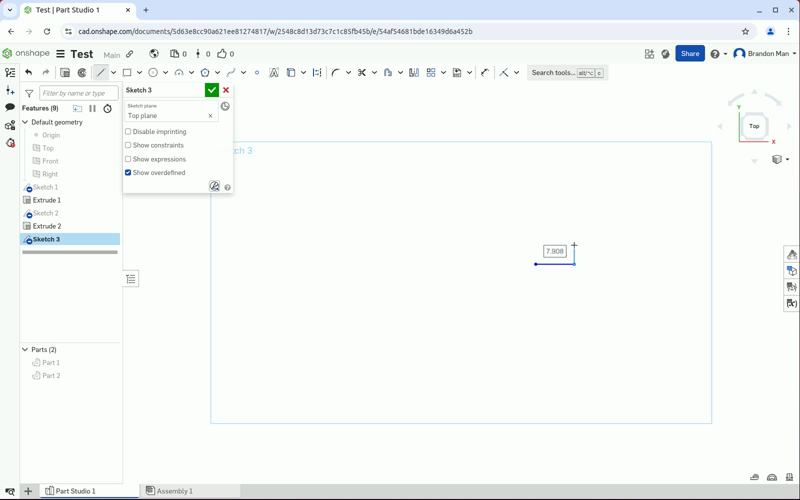
key_down(shift)
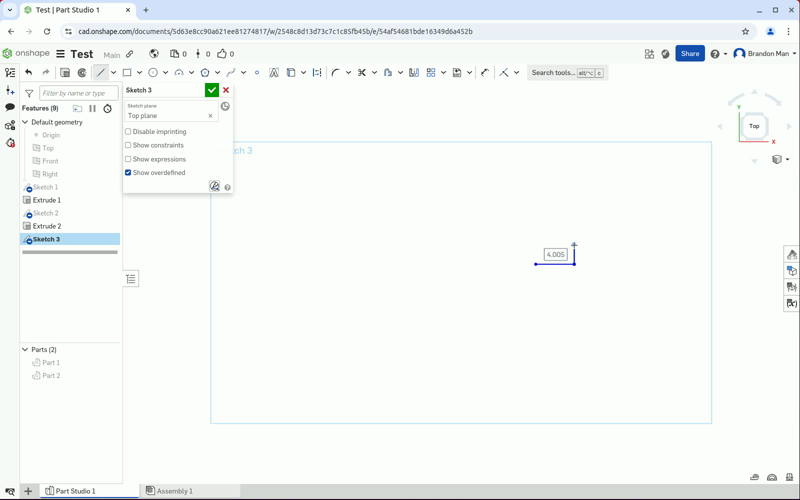
mouse_move(589, 244)
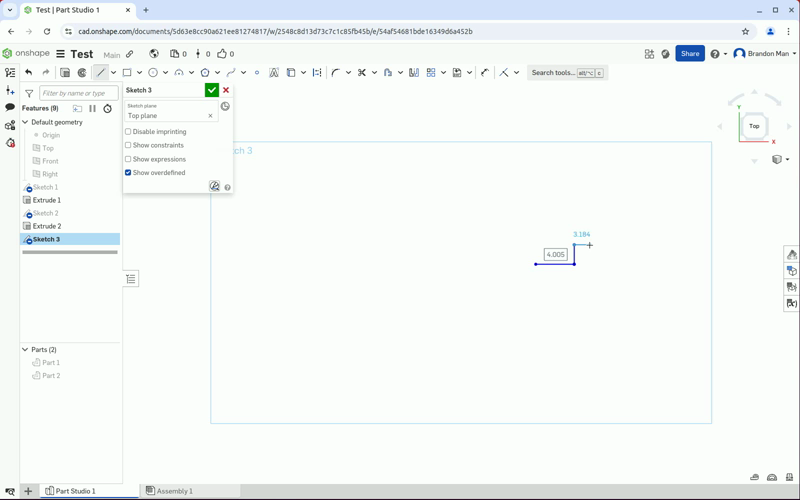
mouse_move(535, 244)
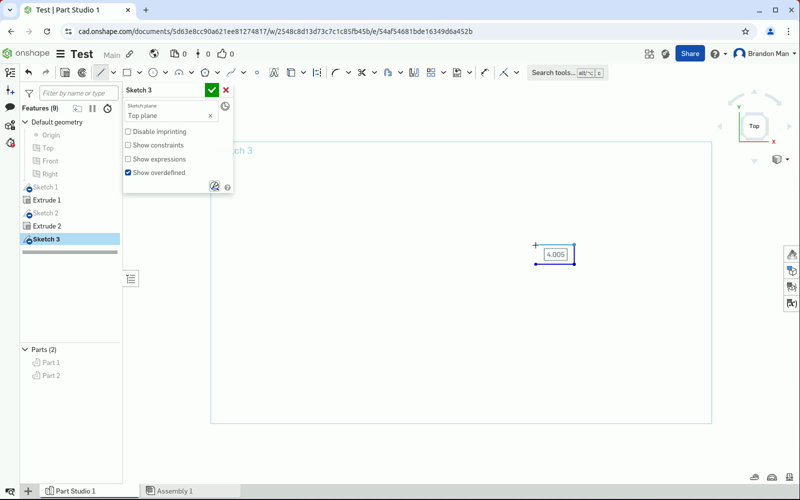
click(535, 244)
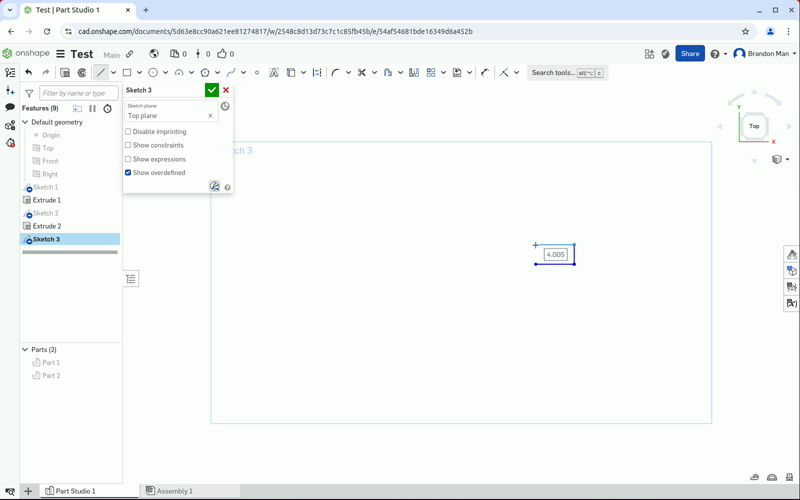
key_up(shift)
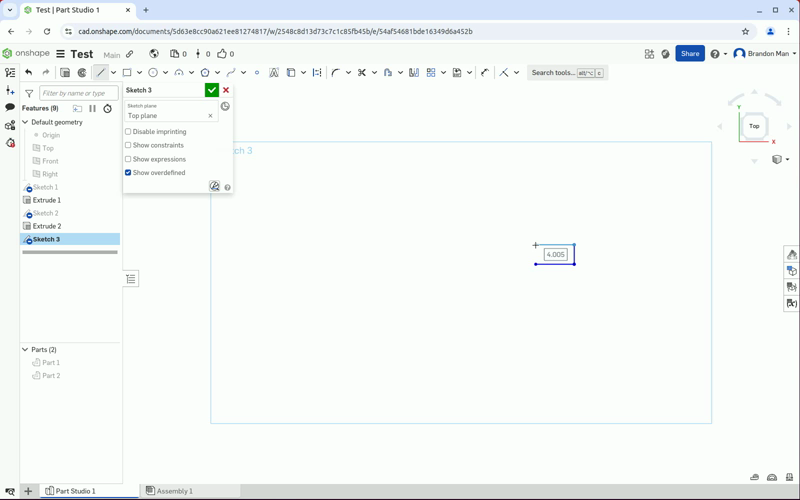
mouse_move(565, 244)
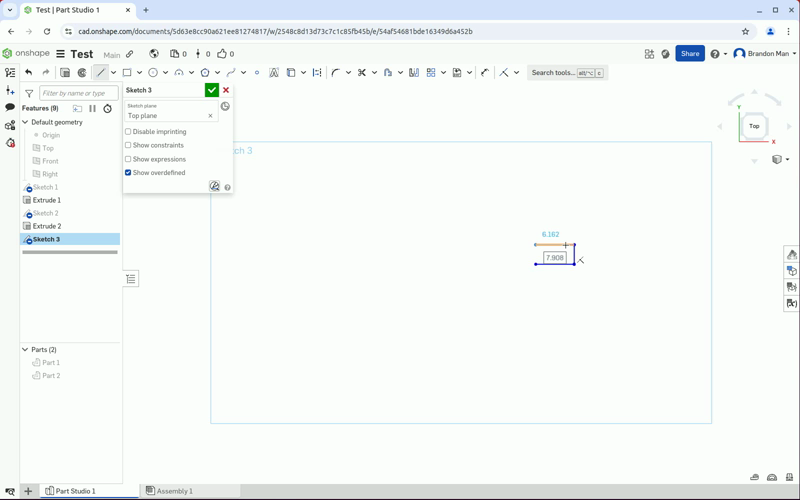
key_down(shift)
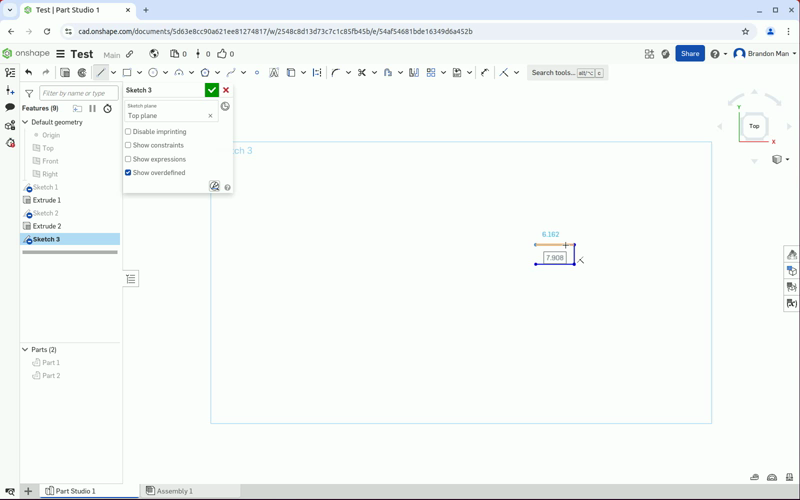
mouse_move(535, 264)
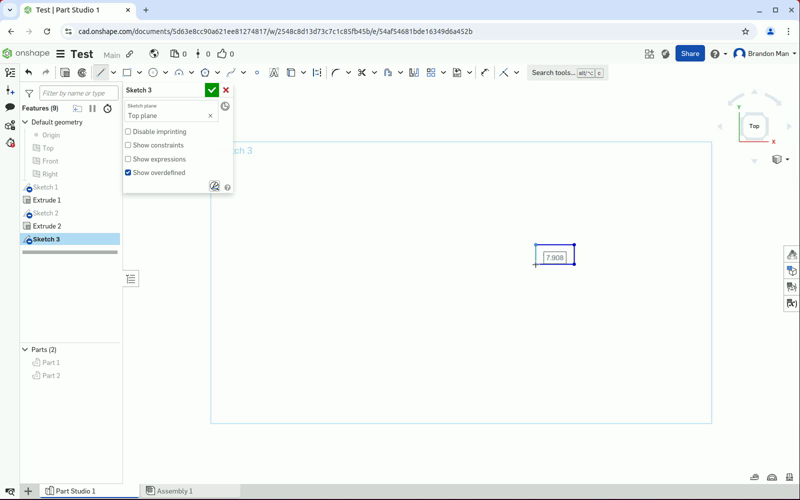
key_up(shift)
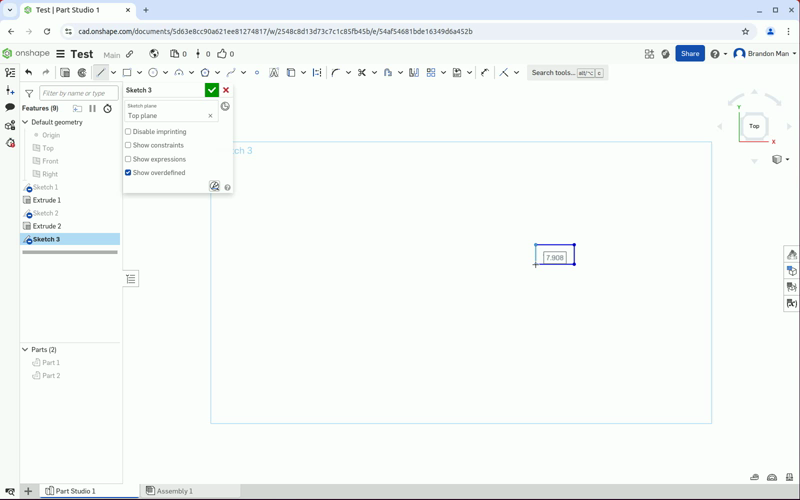
click(535, 264)
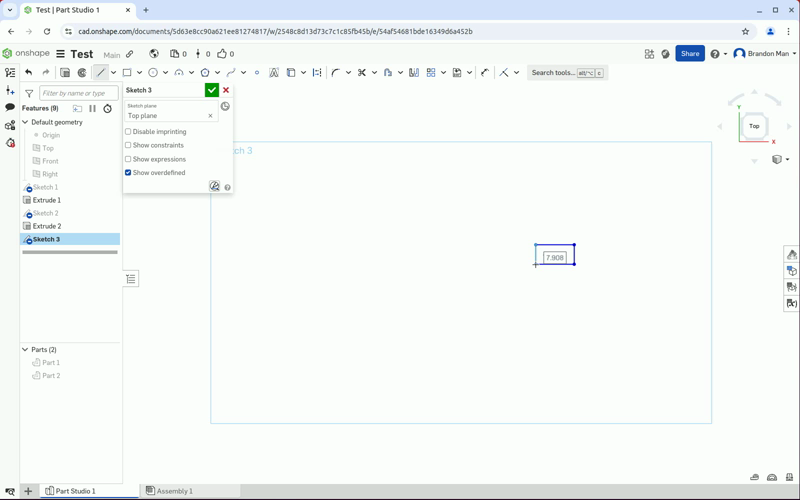
key(esc)
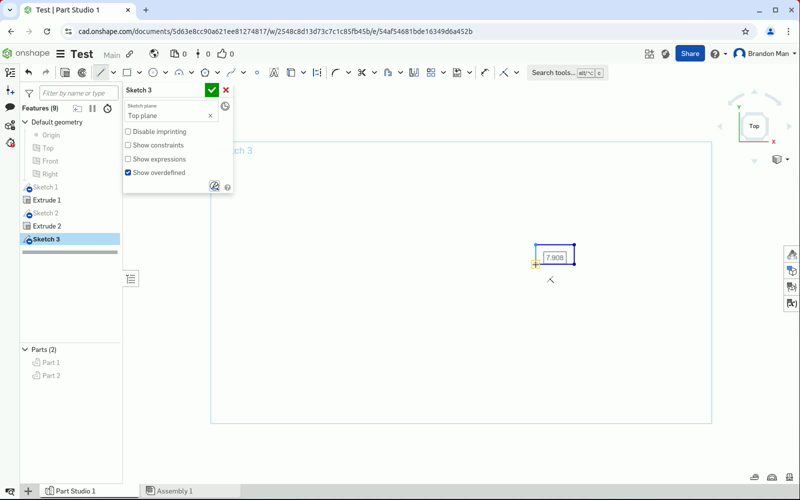
mouse_move(553, 247)
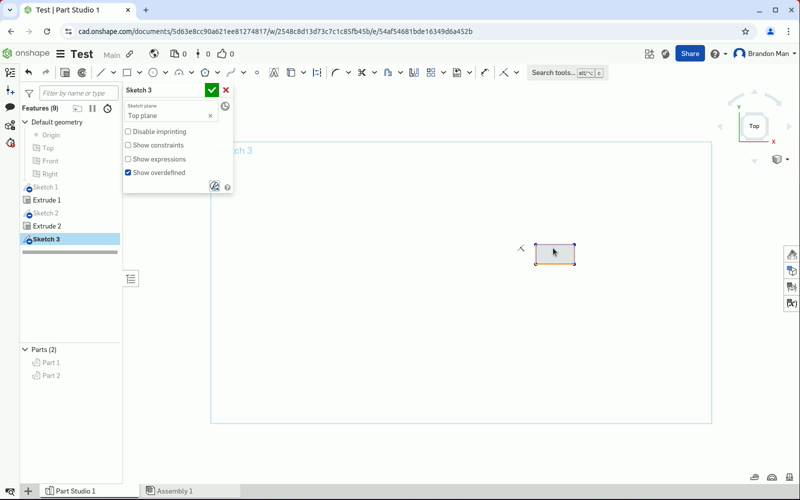
scroll(6)
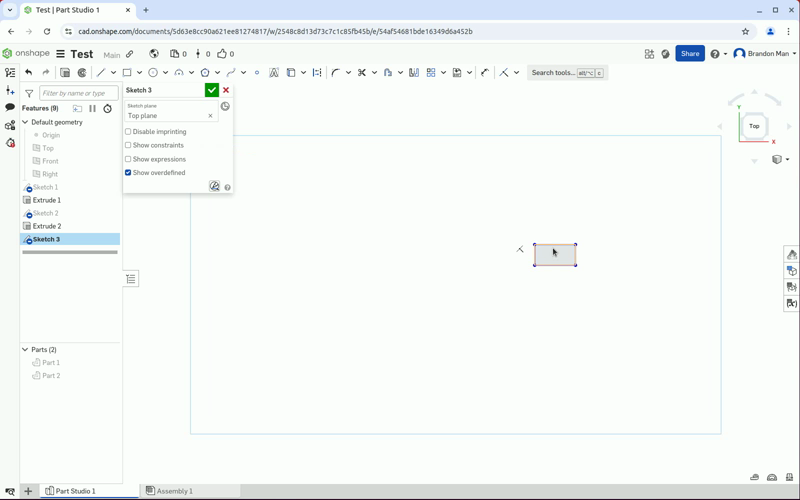
scroll(6)
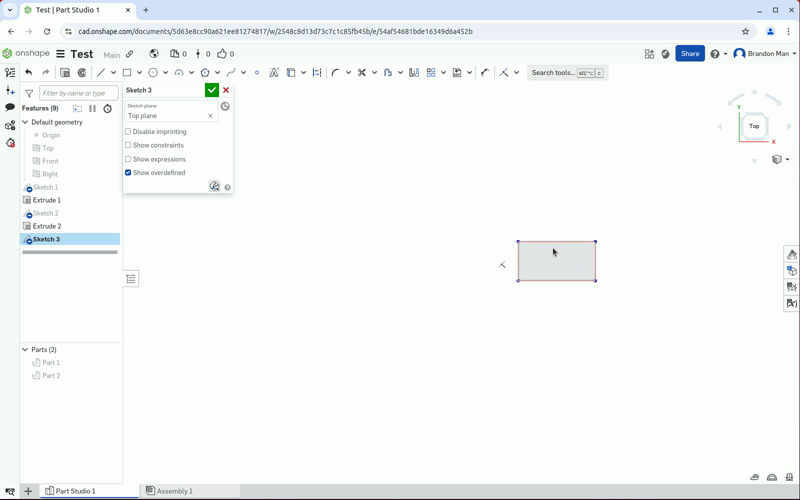
scroll(6)
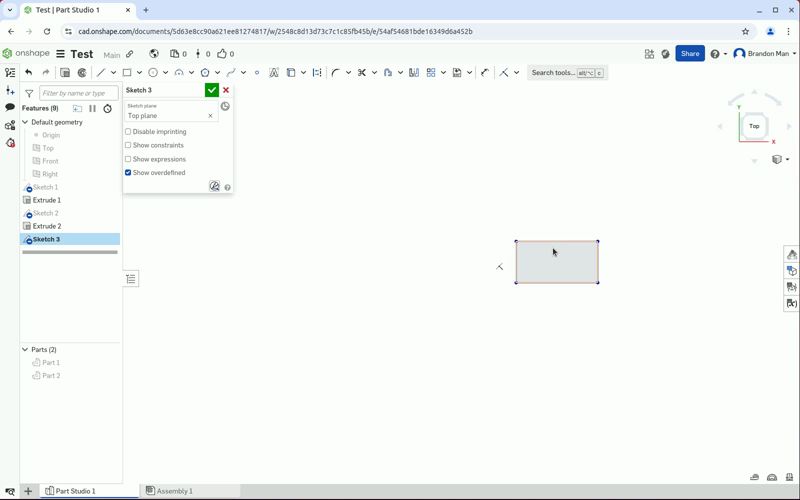
scroll(6)
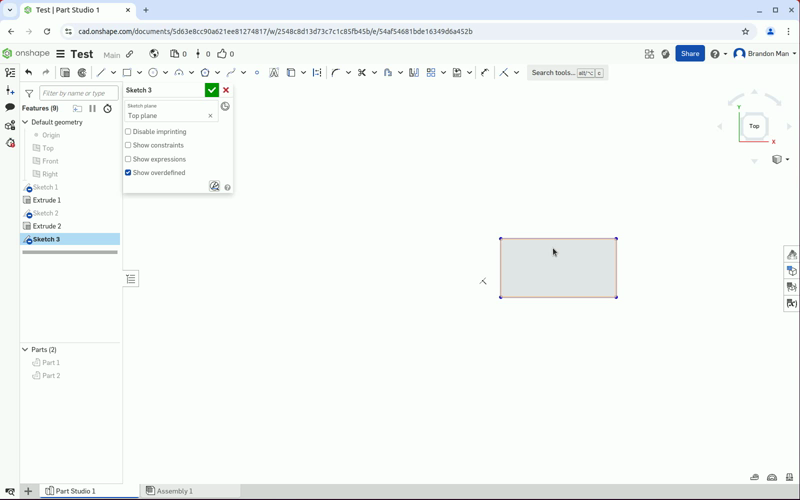
scroll(6)
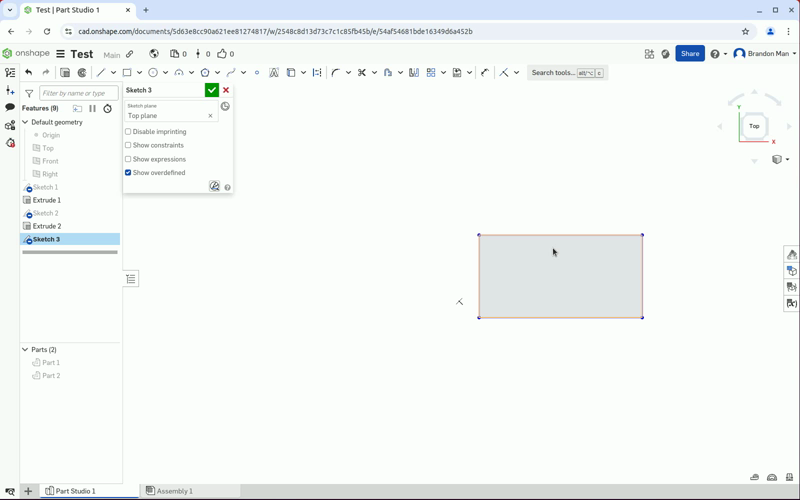
scroll(6)
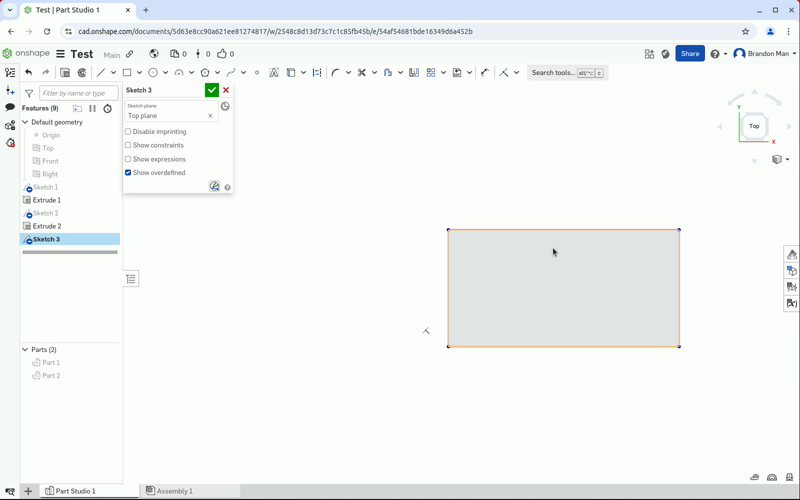
scroll(6)
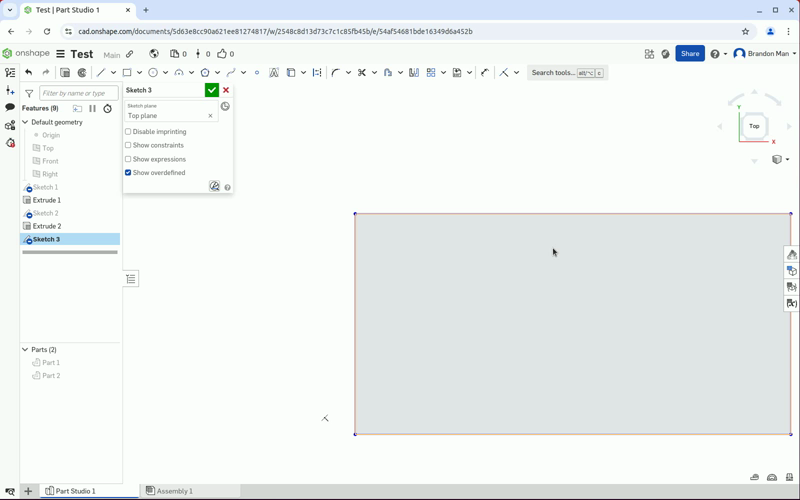
click(553, 247)
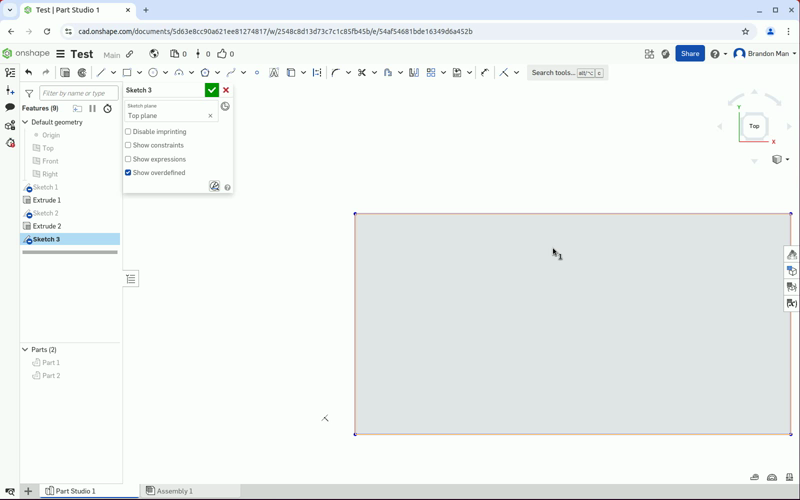
scroll(-6)
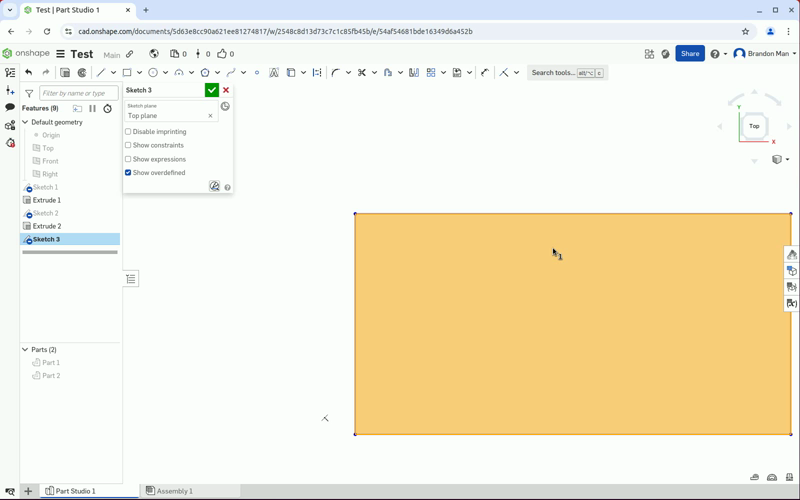
scroll(-6)
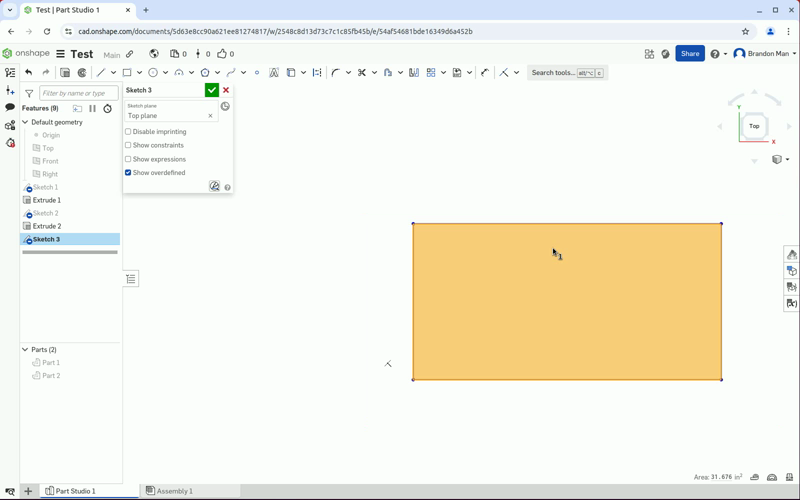
scroll(-6)
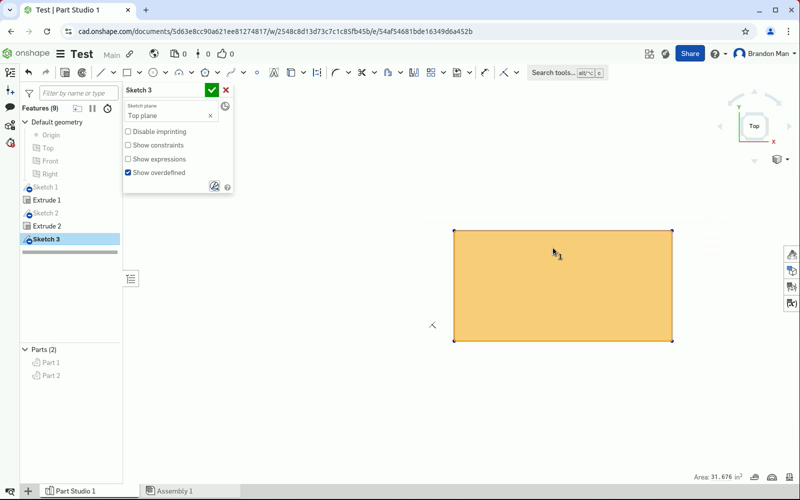
scroll(-6)
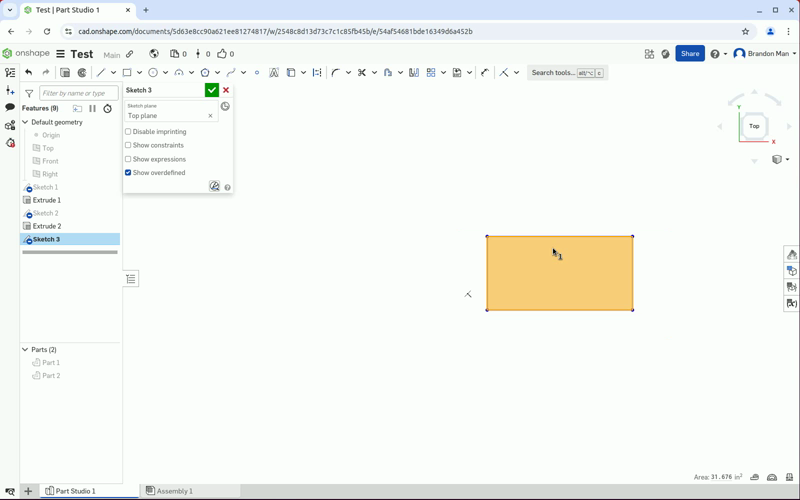
scroll(-6)
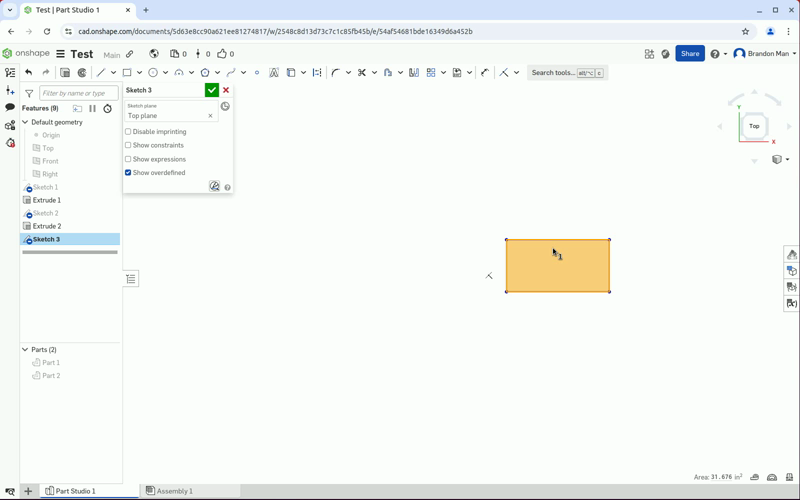
scroll(-6)
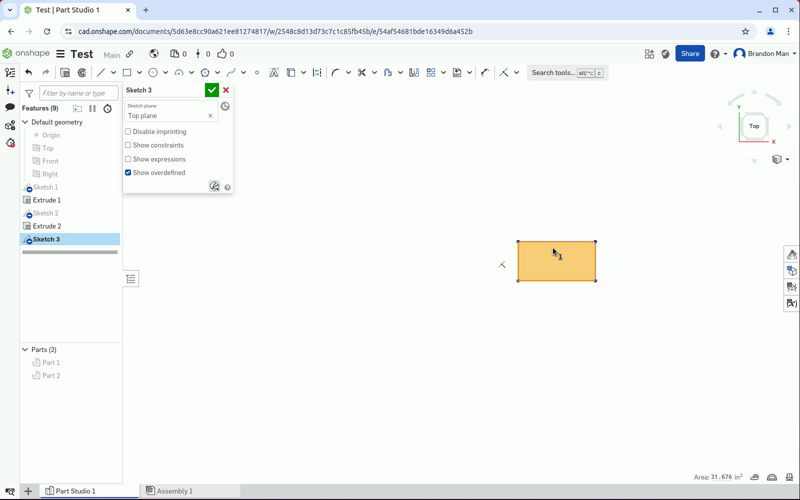
scroll(-6)
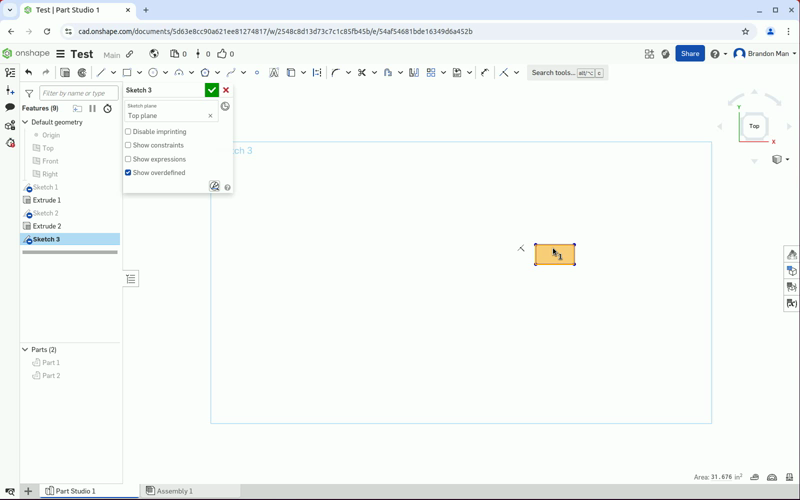
mouse_move(73, 352)
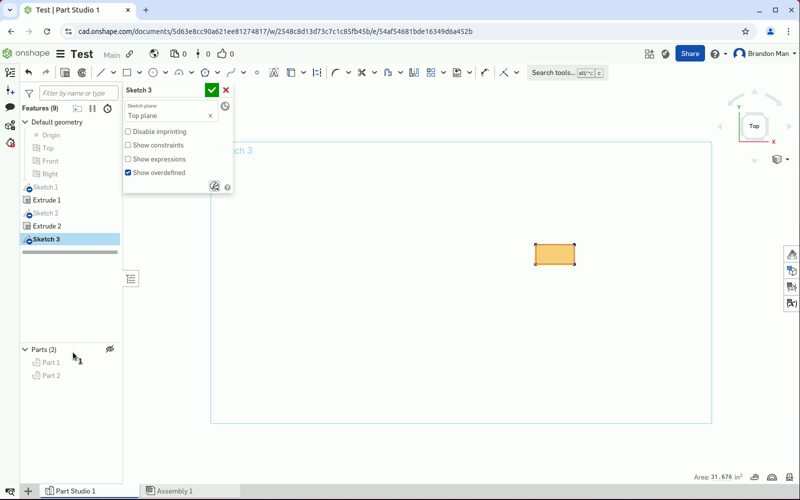
key(shift+y)
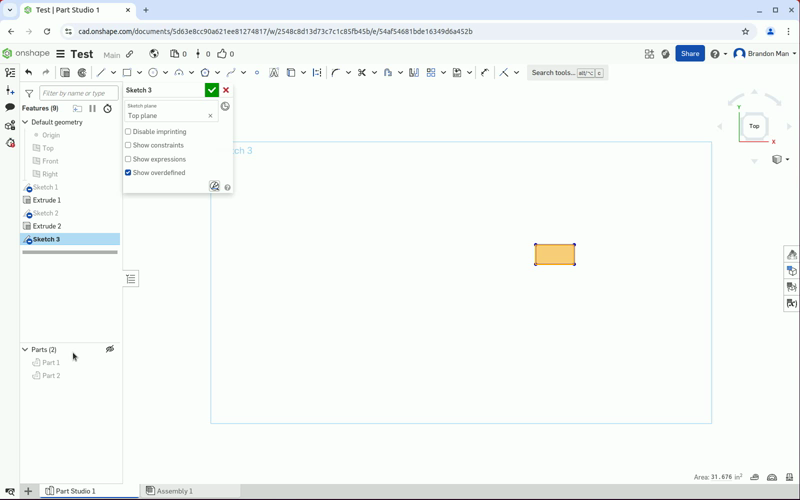
key(shift+e)
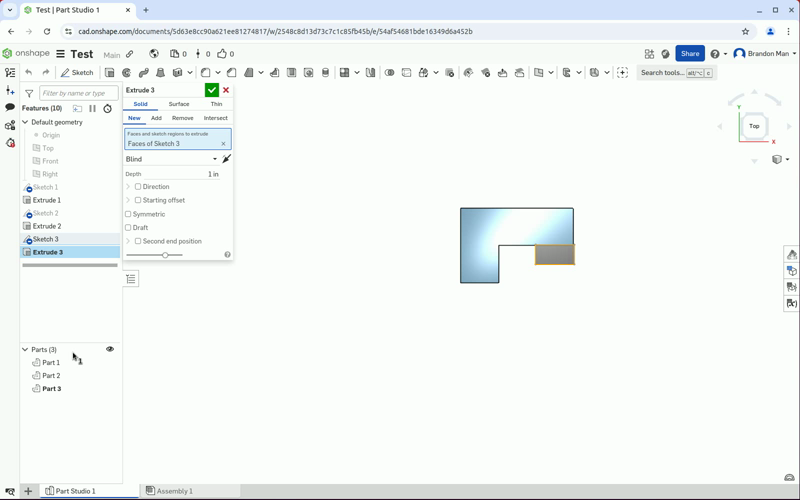
mouse_move(143, 106)
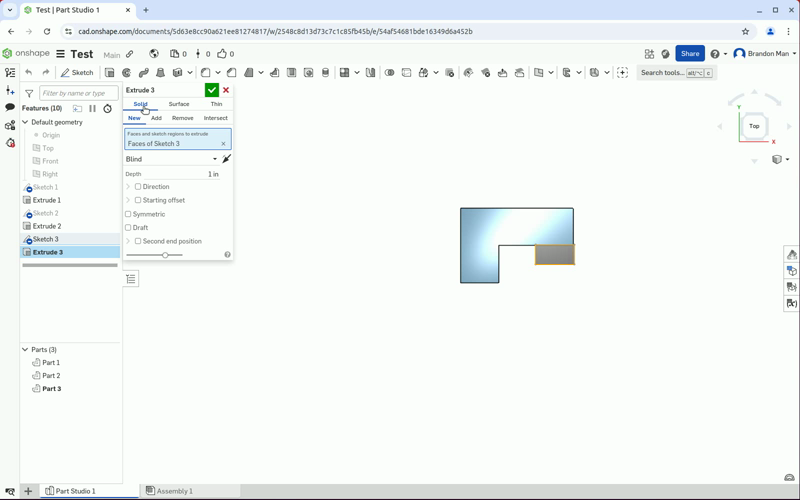
click(143, 106)
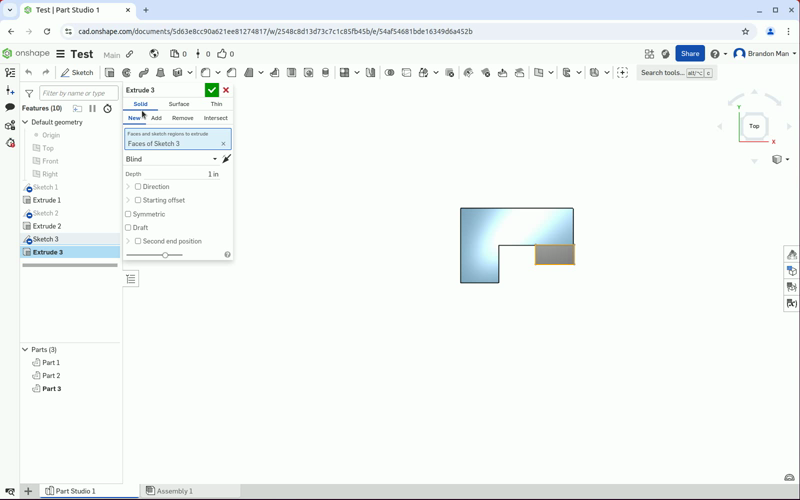
mouse_move(137, 120)
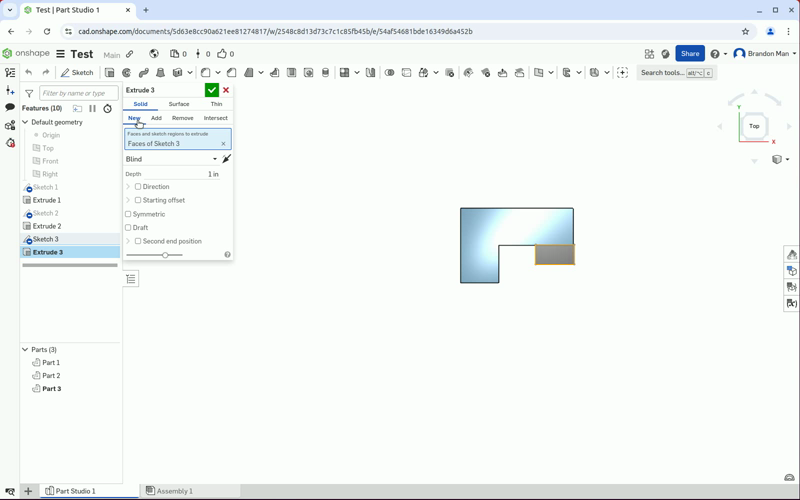
click(137, 120)
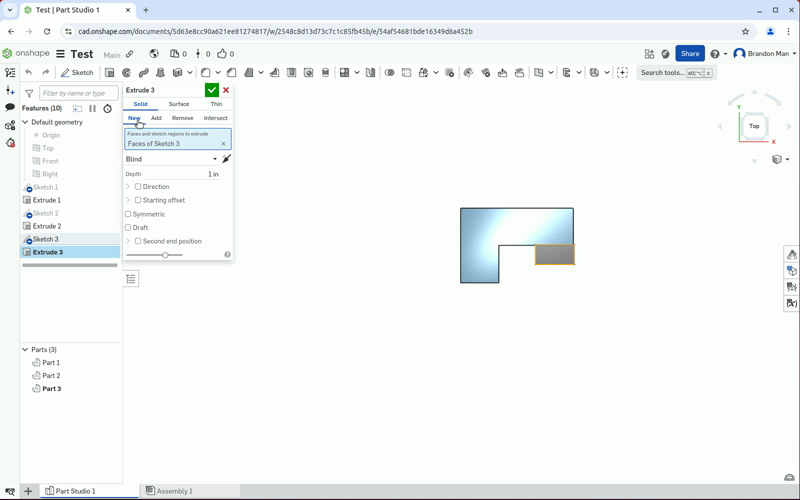
key(tab, 4)
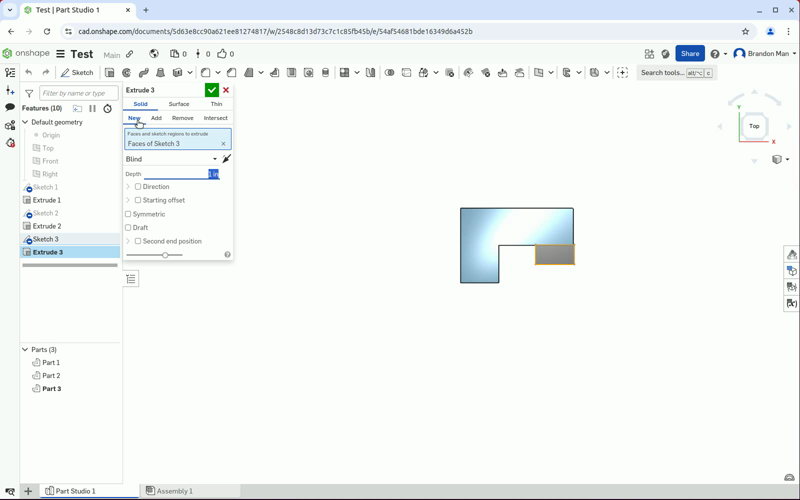
text(7.703)
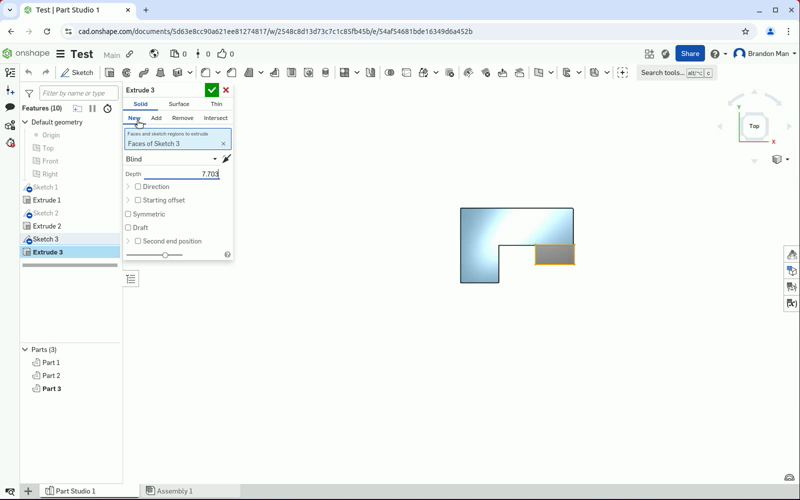
key(enter)
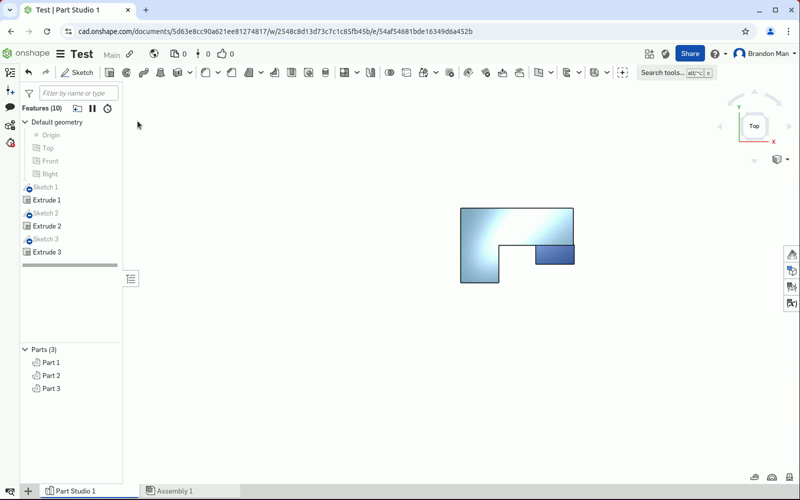
key(shift+h)
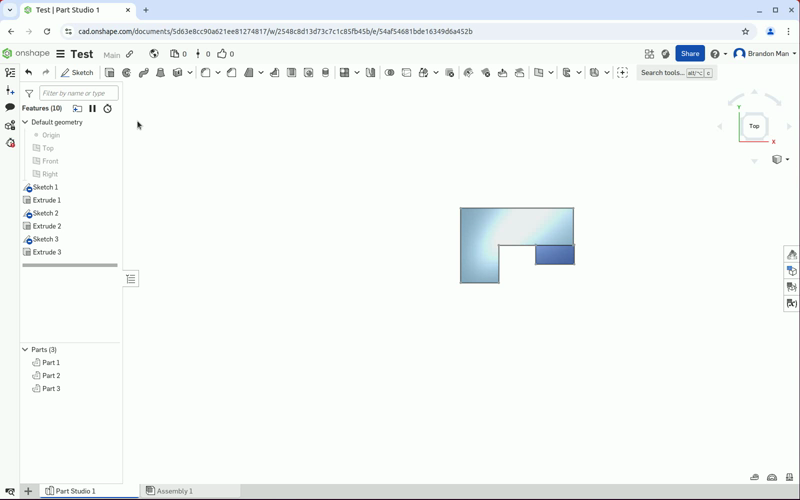
key(shift+h)
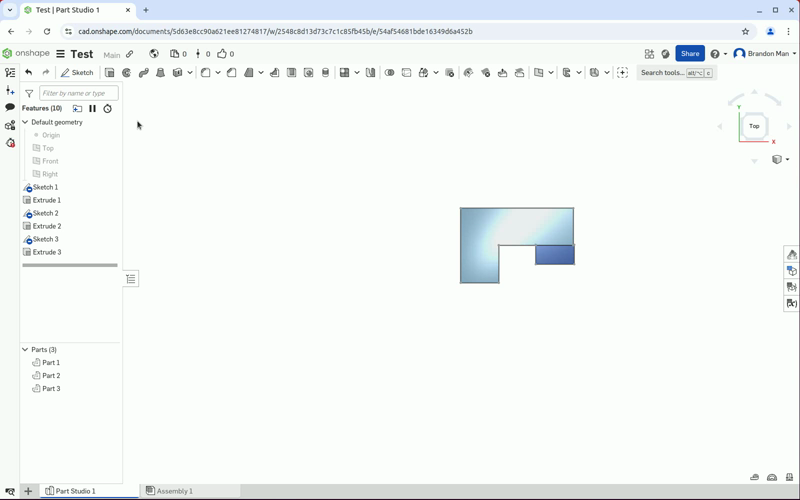
key(shift+7)
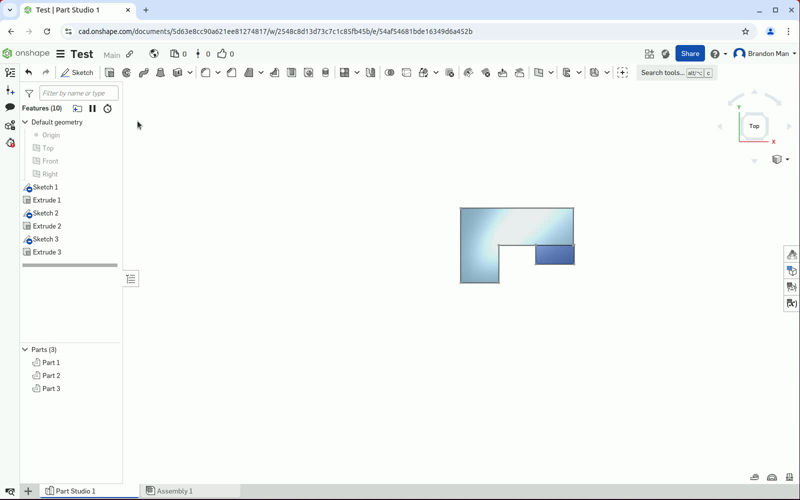
key(up, 3)
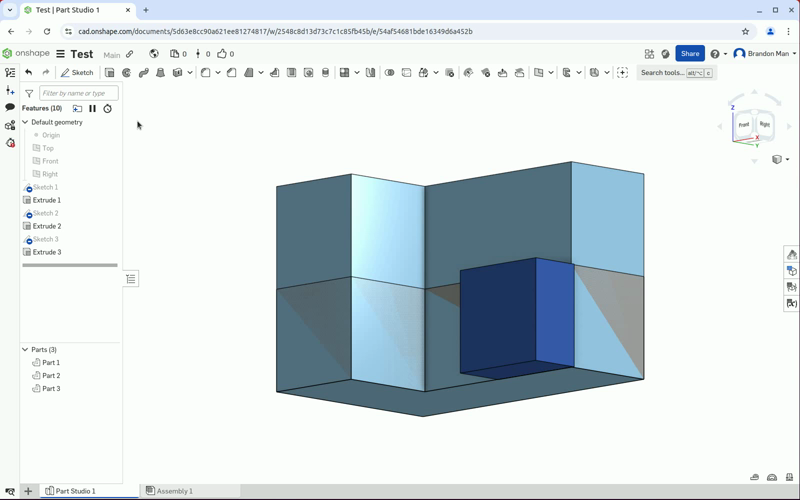
key(left, 3)
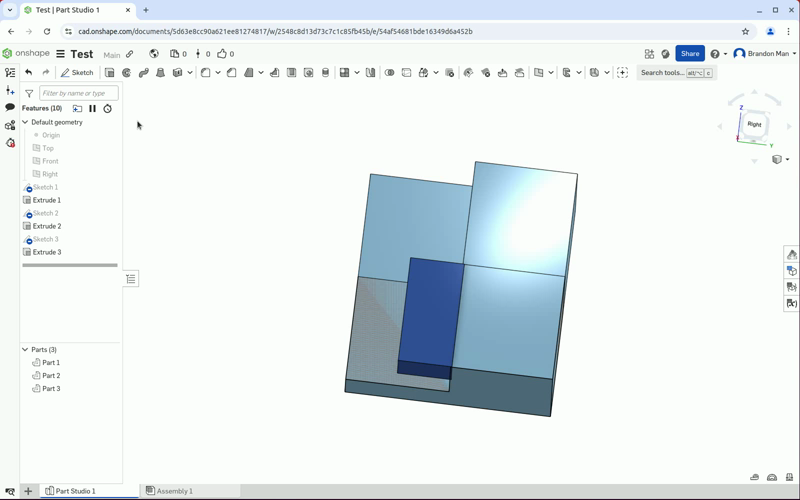
key(right, 3)
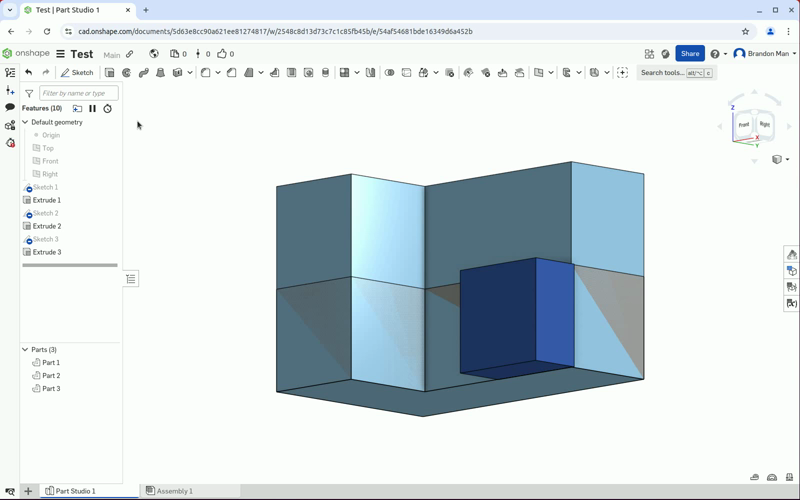
key(down, 3)
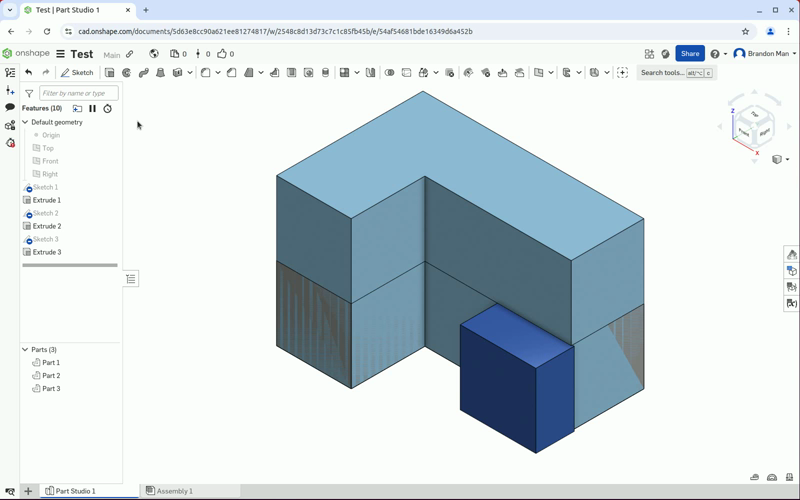
mouse_move(73, 189)
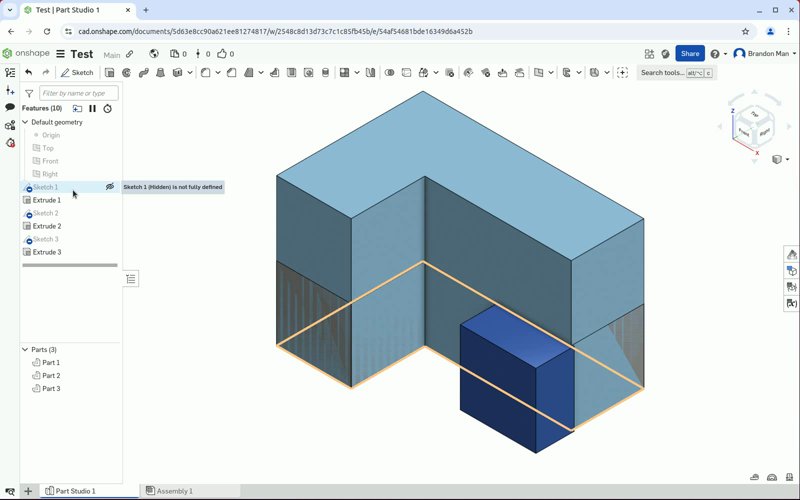
click(73, 189)